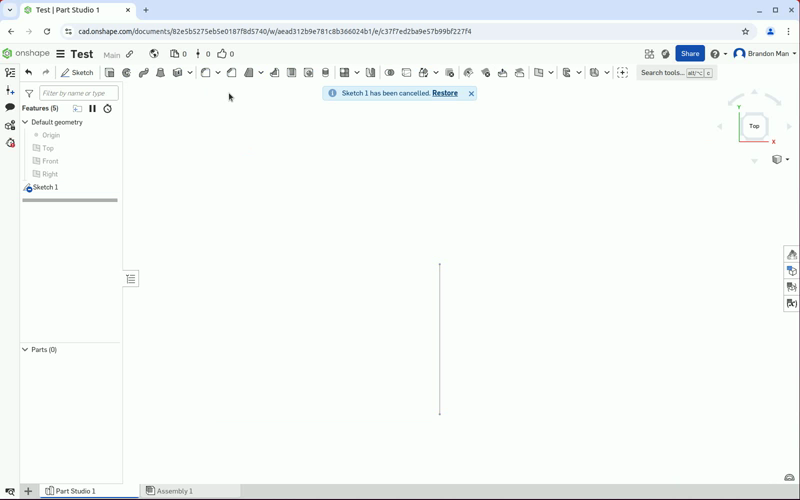
key(shift+h)
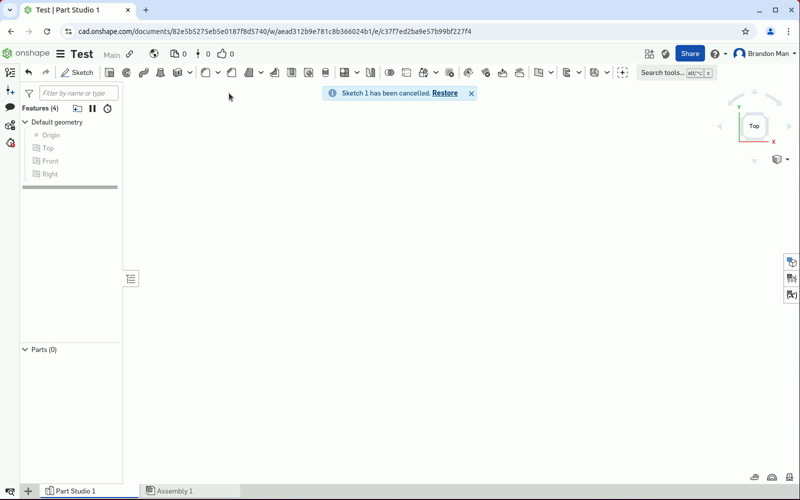
mouse_move(73, 352)
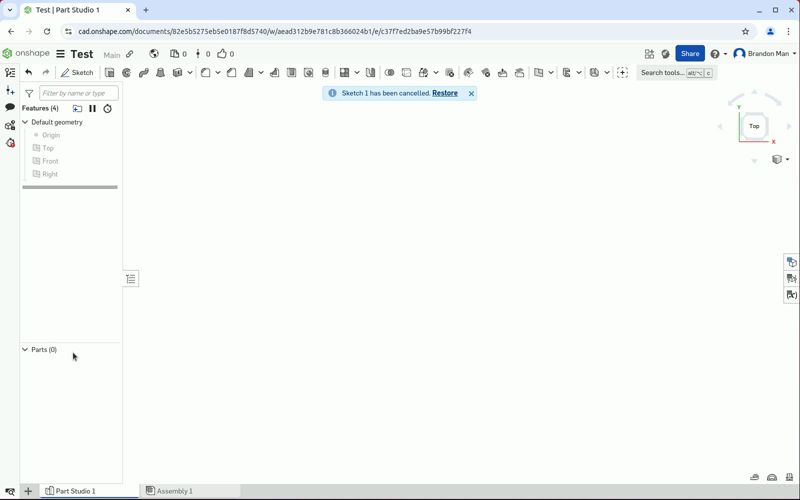
key(y)
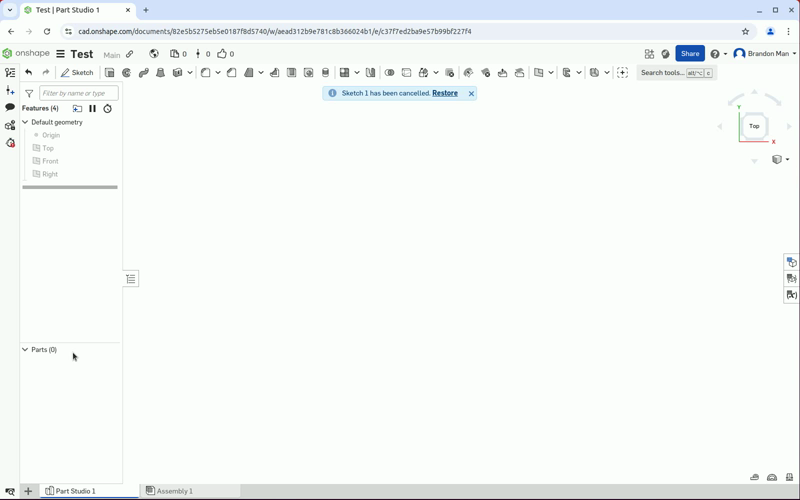
key(shift+p)
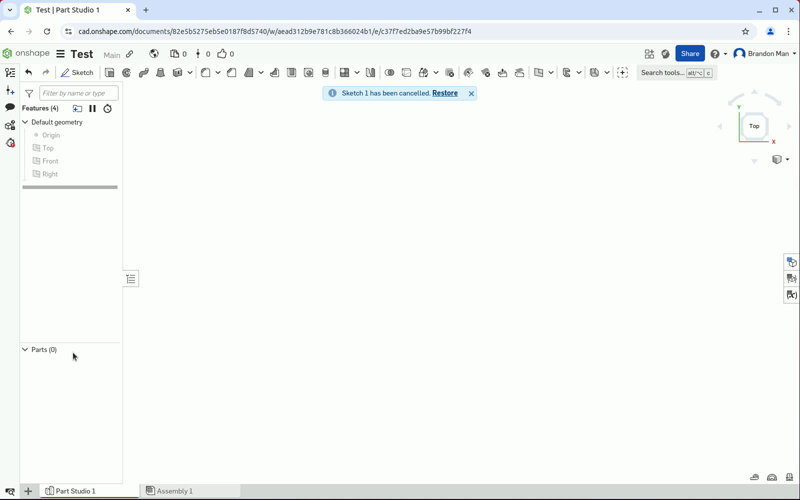
key(space)
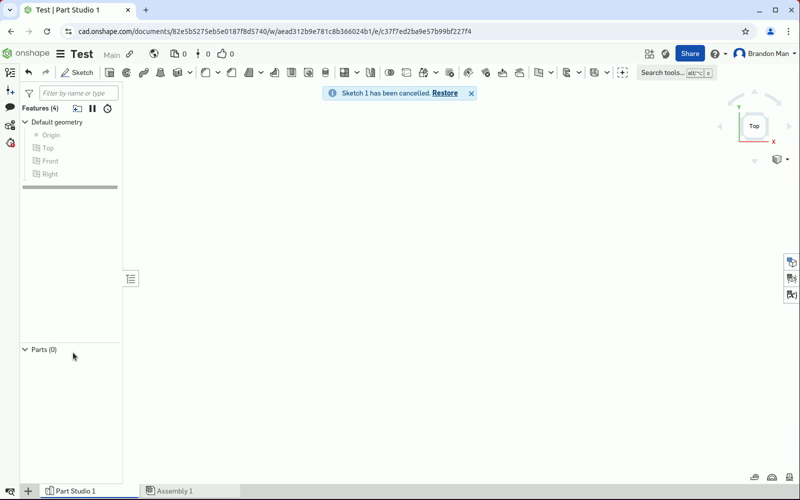
key_down(shift)
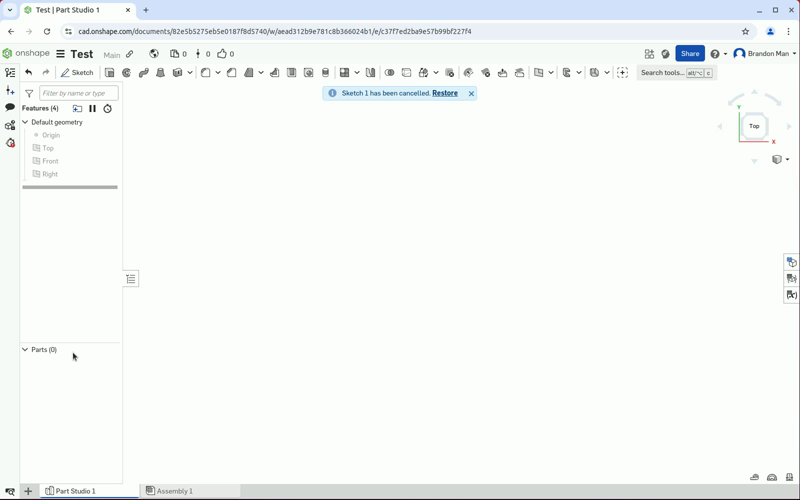
key(up)
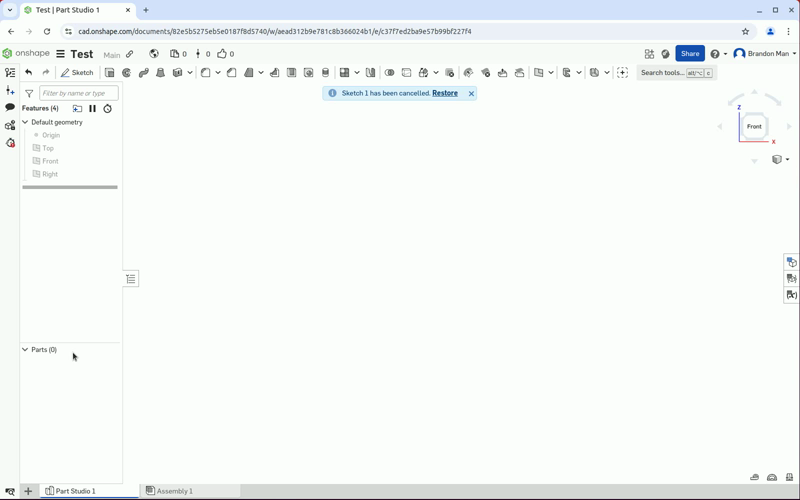
key_up(shift)
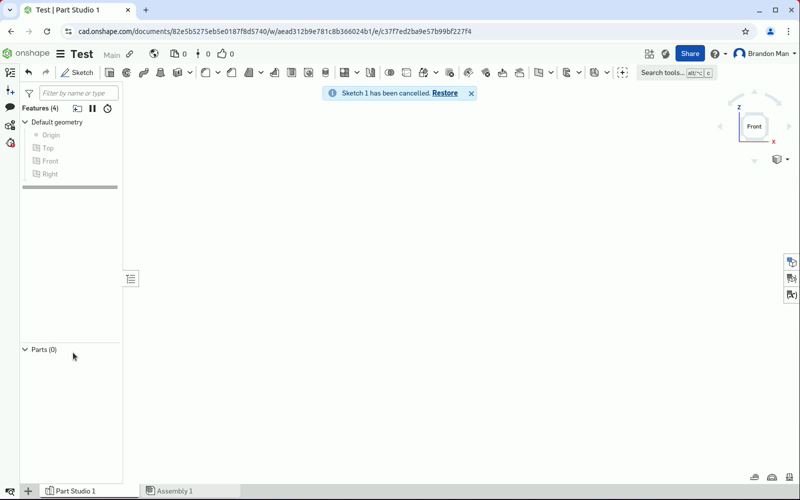
mouse_move(73, 352)
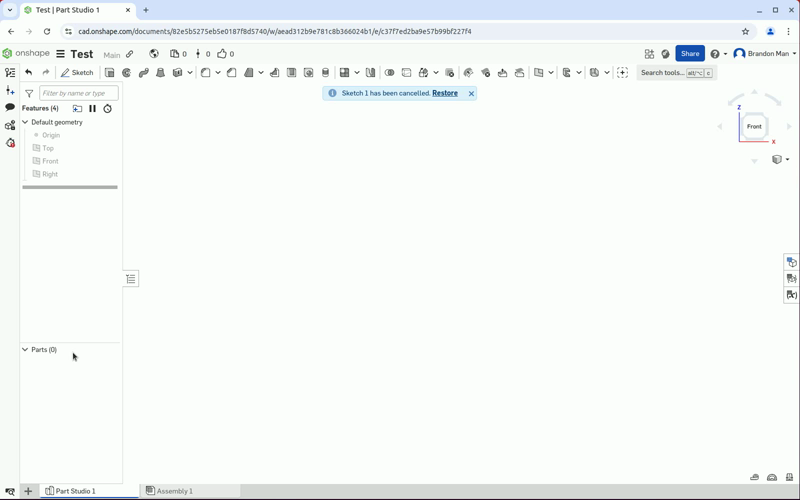
key(shift+y)
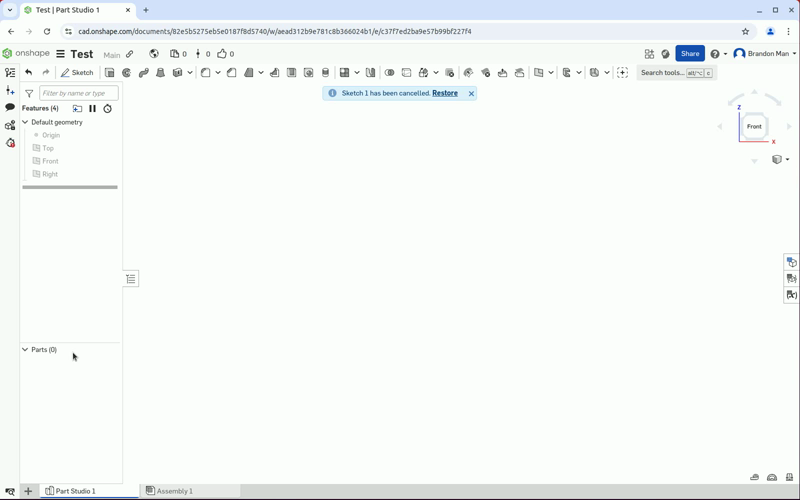
key(shift+s)
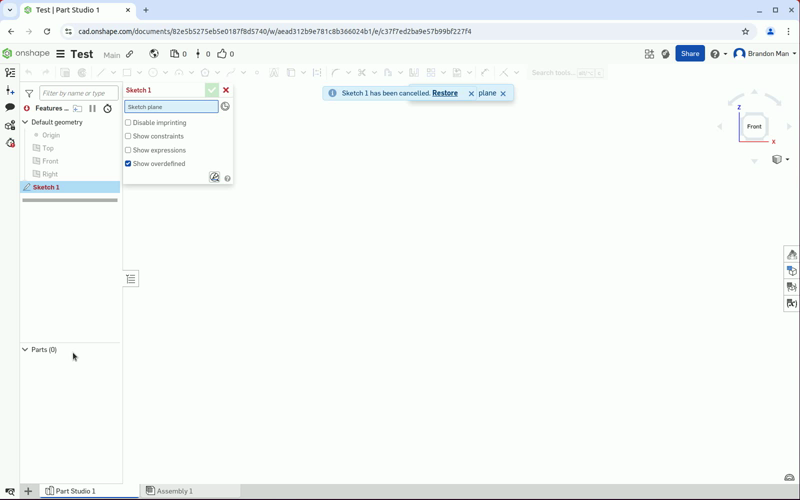
mouse_move(73, 163)
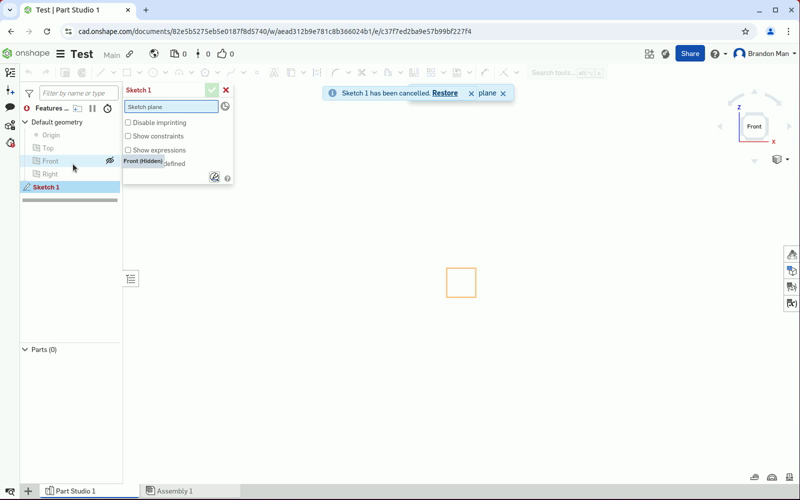
click(73, 163)
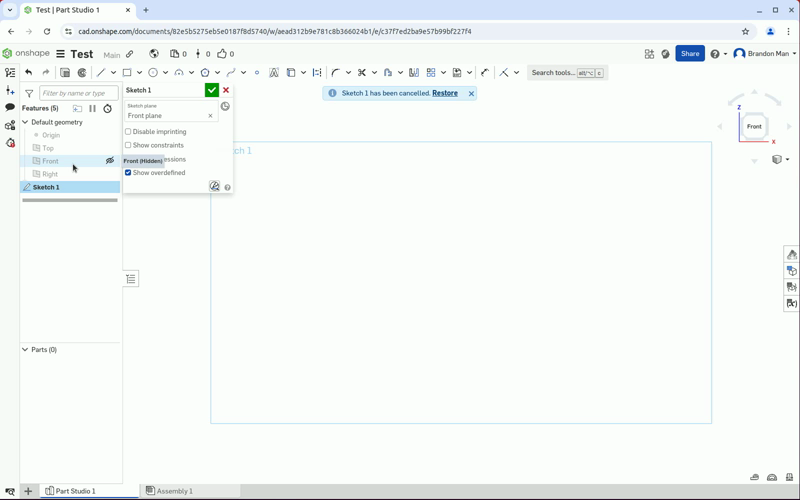
mouse_move(73, 352)
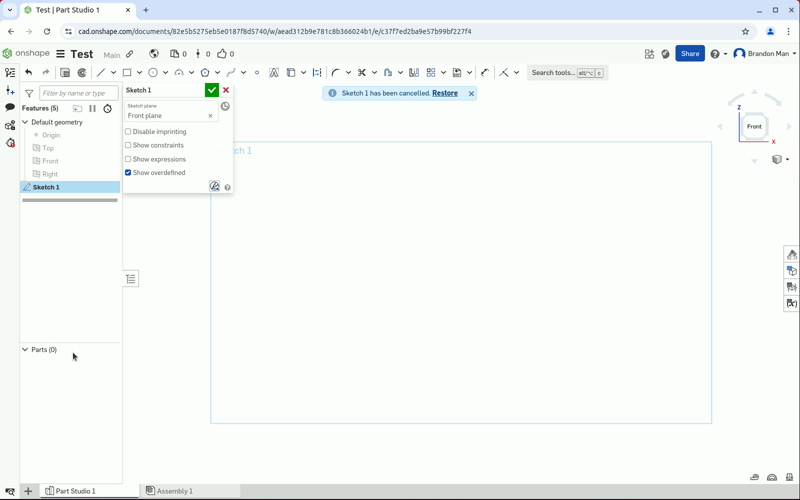
key(y)
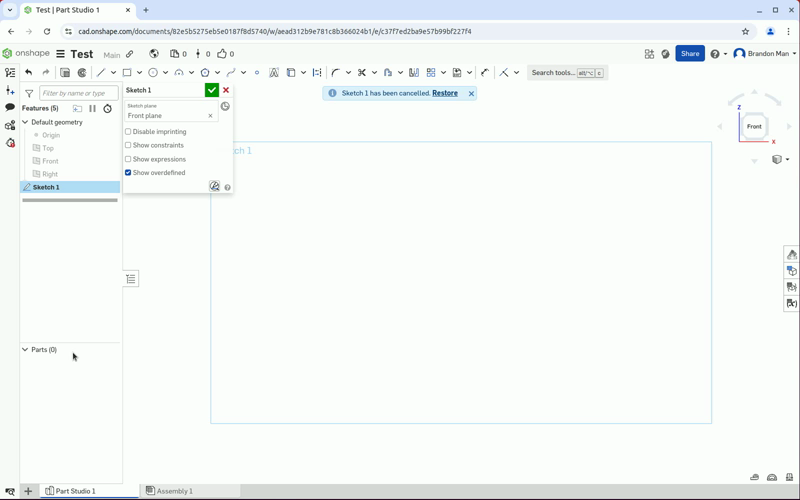
key(l)
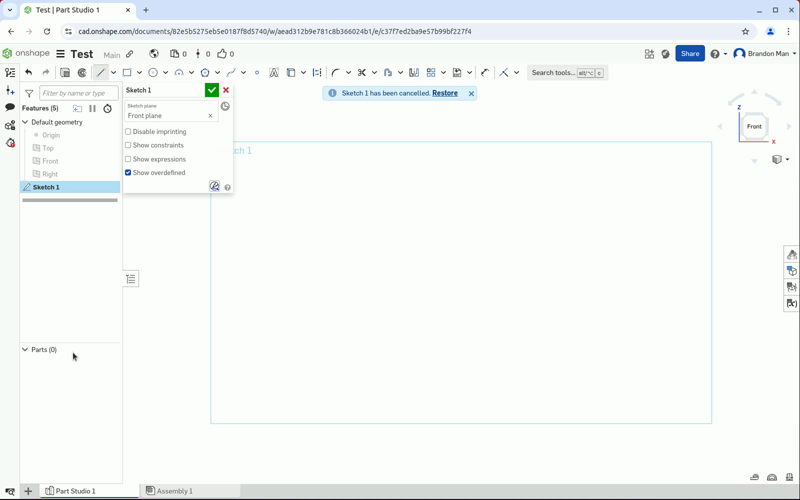
key_down(shift)
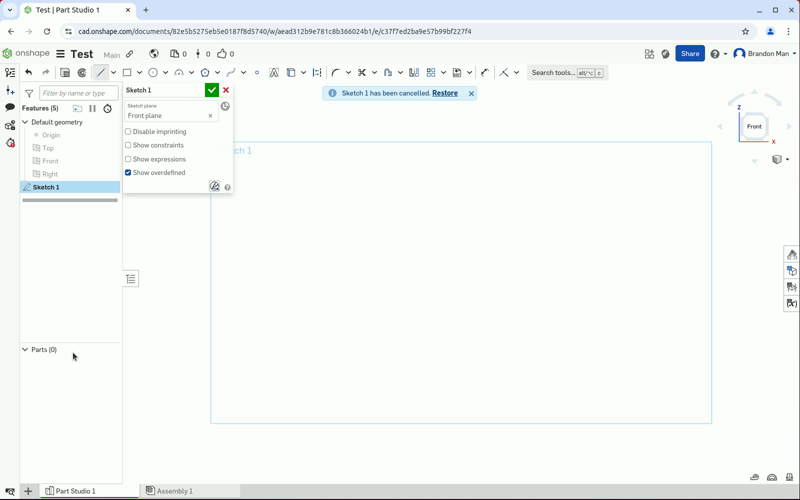
mouse_move(460, 293)
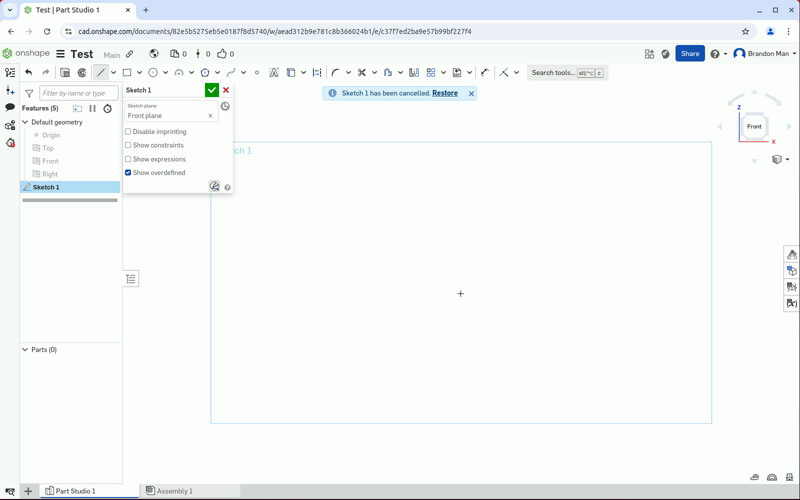
click(460, 293)
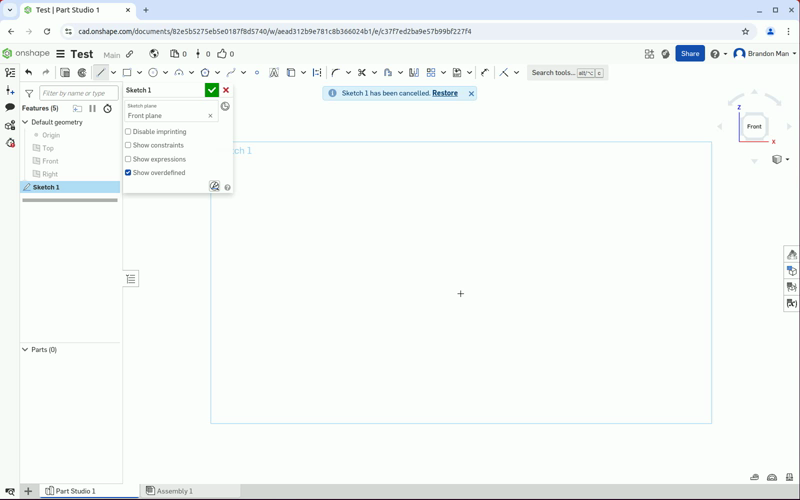
key_up(shift)
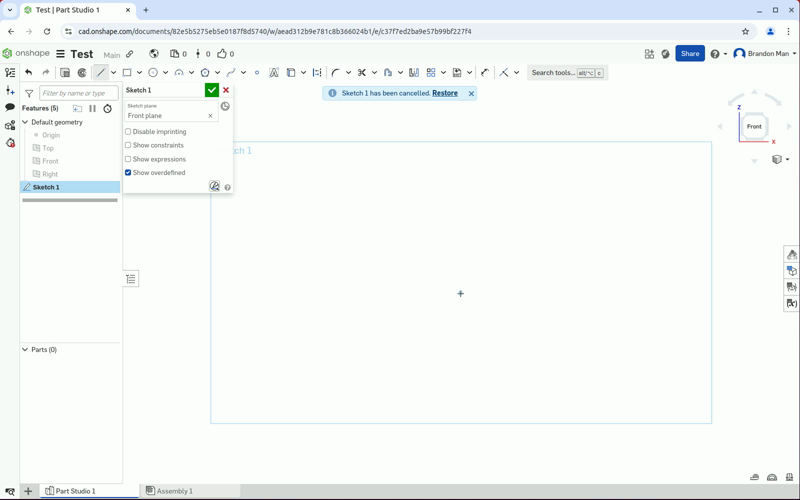
key_down(shift)
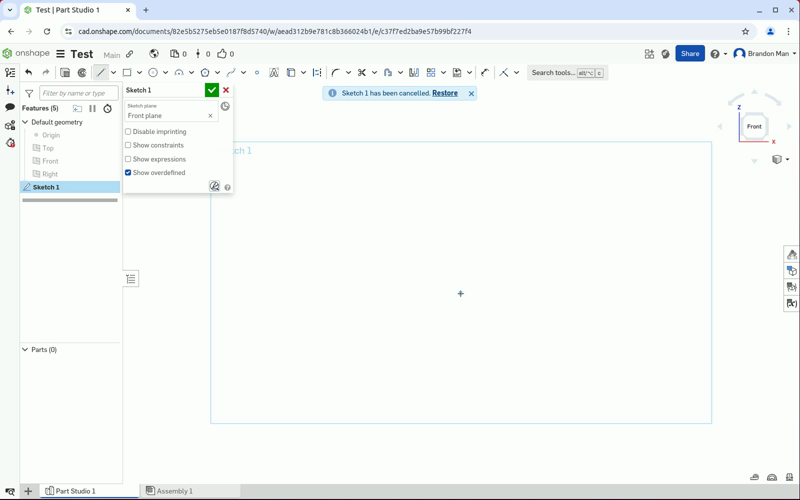
mouse_move(562, 293)
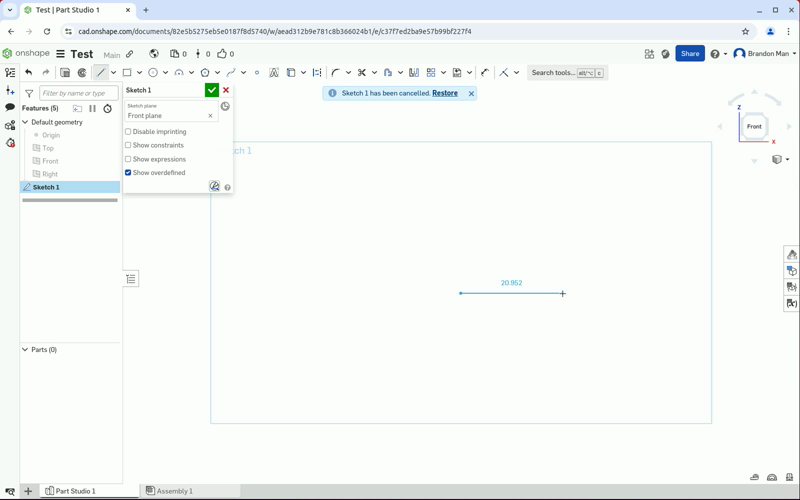
click(562, 293)
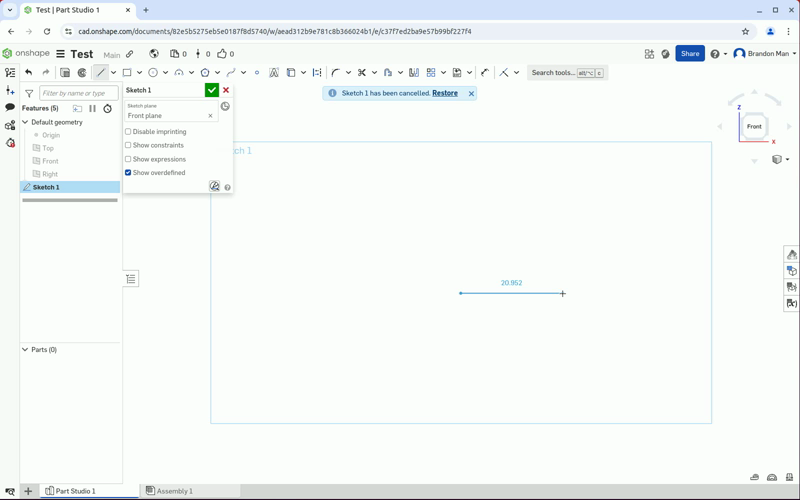
key_up(shift)
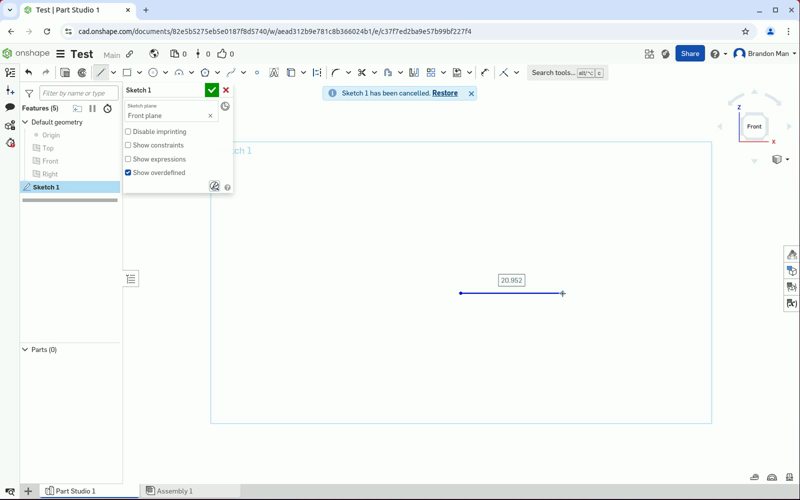
key(esc)
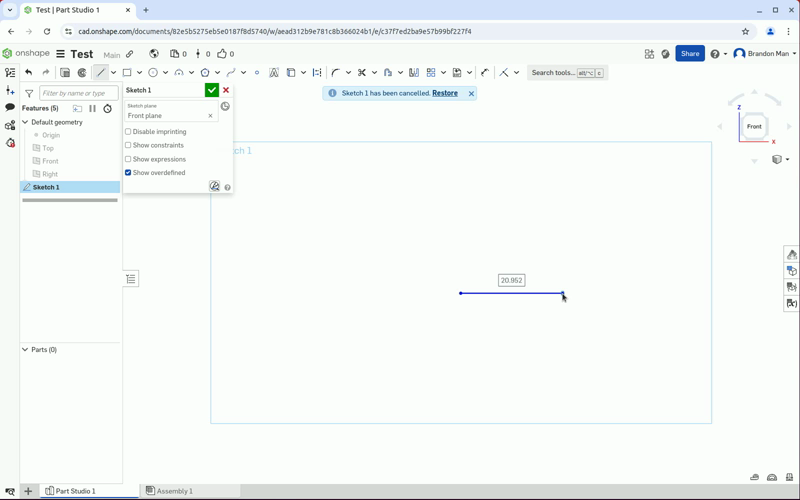
key(a)
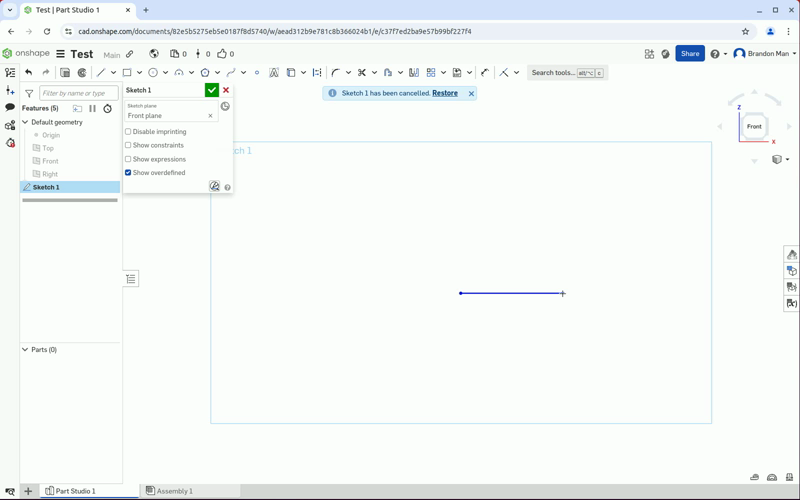
mouse_move(562, 293)
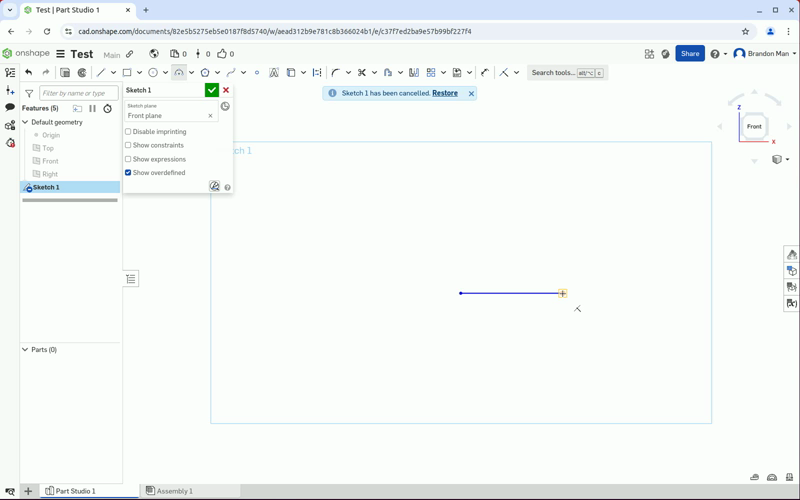
click(562, 293)
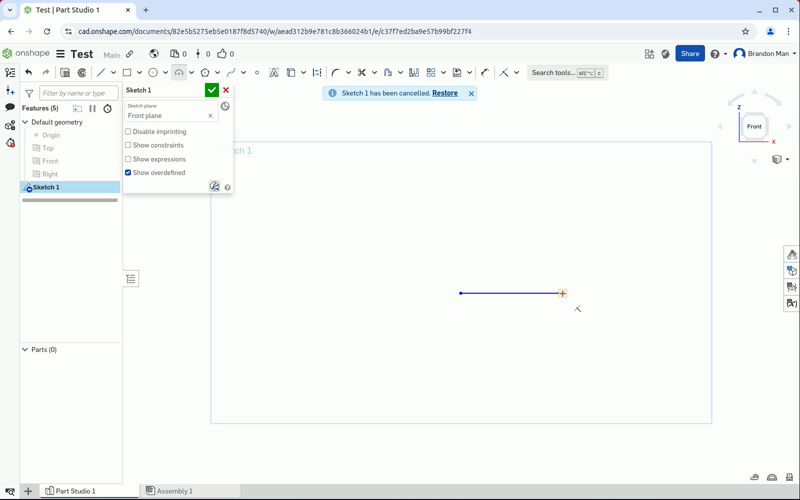
key_down(shift)
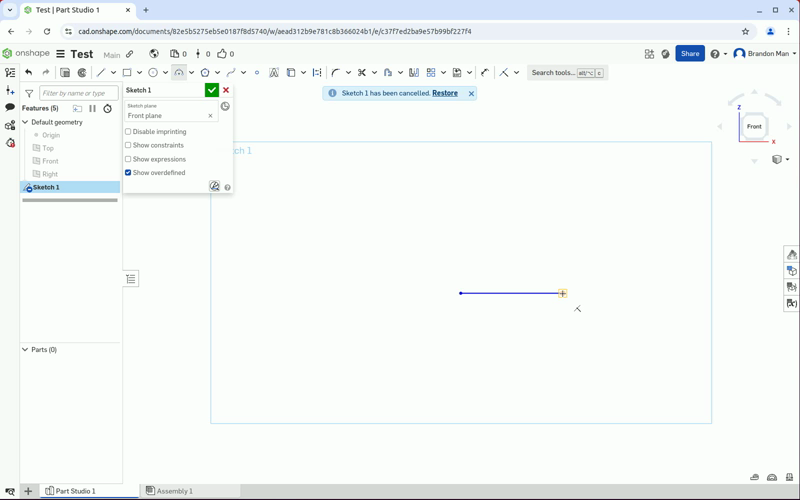
mouse_move(573, 282)
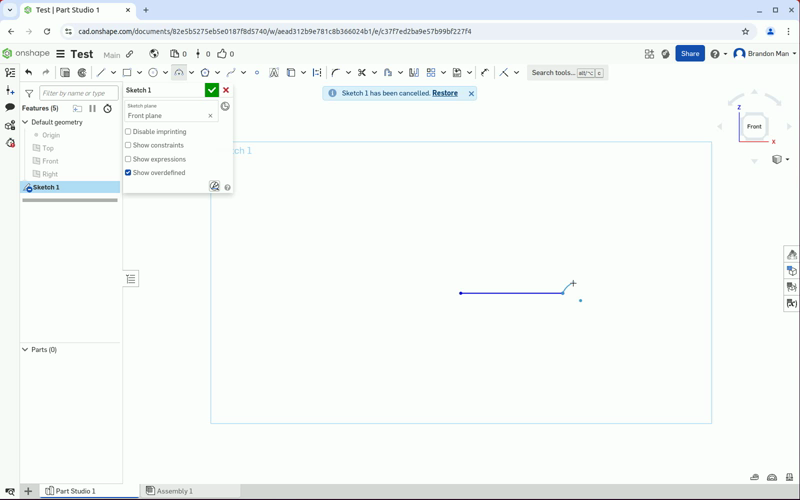
click(573, 282)
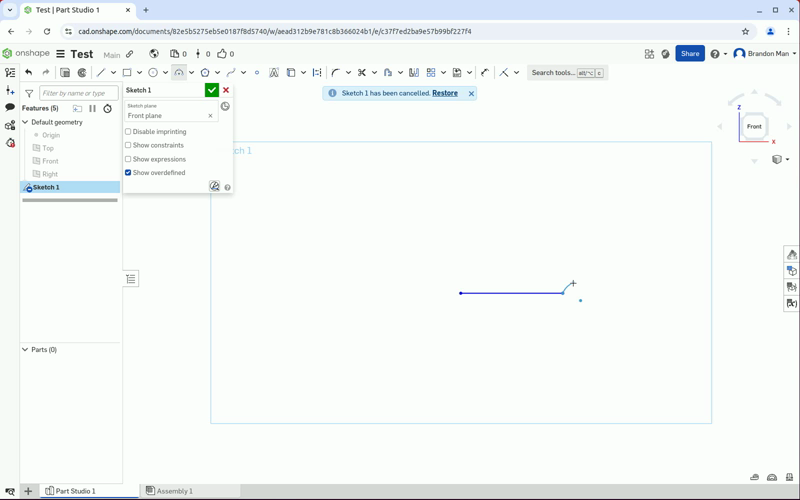
mouse_move(570, 290)
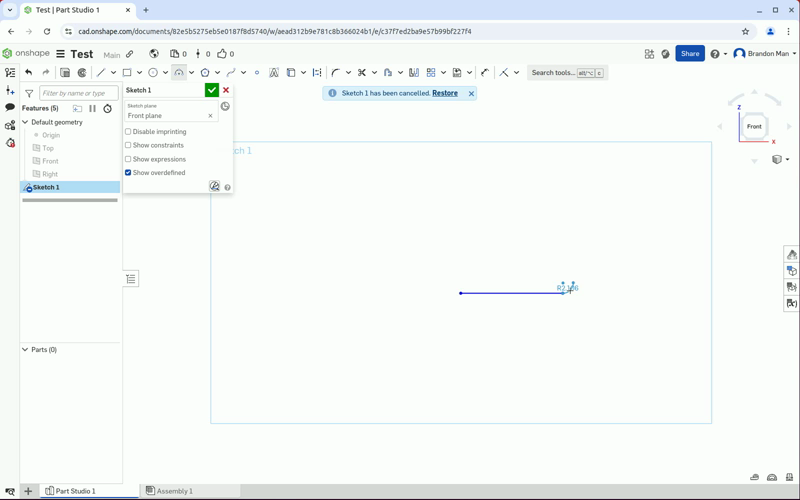
click(570, 290)
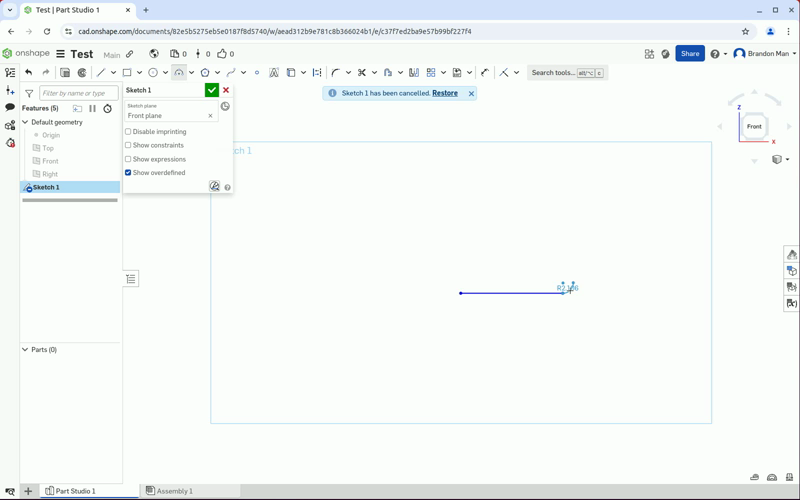
key_up(shift)
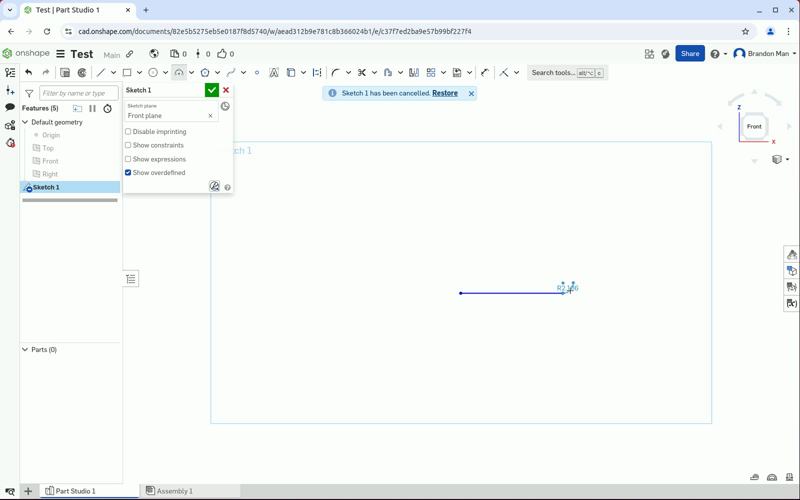
key(esc)
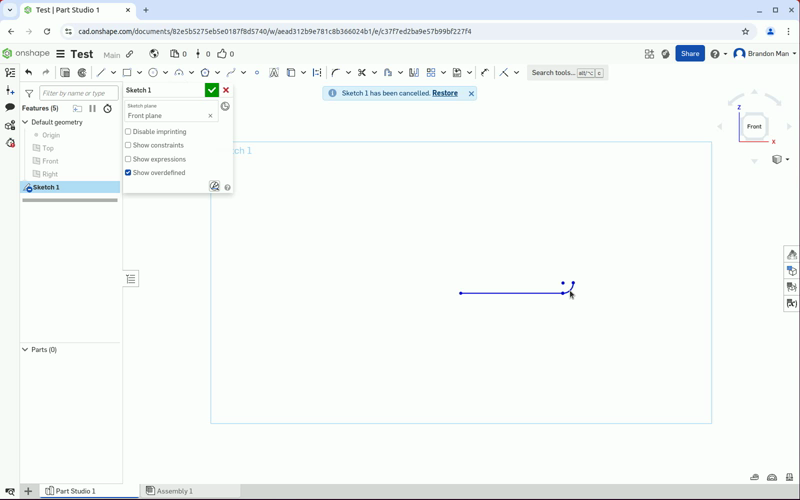
key(l)
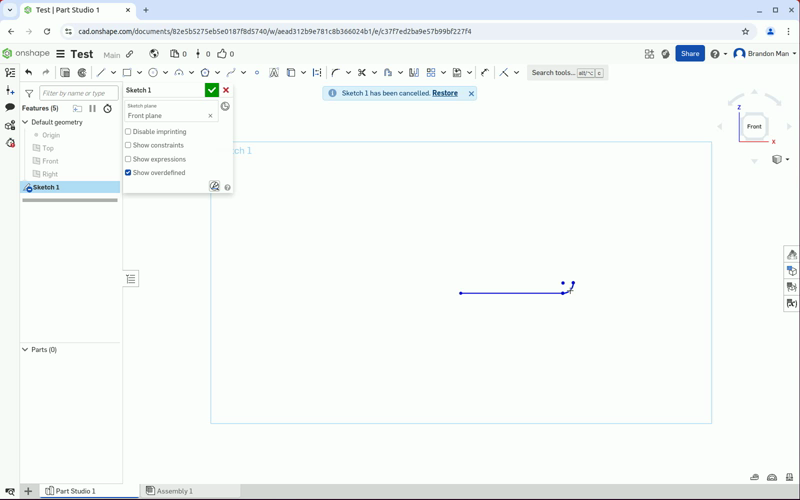
mouse_move(573, 282)
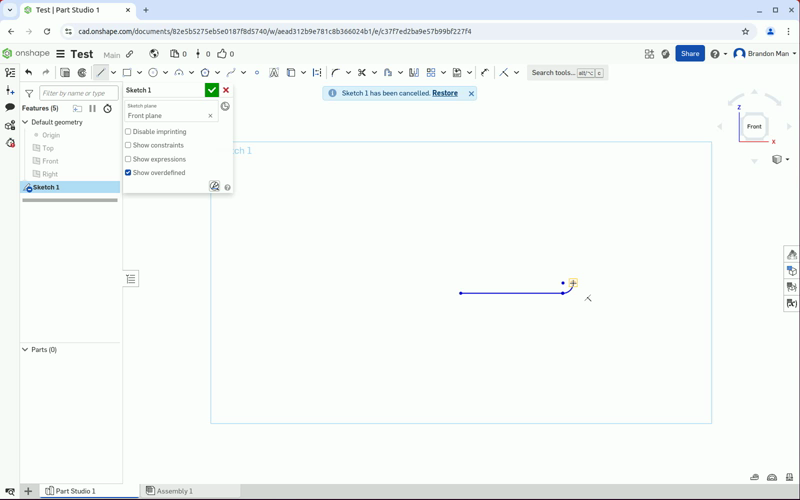
click(573, 282)
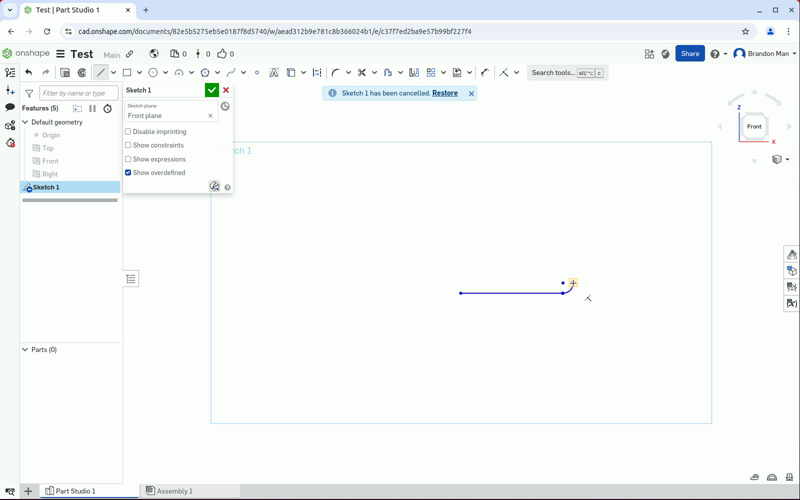
key_down(shift)
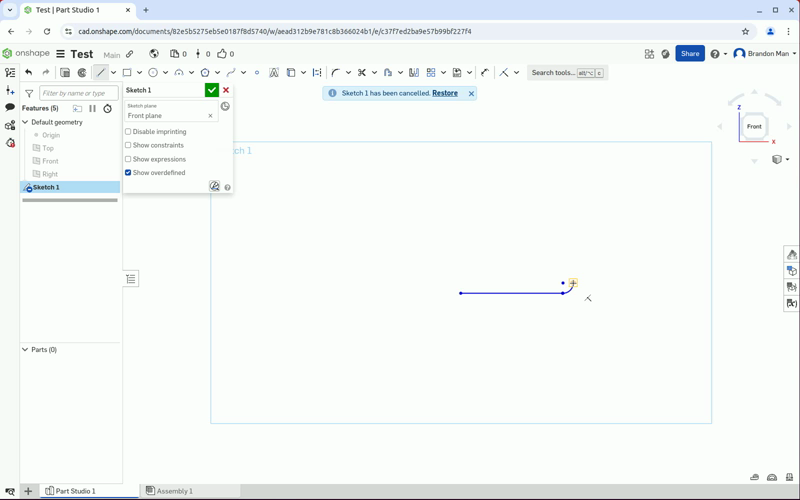
mouse_move(589, 282)
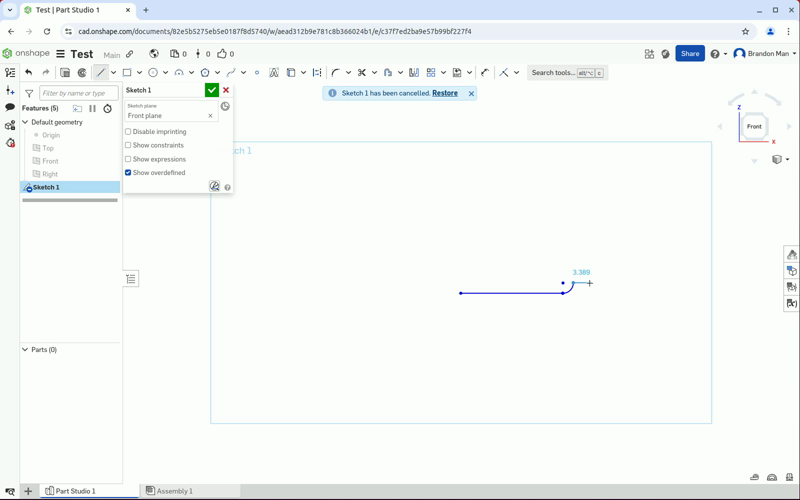
mouse_move(573, 261)
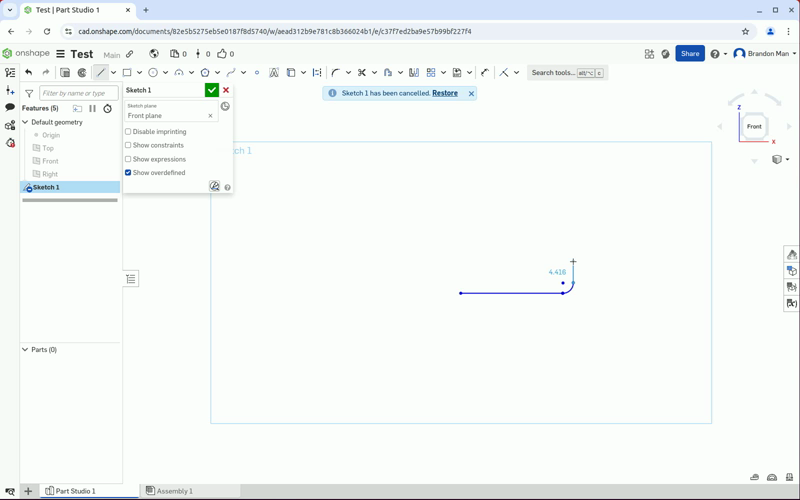
click(573, 261)
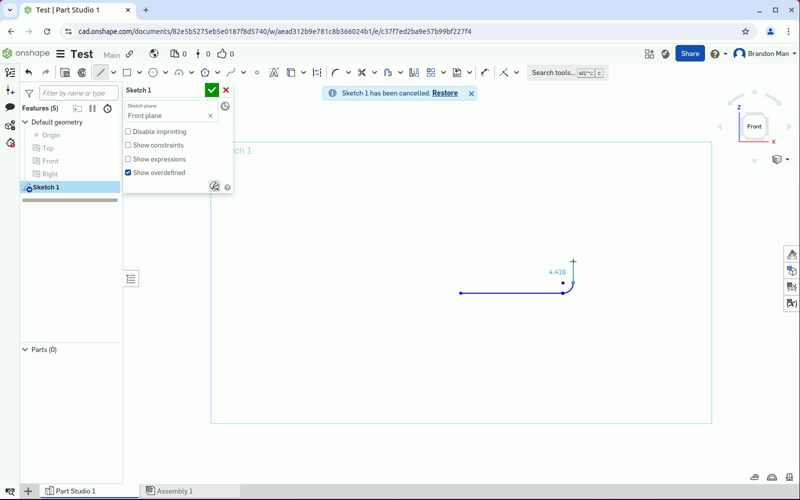
key_up(shift)
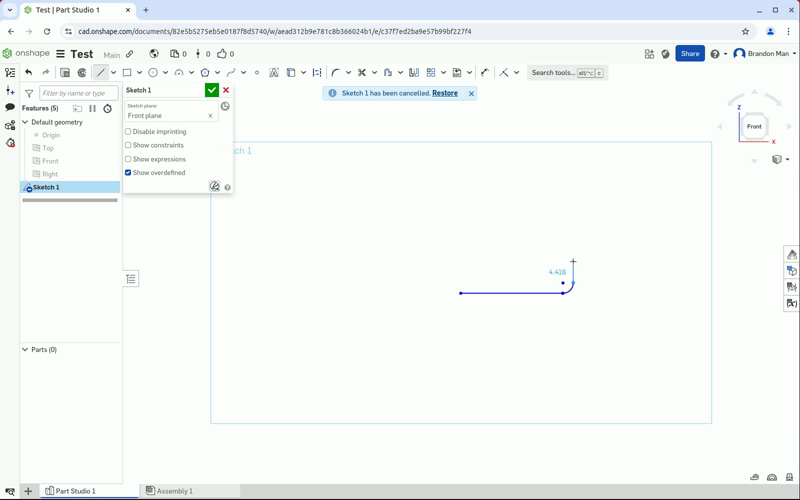
key(esc)
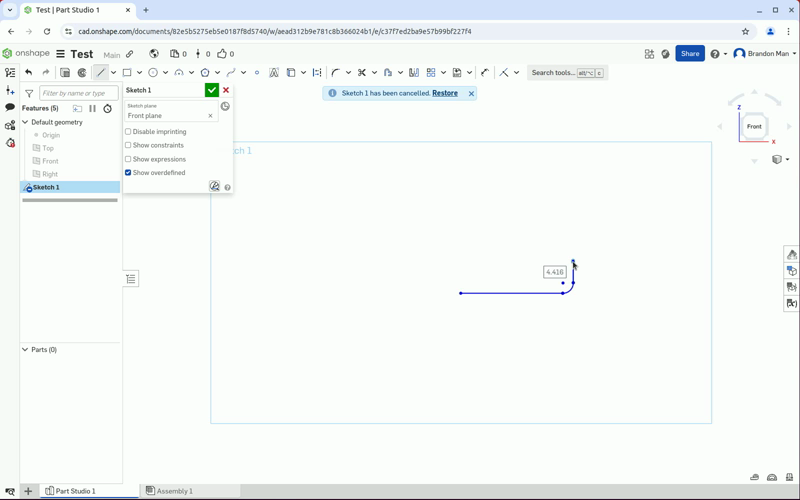
key(a)
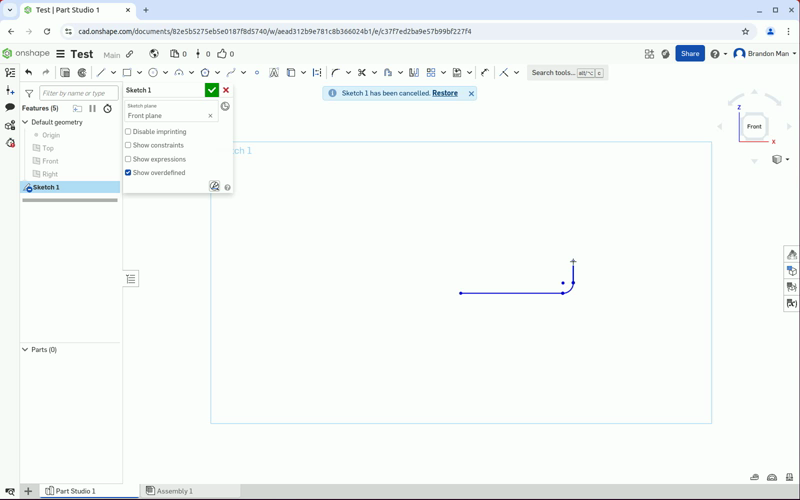
mouse_move(573, 261)
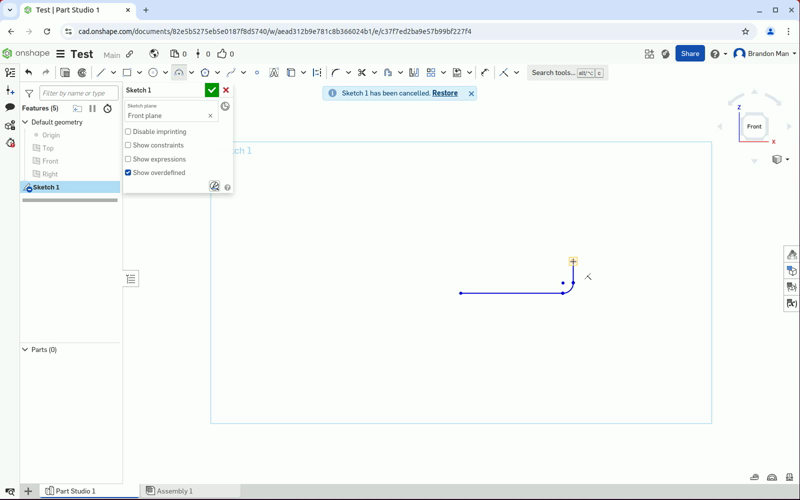
click(573, 261)
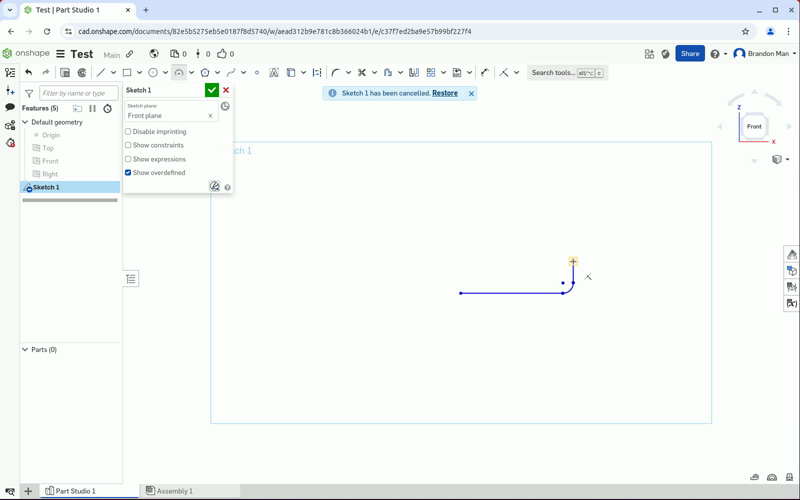
key_down(shift)
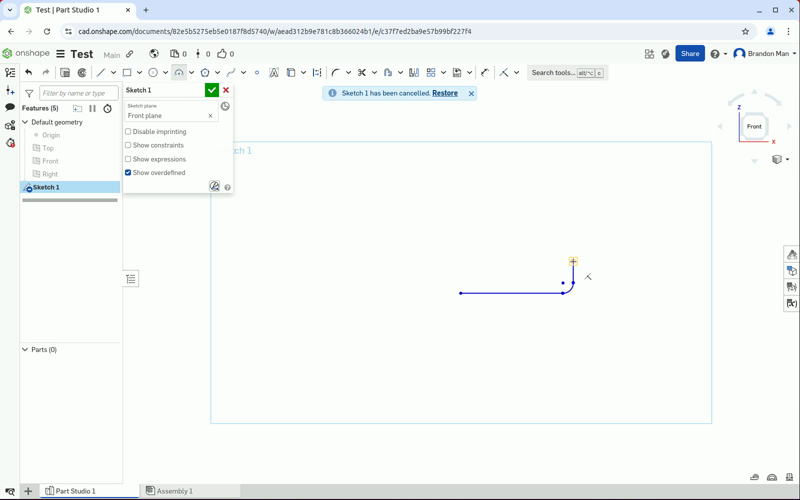
mouse_move(552, 261)
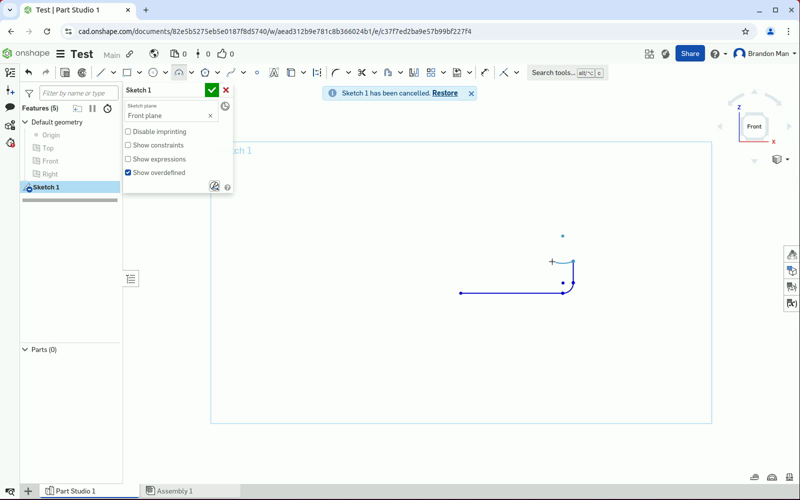
click(552, 261)
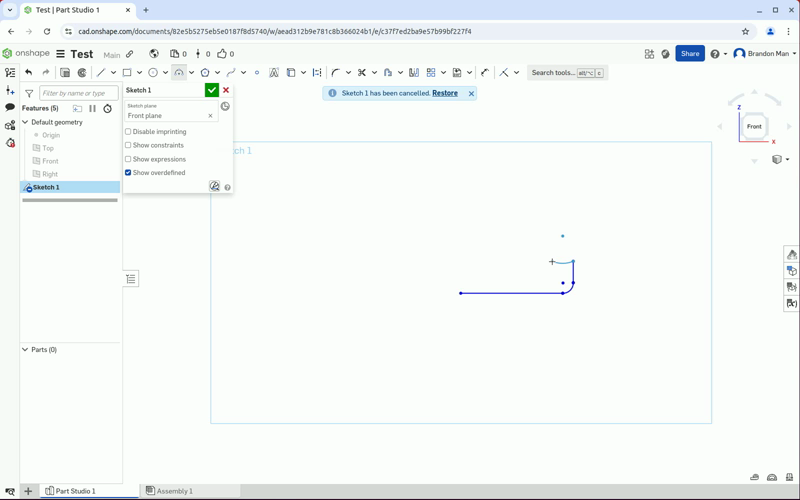
mouse_move(562, 250)
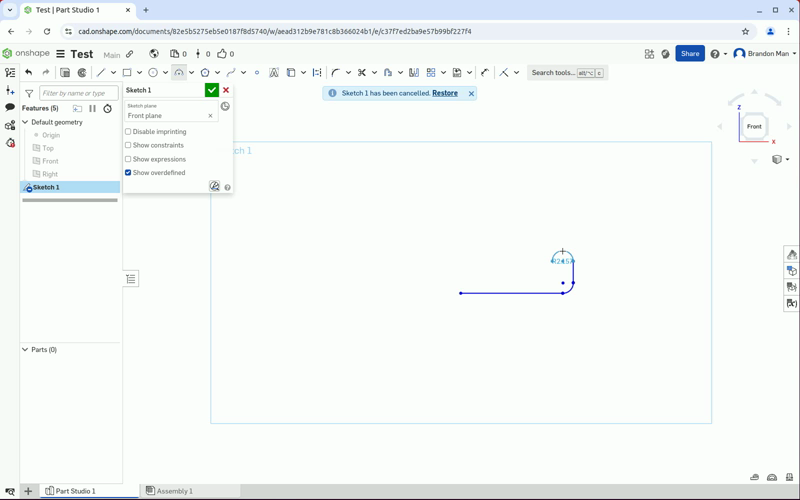
click(562, 250)
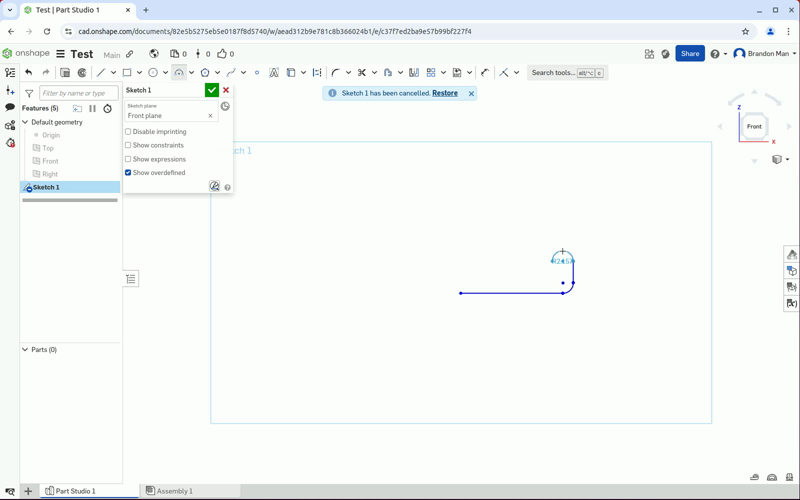
key_up(shift)
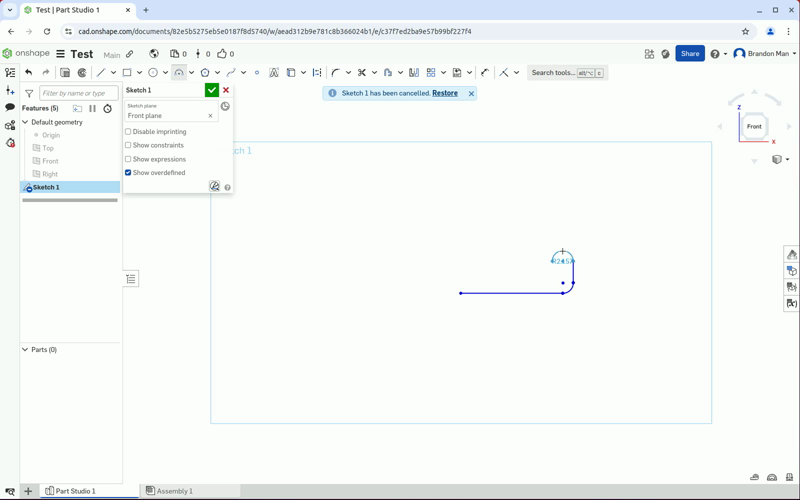
key(esc)
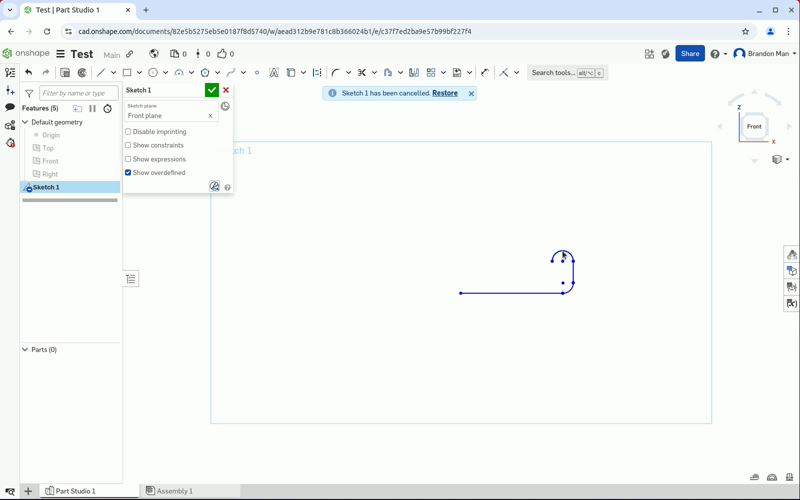
key(l)
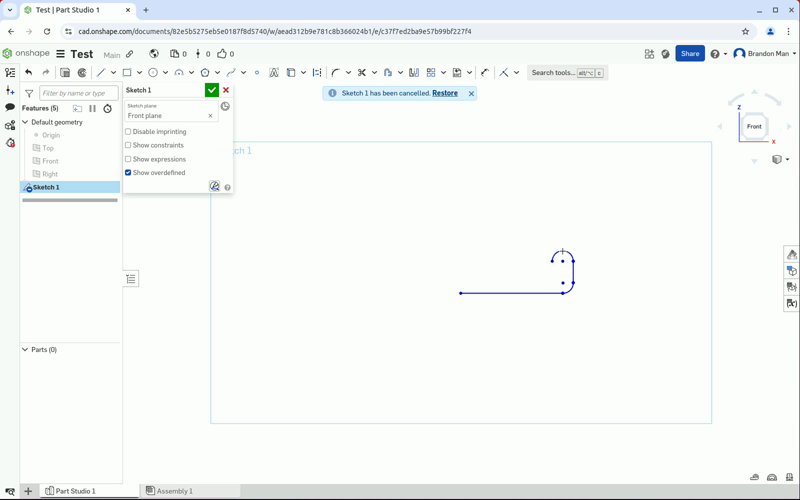
mouse_move(552, 261)
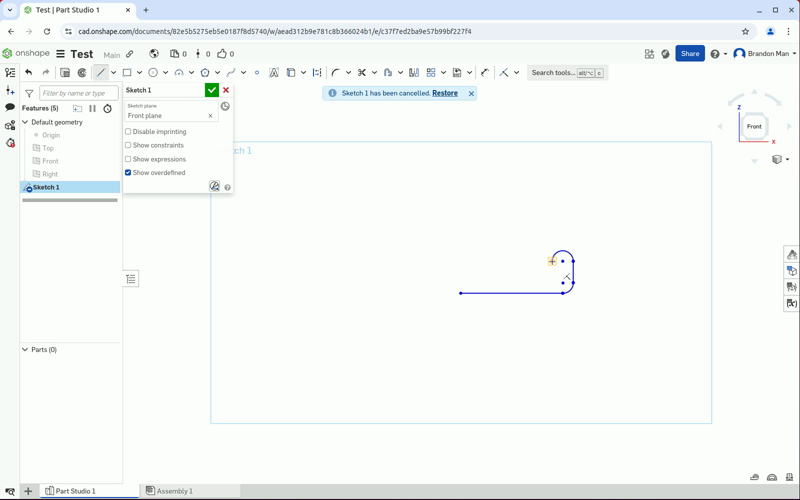
click(552, 261)
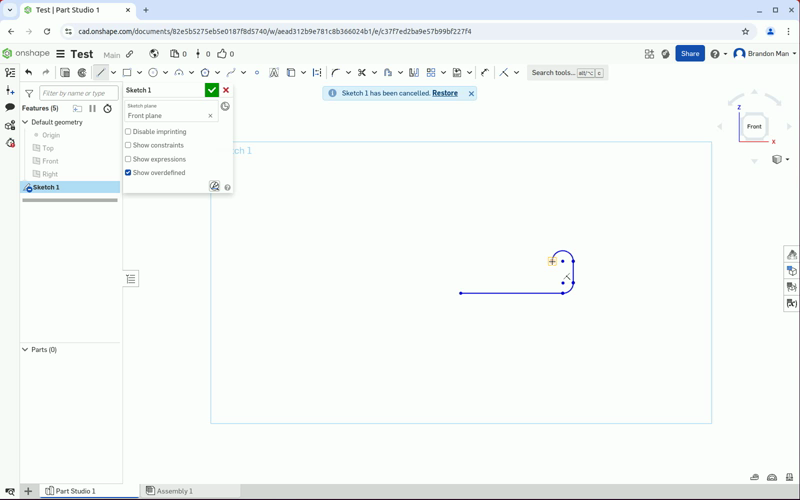
key_down(shift)
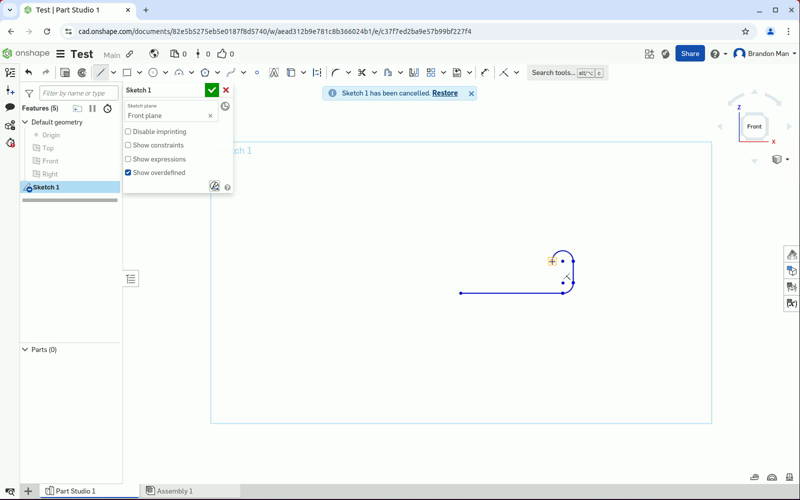
mouse_move(582, 261)
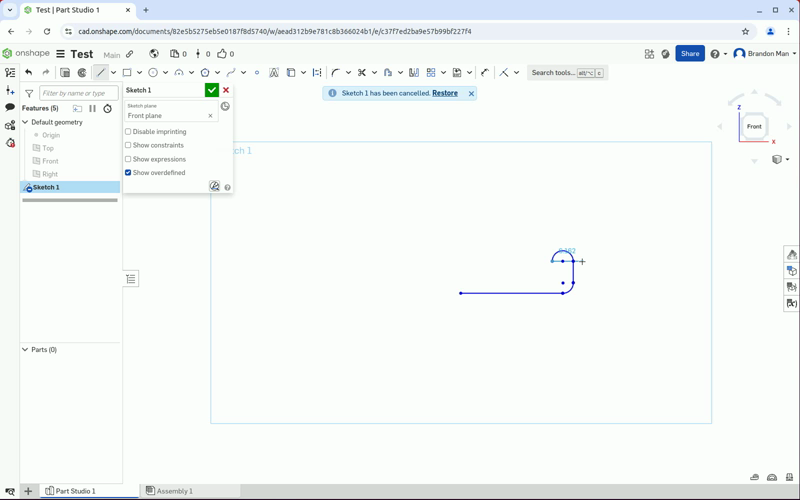
mouse_move(552, 266)
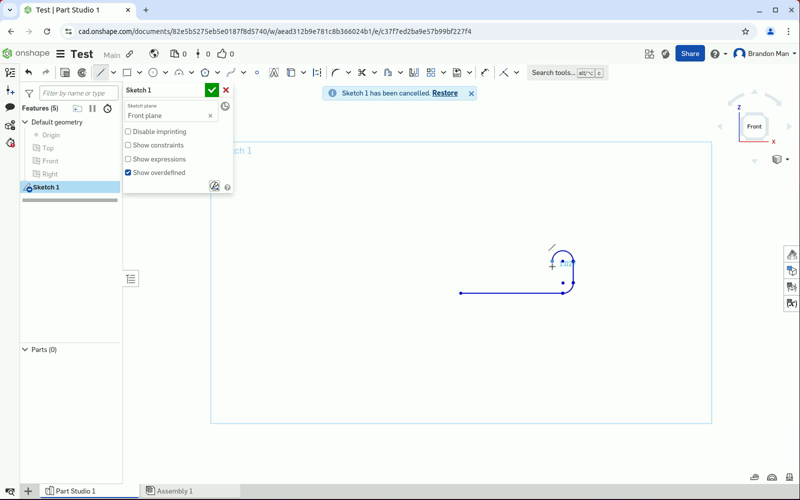
scroll(6)
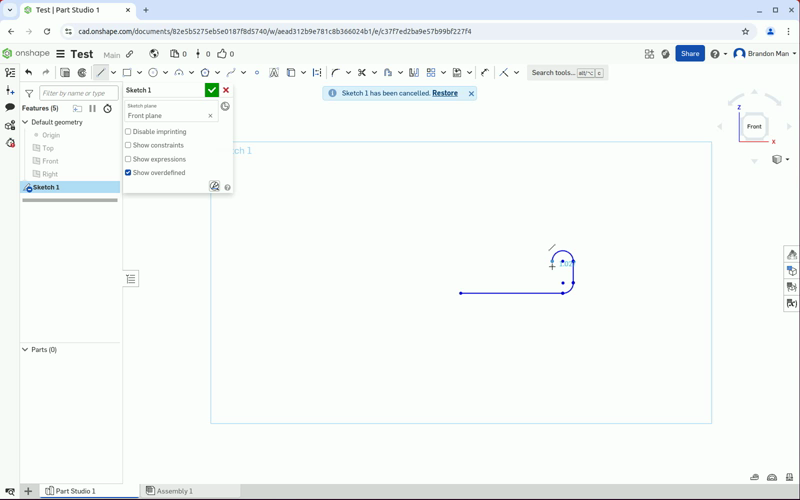
scroll(6)
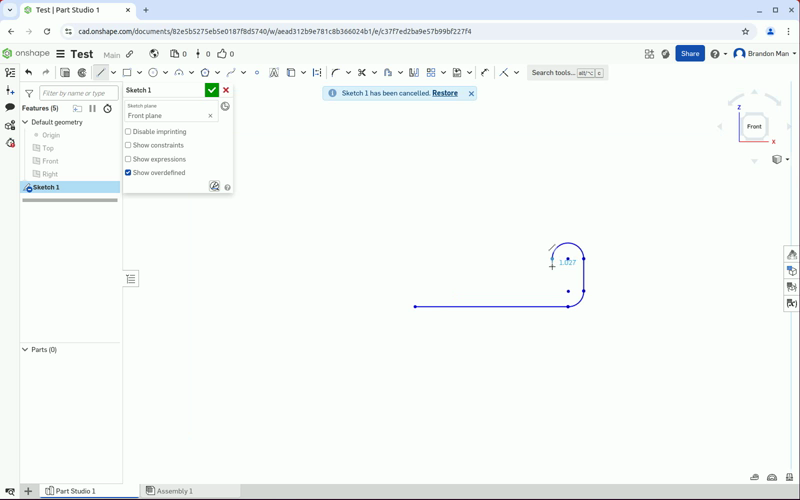
scroll(6)
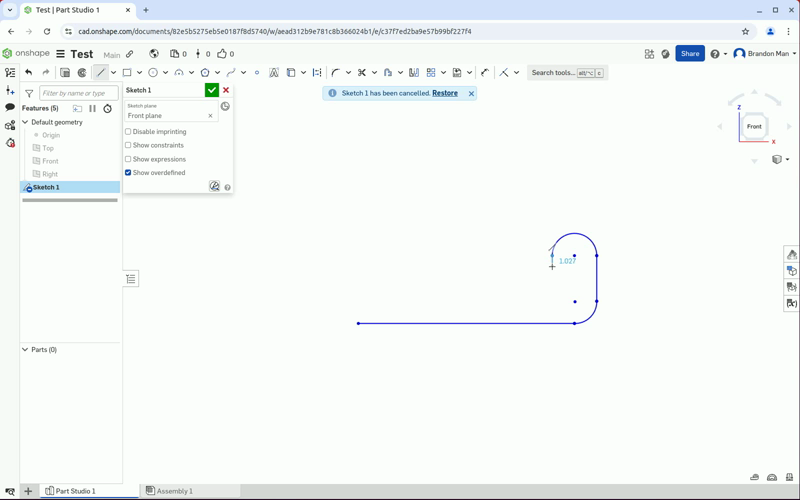
scroll(6)
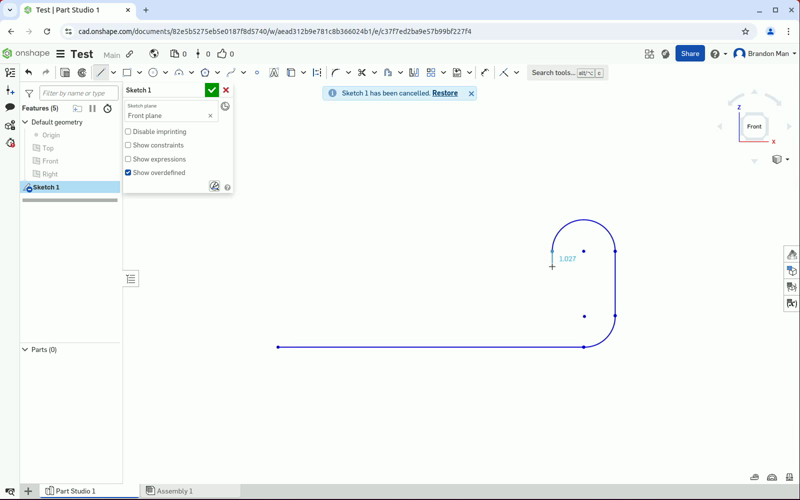
scroll(6)
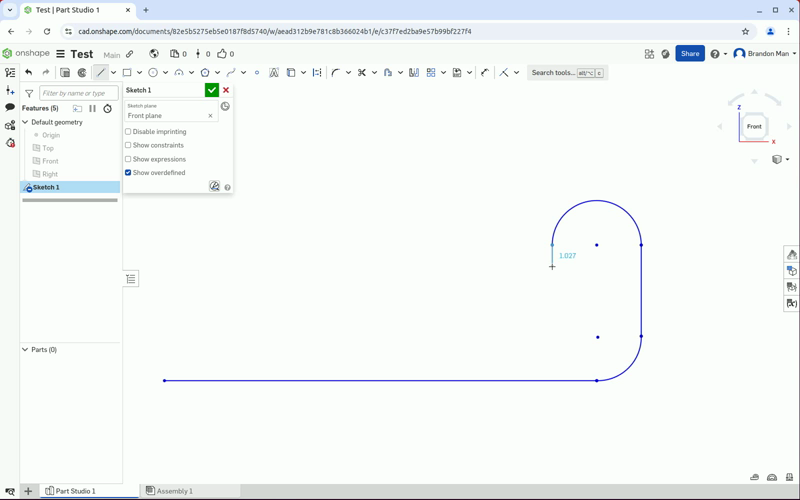
scroll(6)
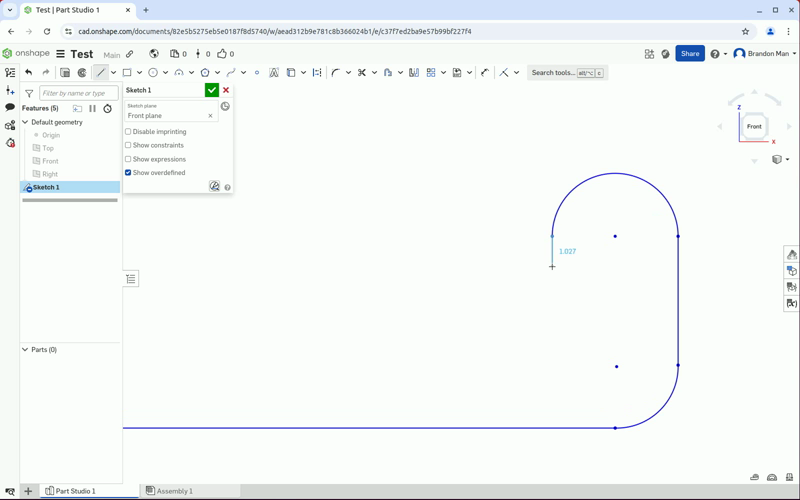
scroll(6)
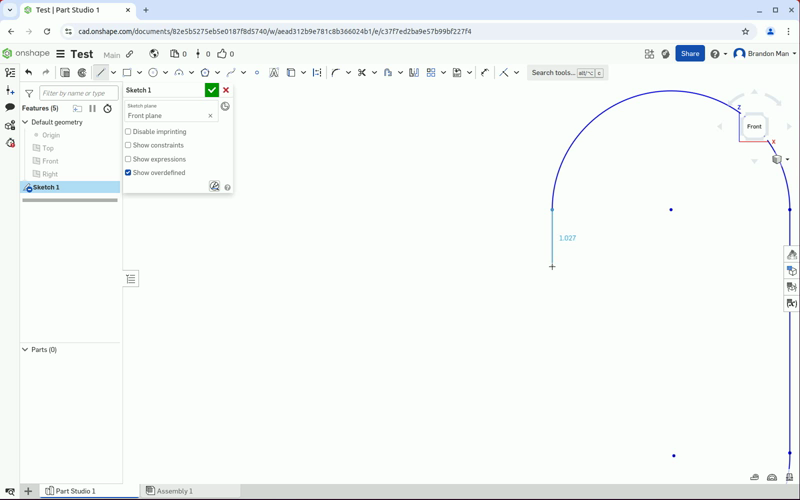
click(552, 266)
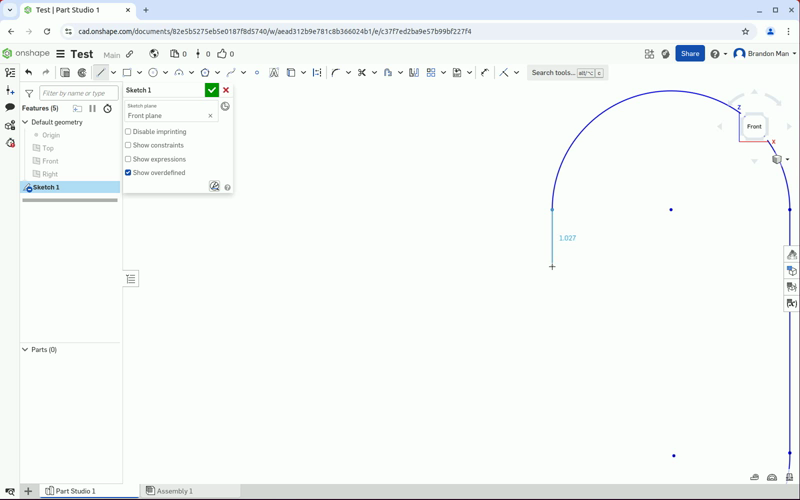
scroll(-6)
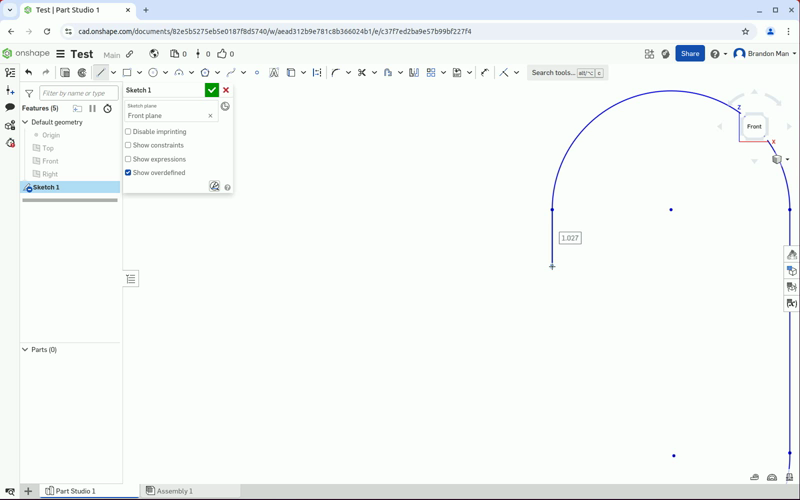
scroll(-6)
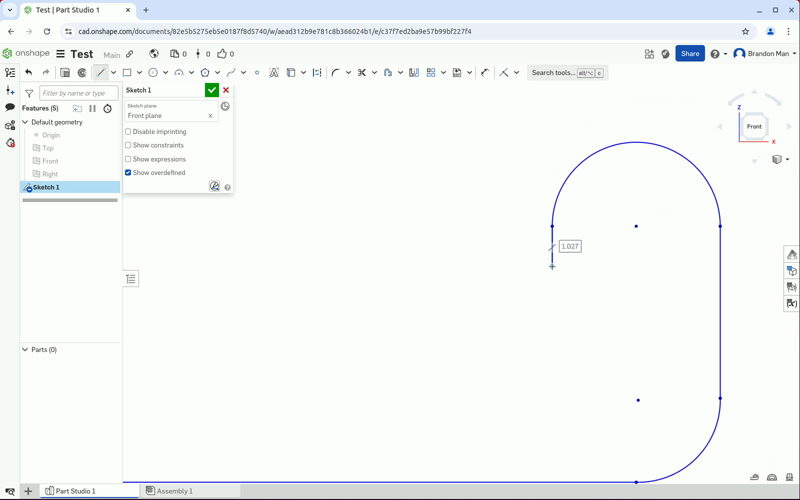
scroll(-6)
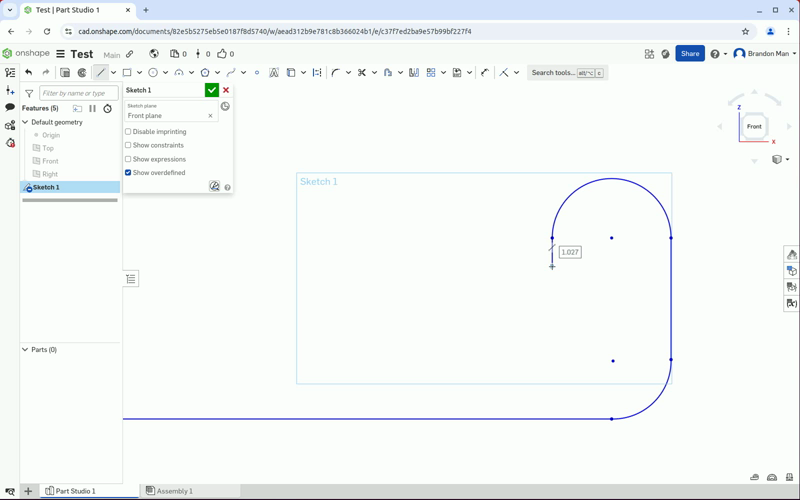
scroll(-6)
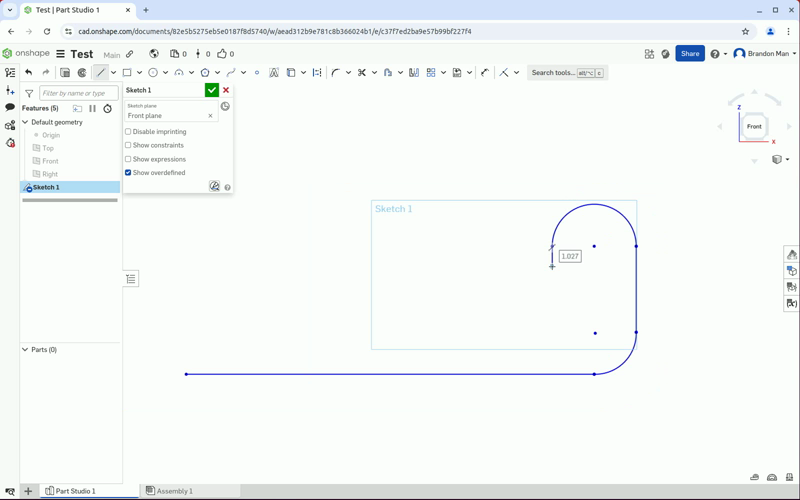
scroll(-6)
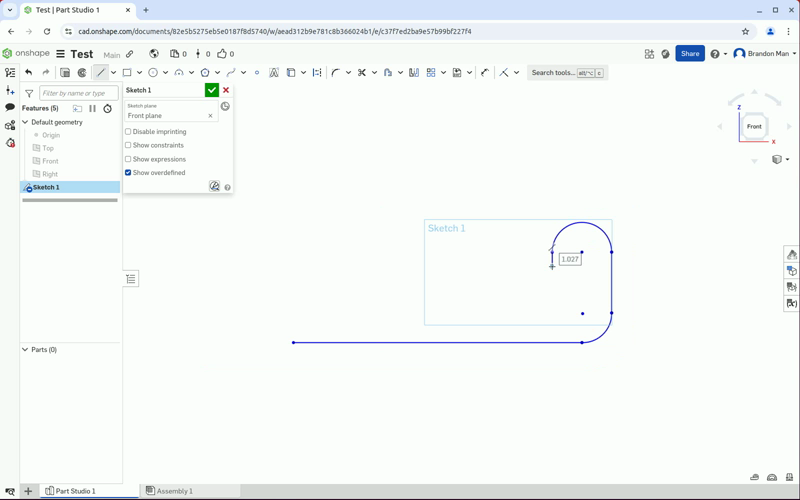
scroll(-6)
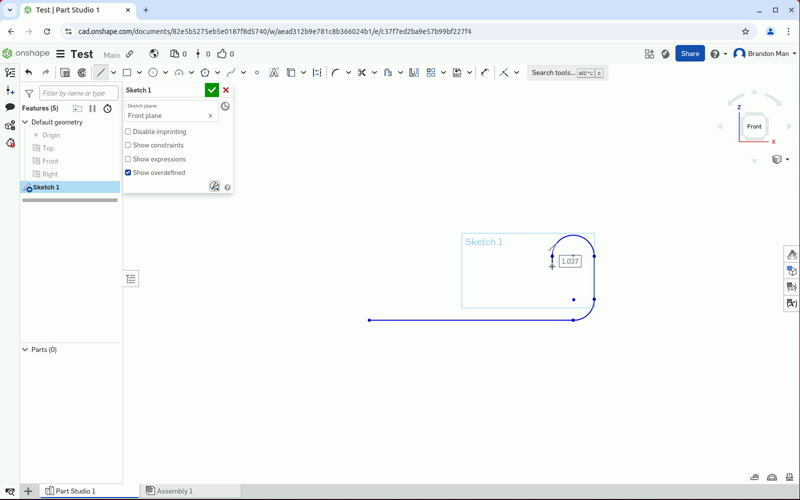
scroll(-6)
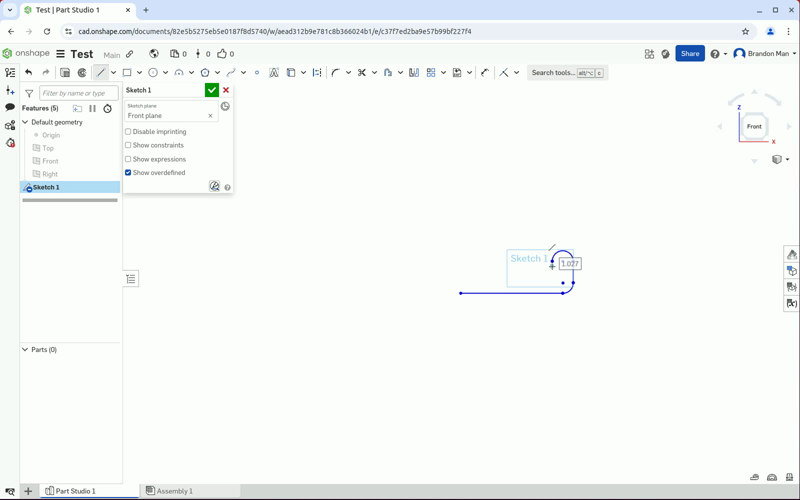
key_up(shift)
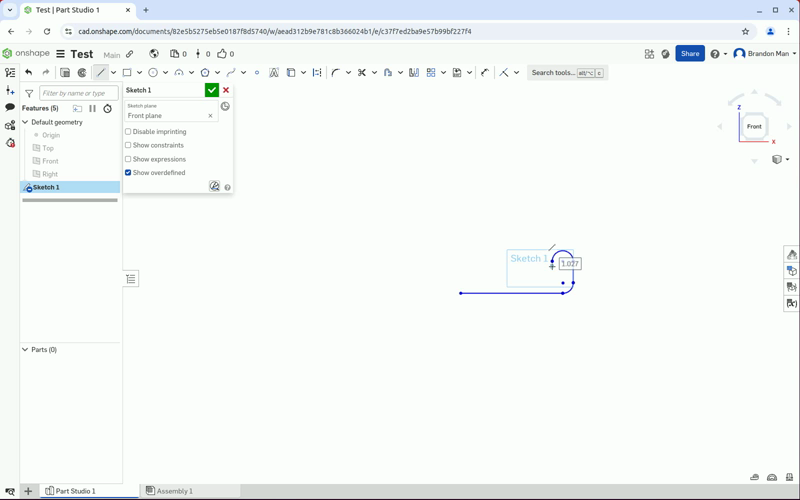
key(esc)
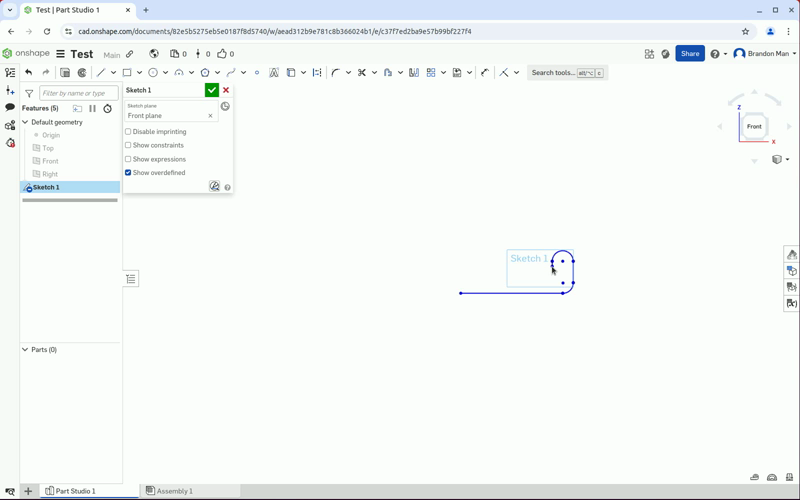
key(a)
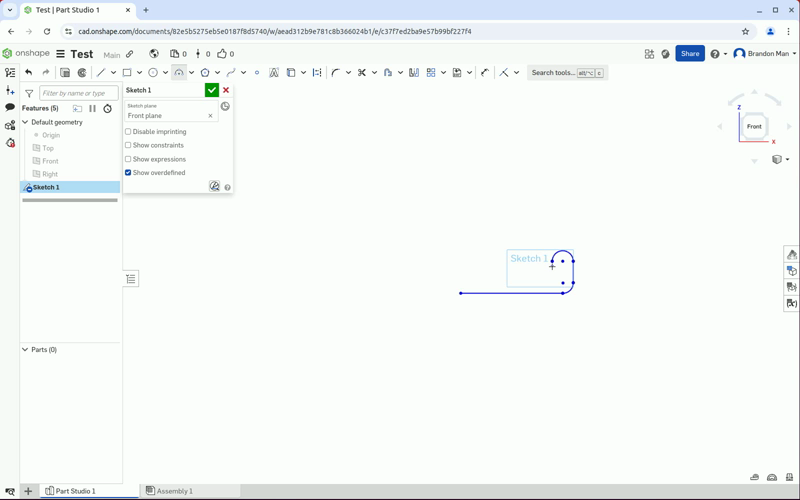
mouse_move(552, 266)
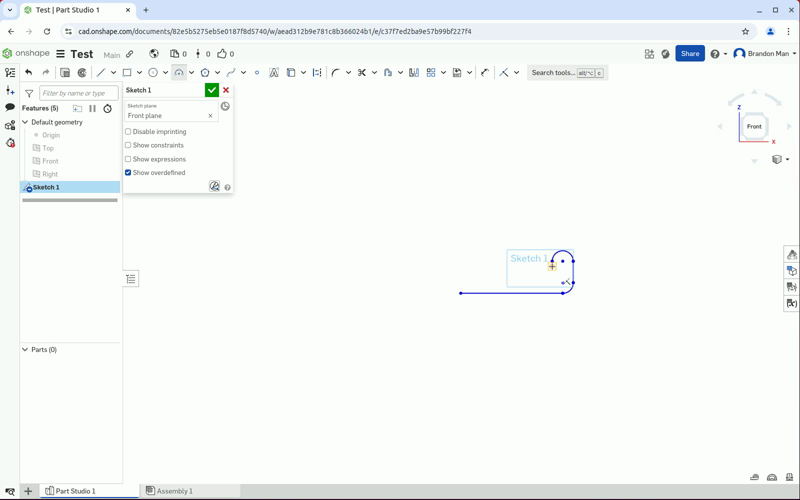
click(552, 266)
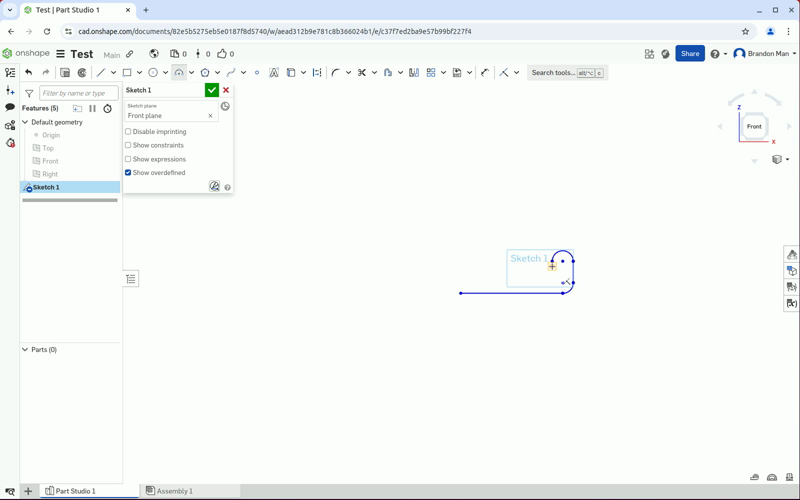
key_down(shift)
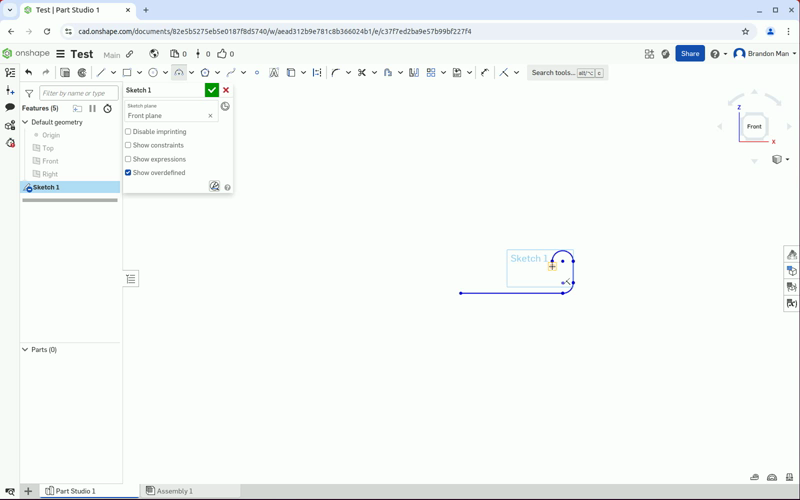
mouse_move(546, 272)
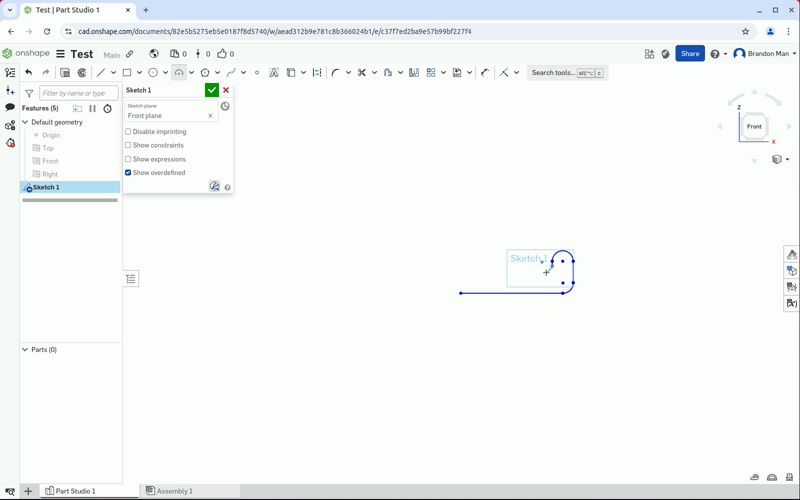
click(546, 272)
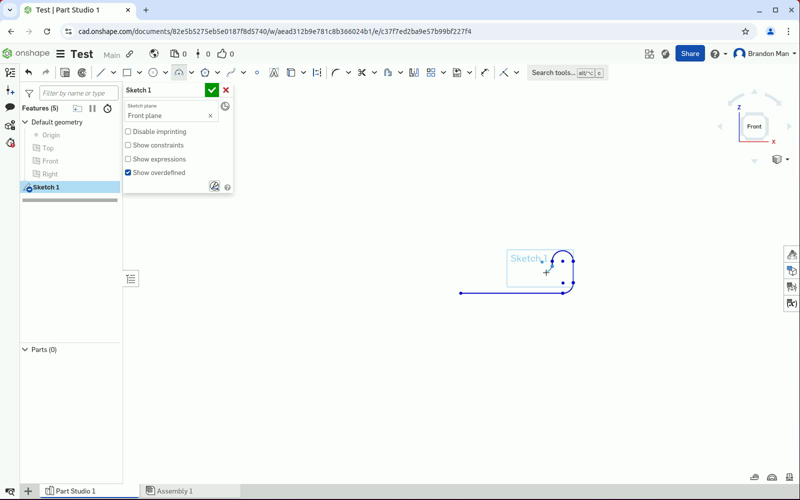
mouse_move(550, 270)
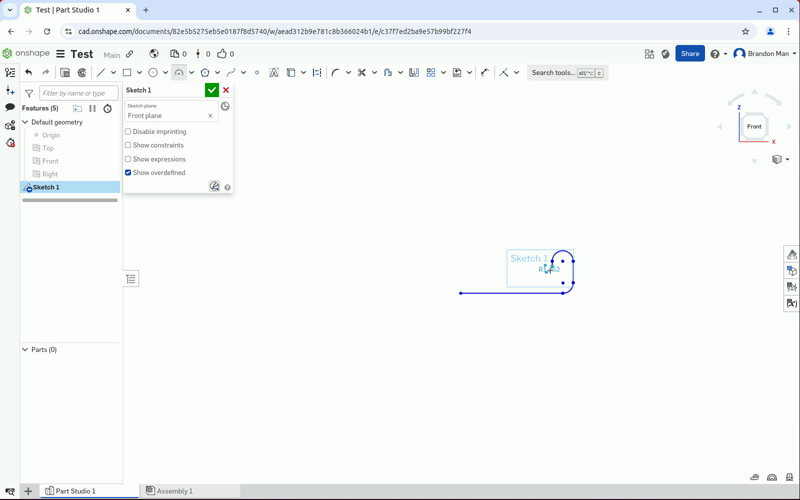
click(550, 270)
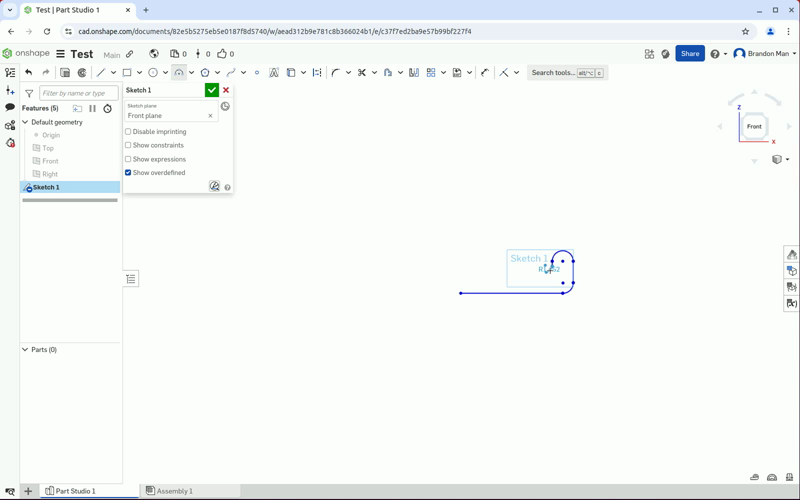
key_up(shift)
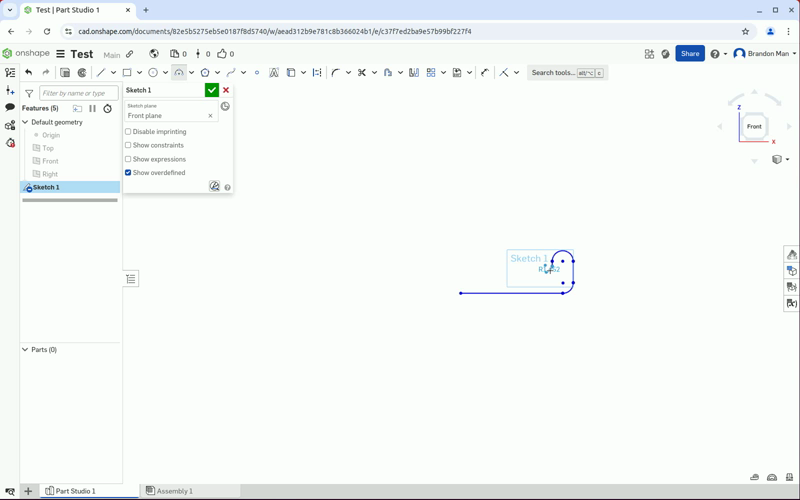
key(esc)
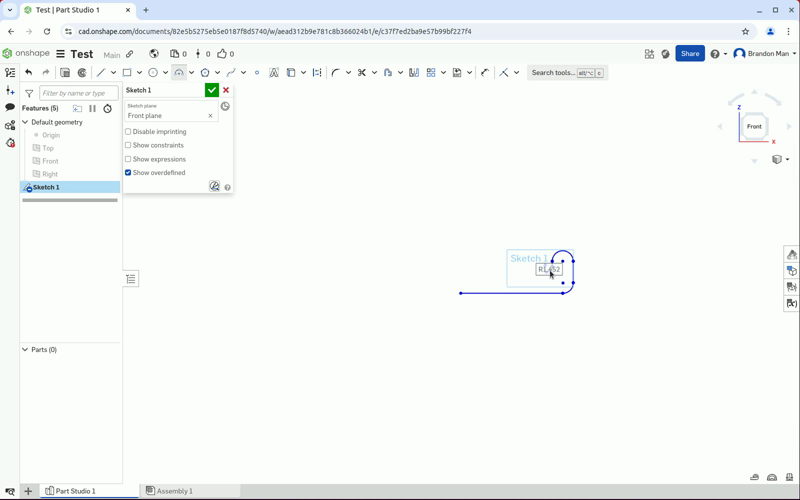
key(l)
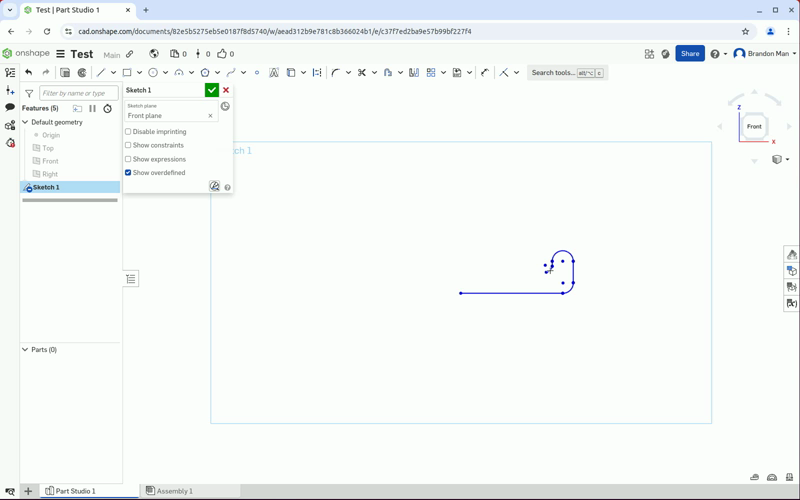
mouse_move(546, 272)
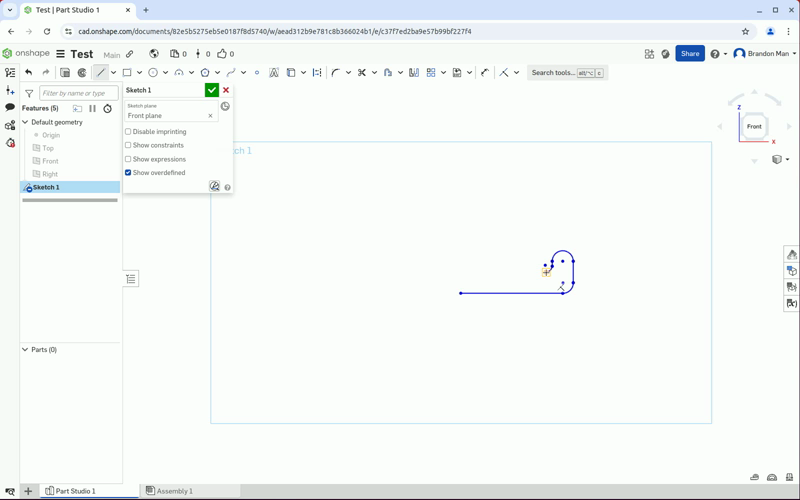
click(546, 272)
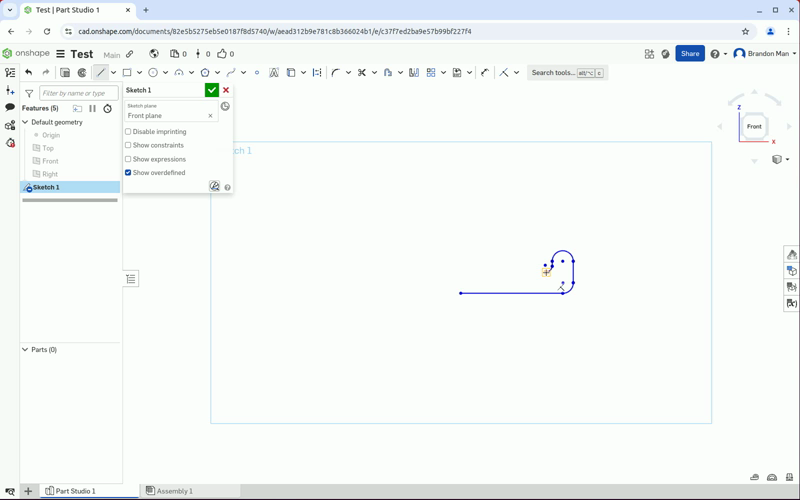
key_down(shift)
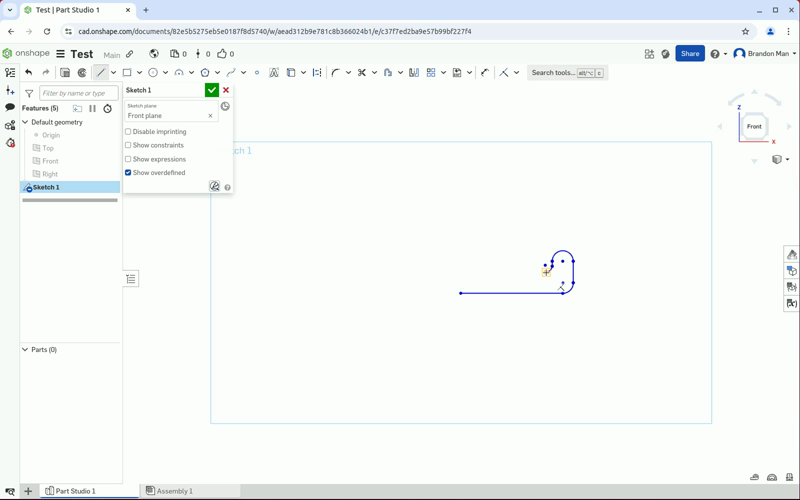
mouse_move(460, 272)
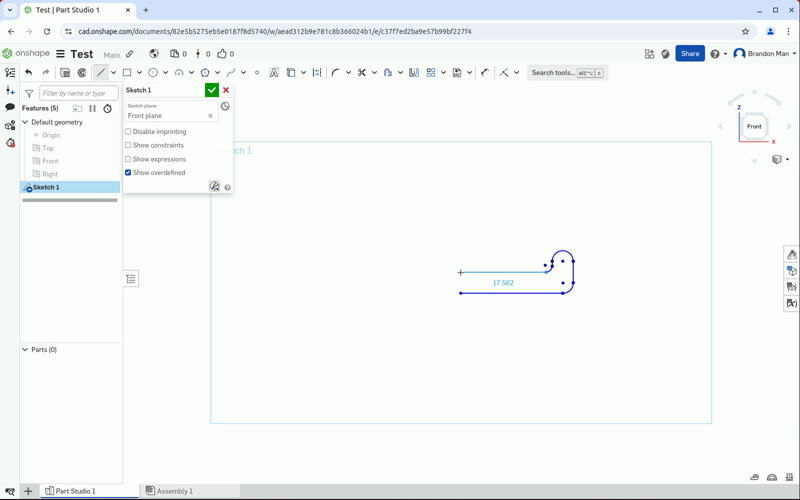
click(460, 272)
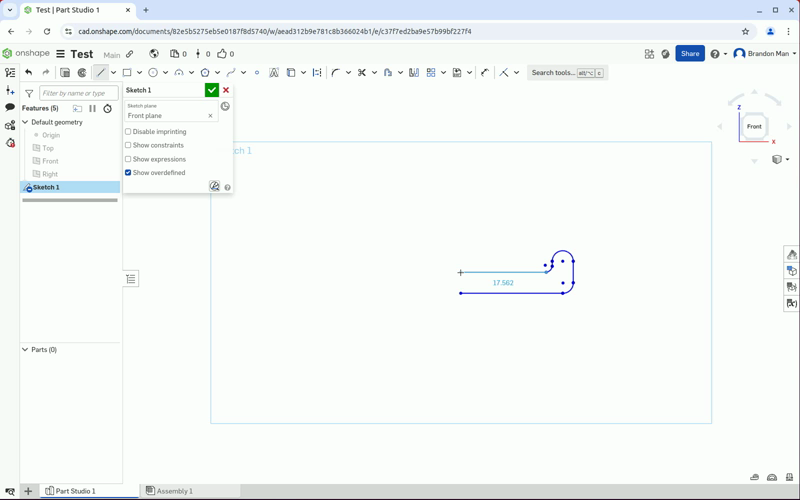
key_up(shift)
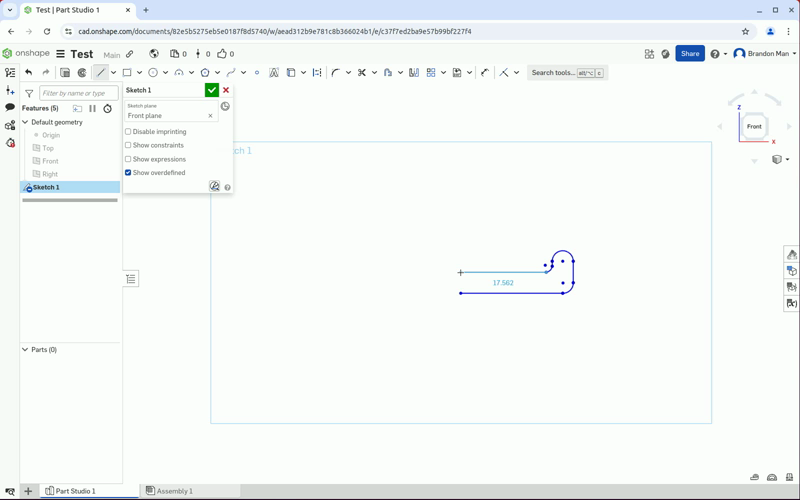
key(esc)
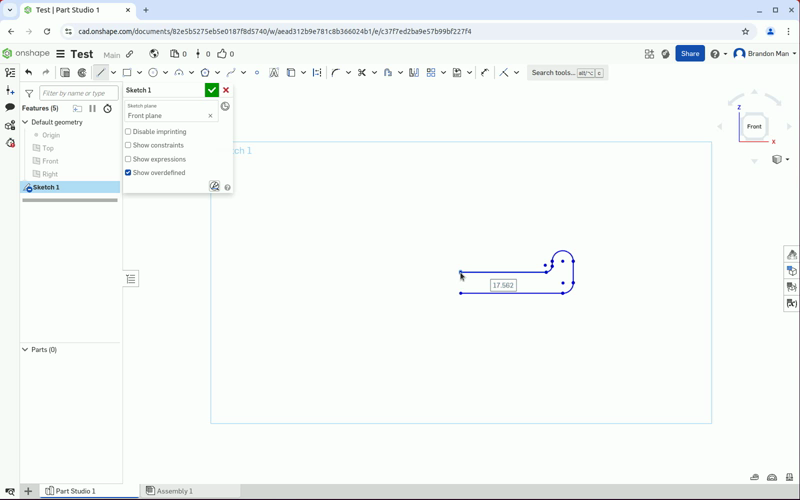
key(a)
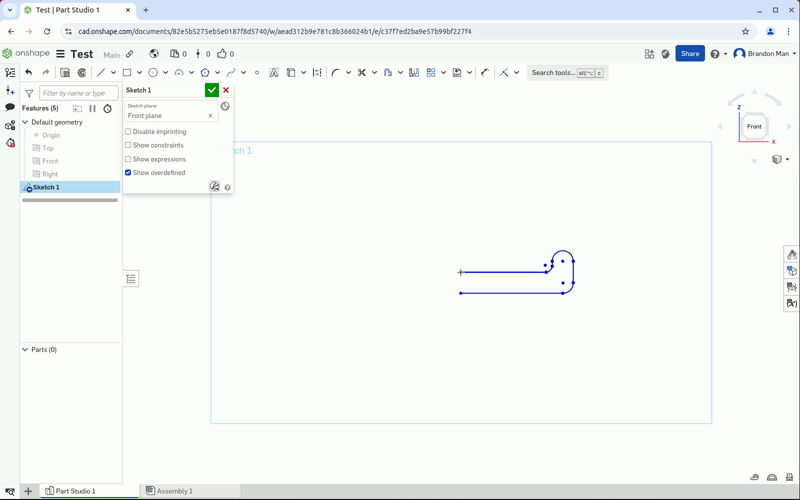
mouse_move(460, 272)
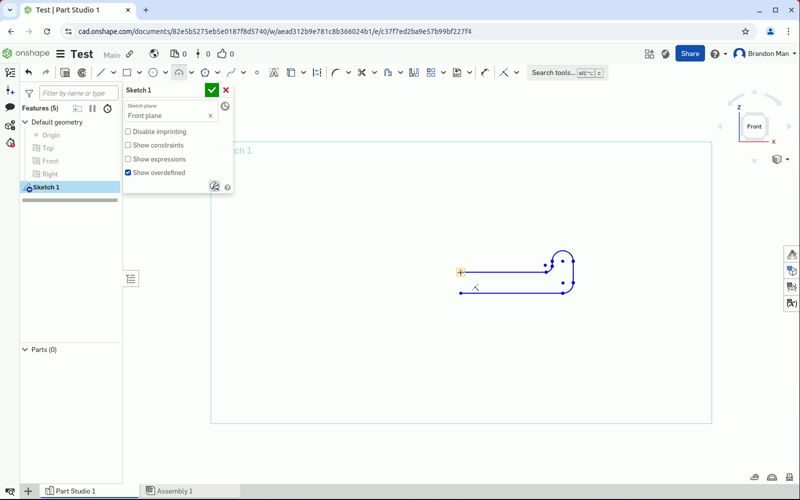
click(460, 272)
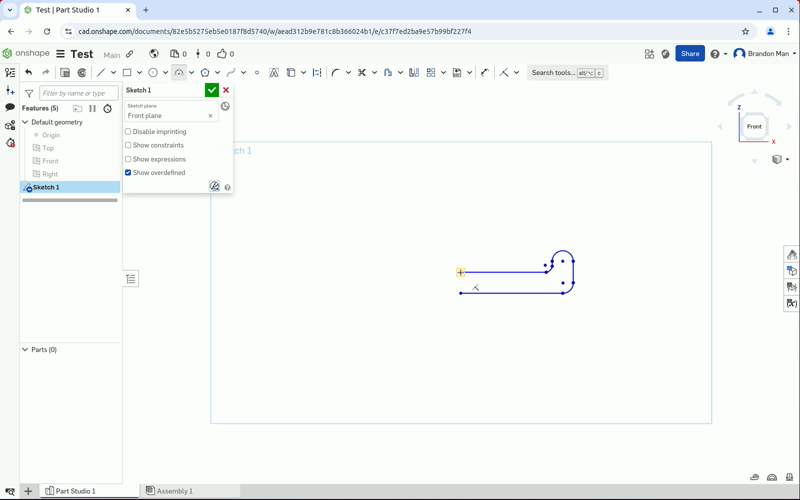
mouse_move(460, 293)
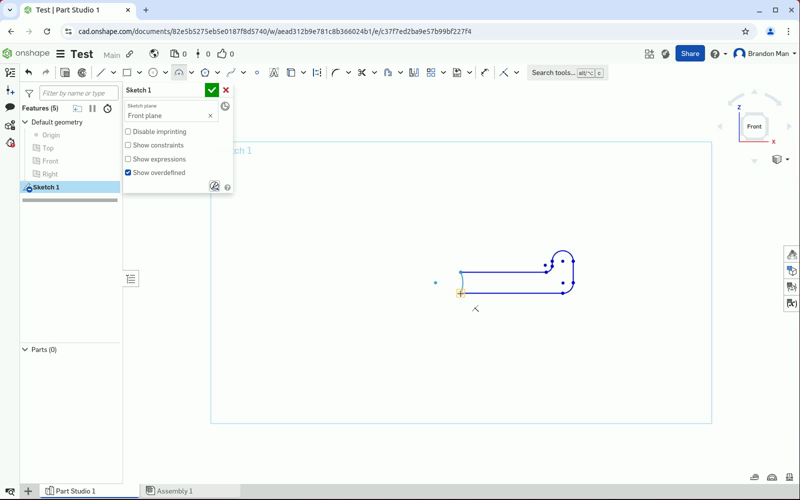
click(460, 293)
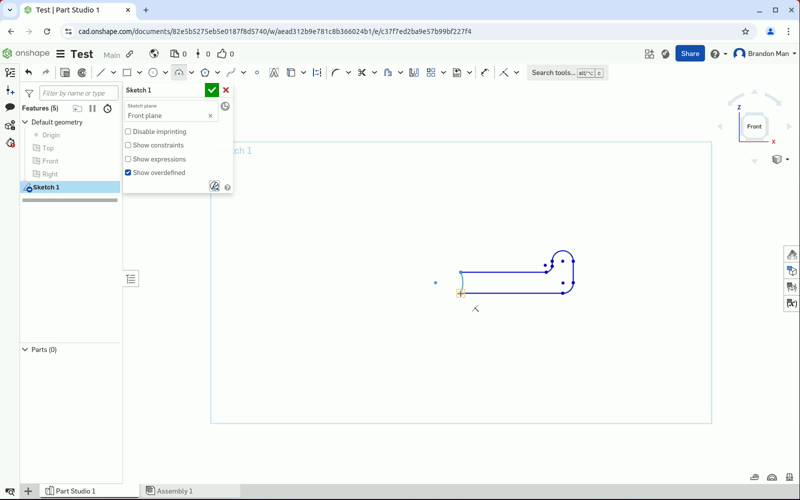
key_down(shift)
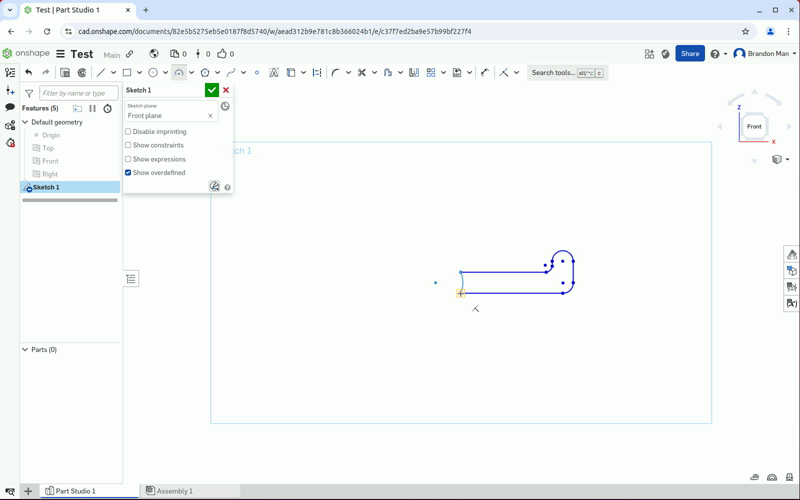
mouse_move(450, 282)
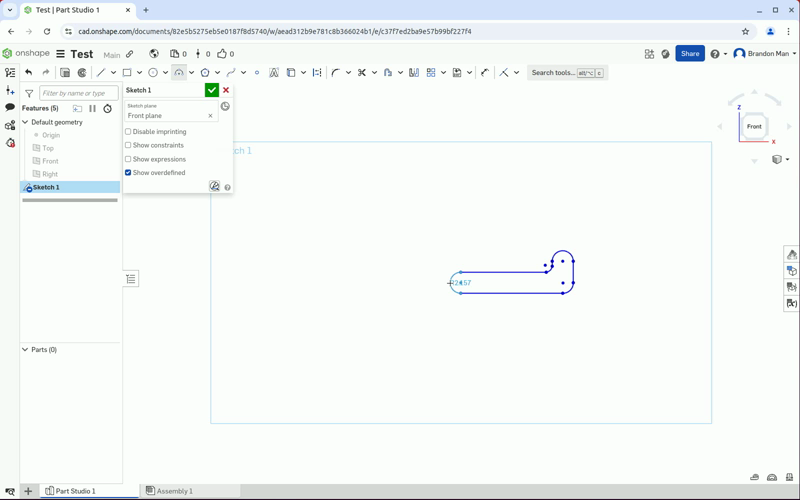
click(450, 282)
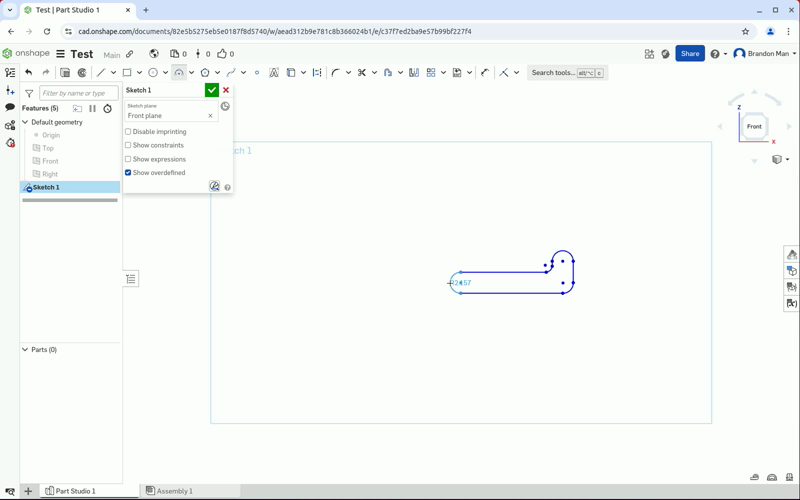
key_up(shift)
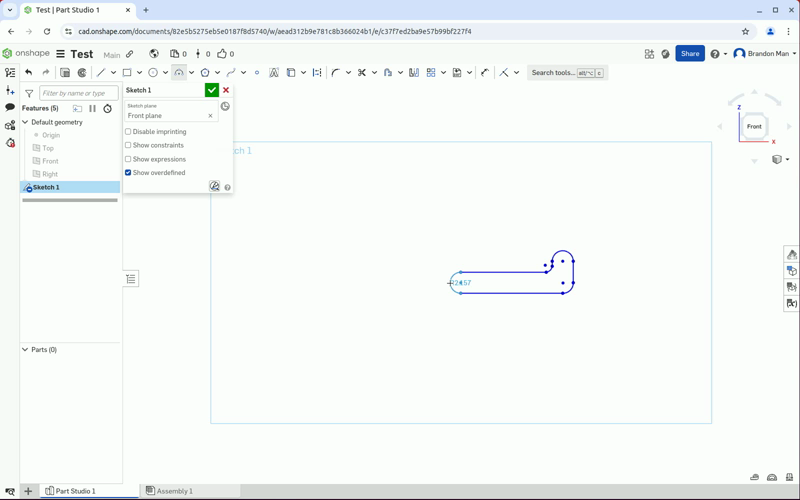
key(esc)
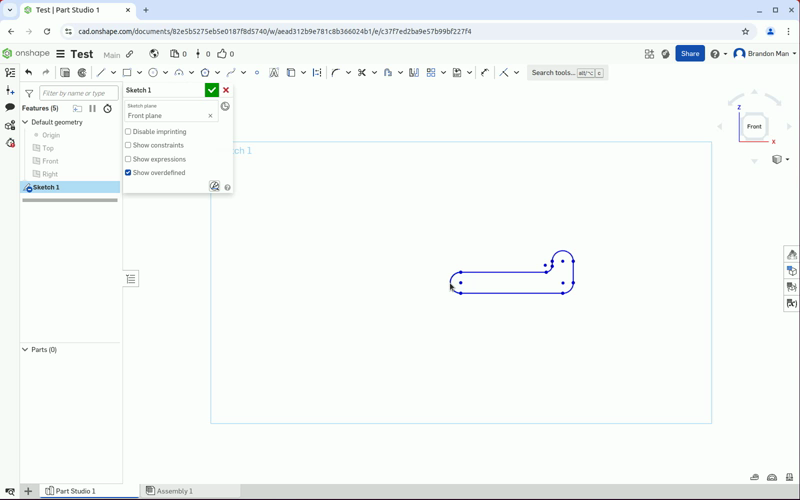
key(c)
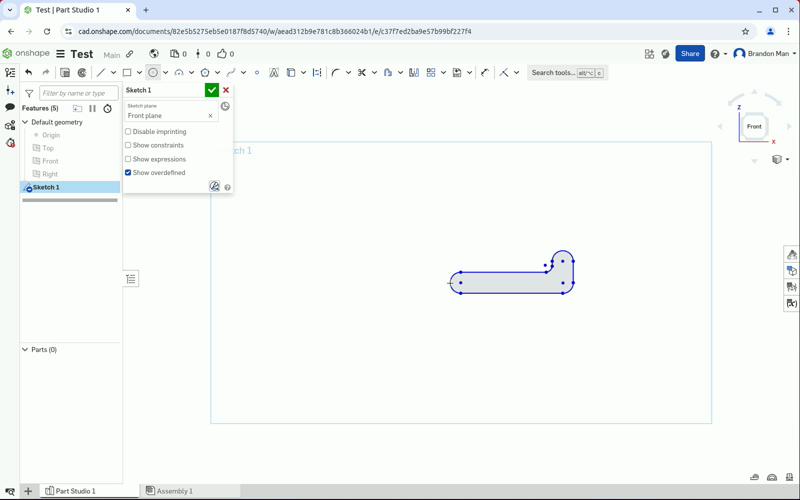
key_down(shift)
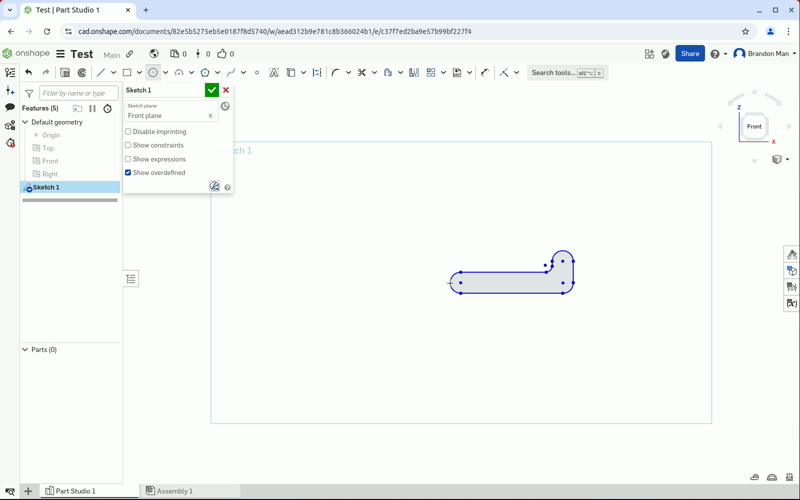
mouse_move(460, 282)
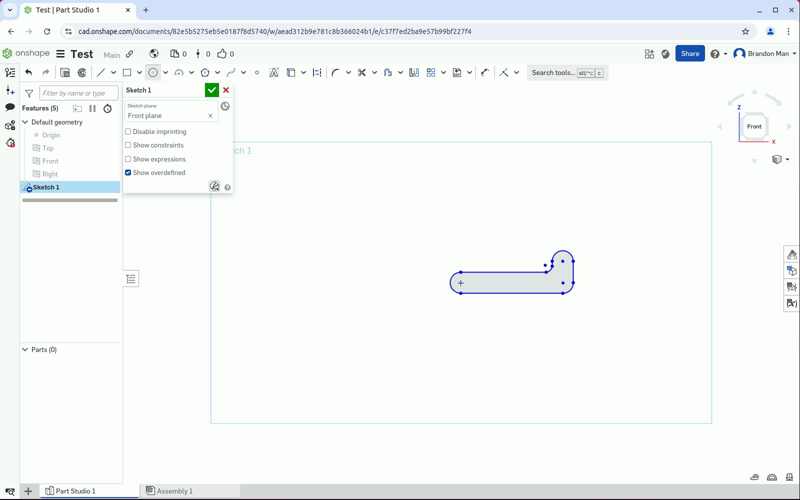
click(460, 282)
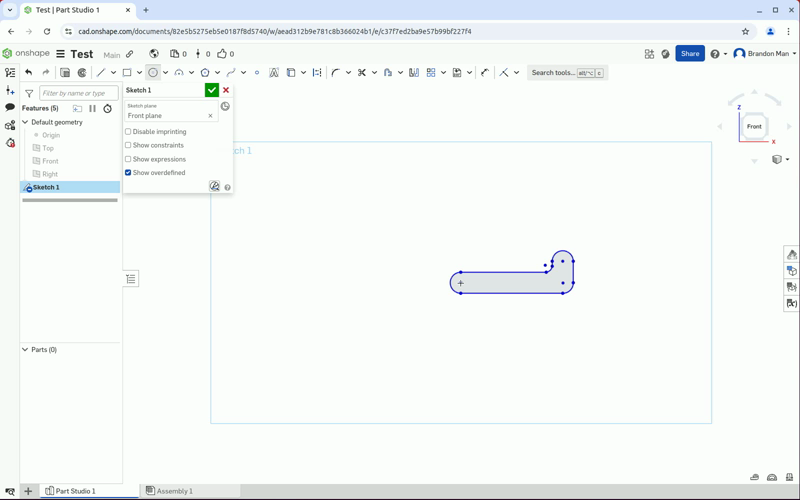
key_up(shift)
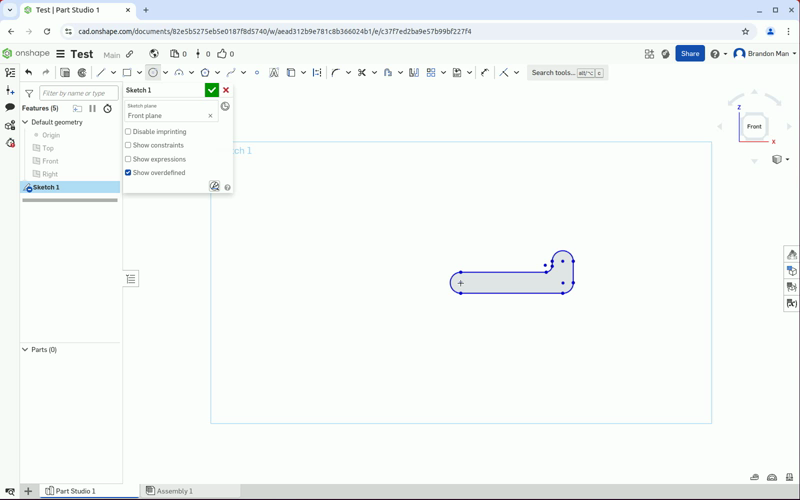
mouse_move(467, 282)
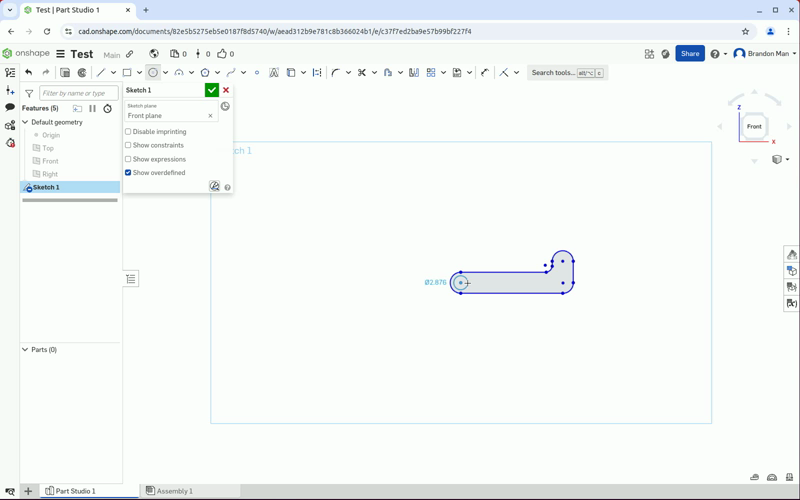
click(467, 282)
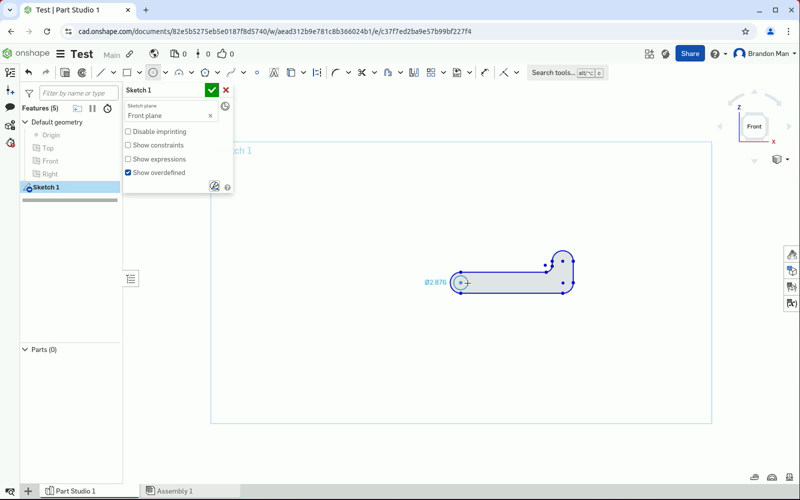
key(esc)
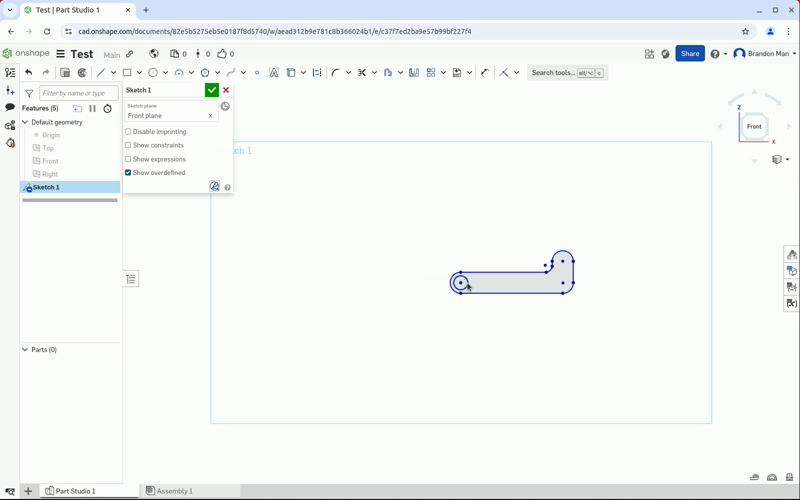
key(c)
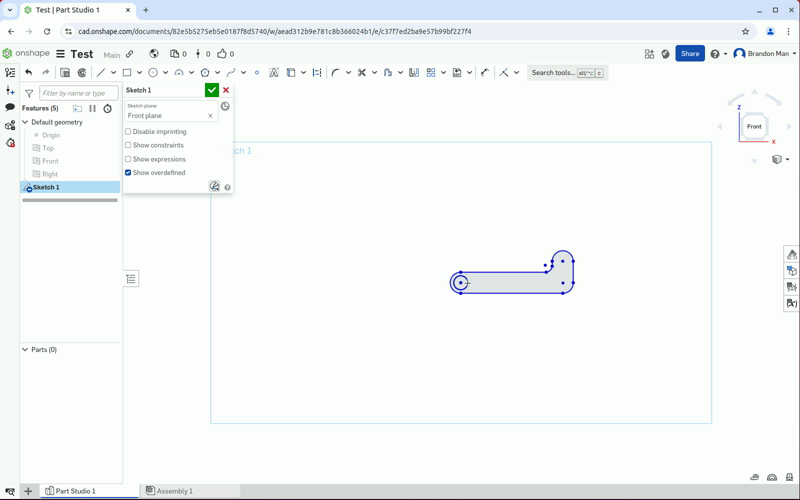
key_down(shift)
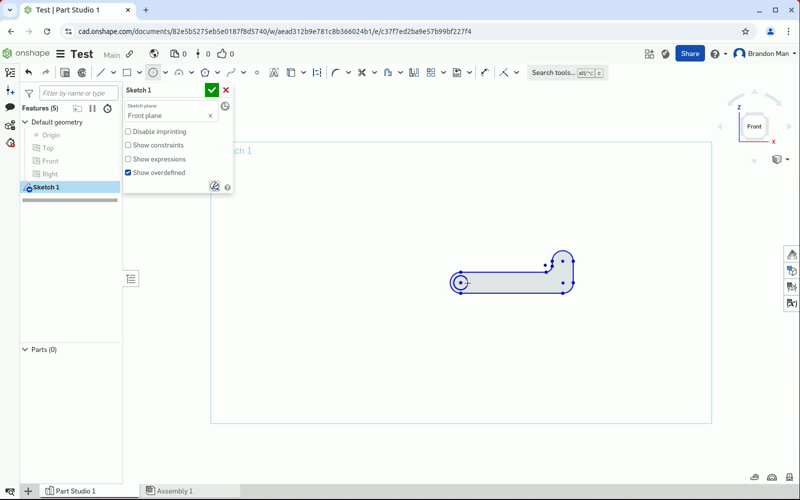
mouse_move(562, 261)
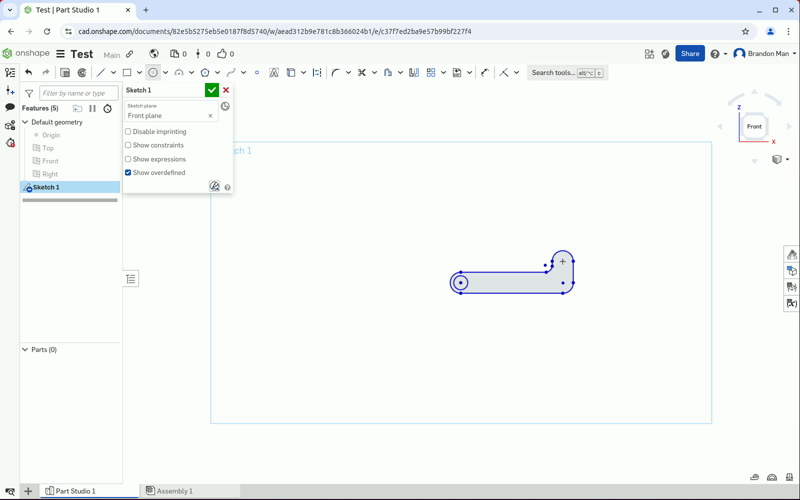
click(562, 261)
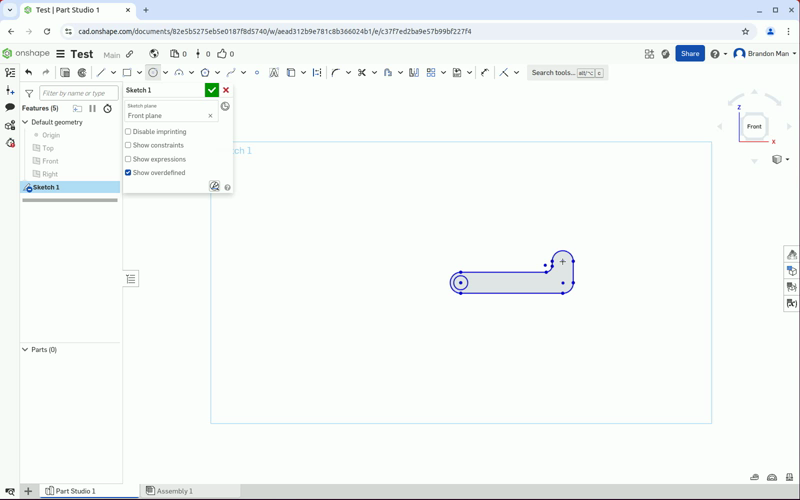
key_up(shift)
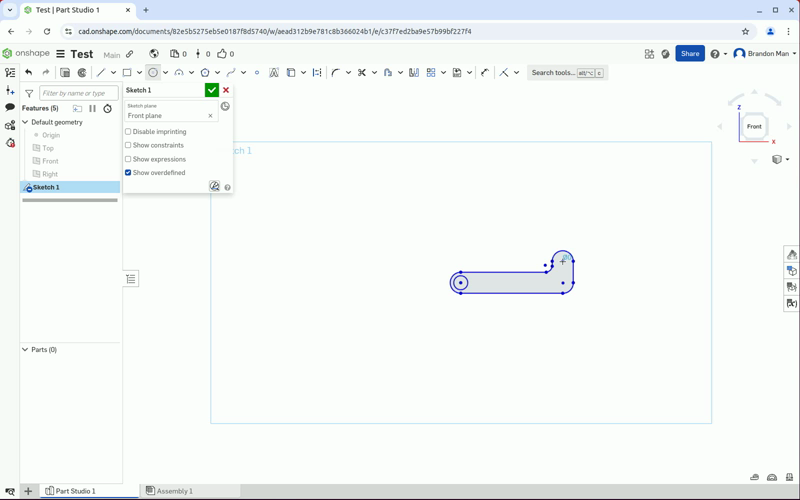
mouse_move(569, 261)
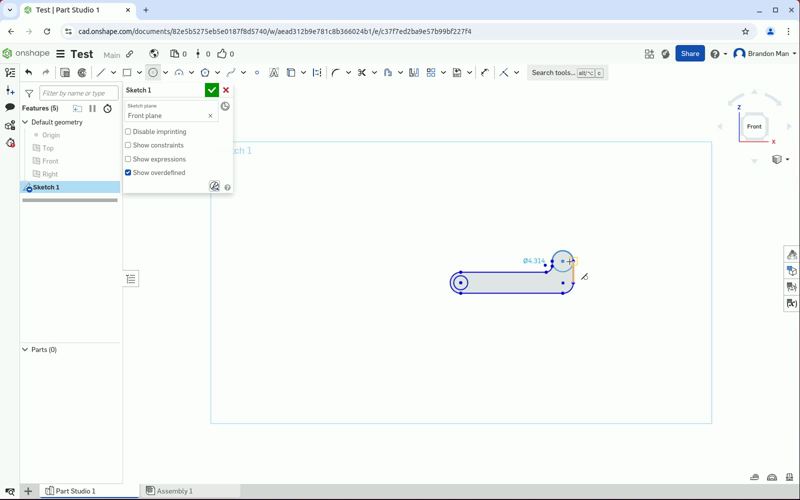
scroll(6)
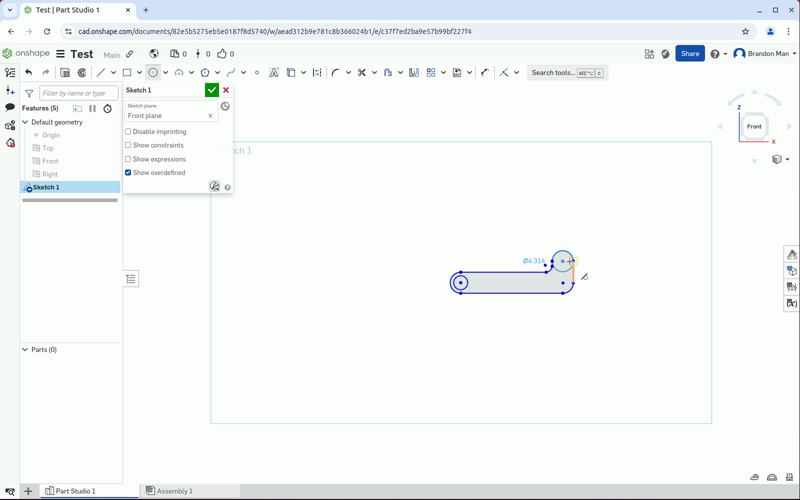
scroll(6)
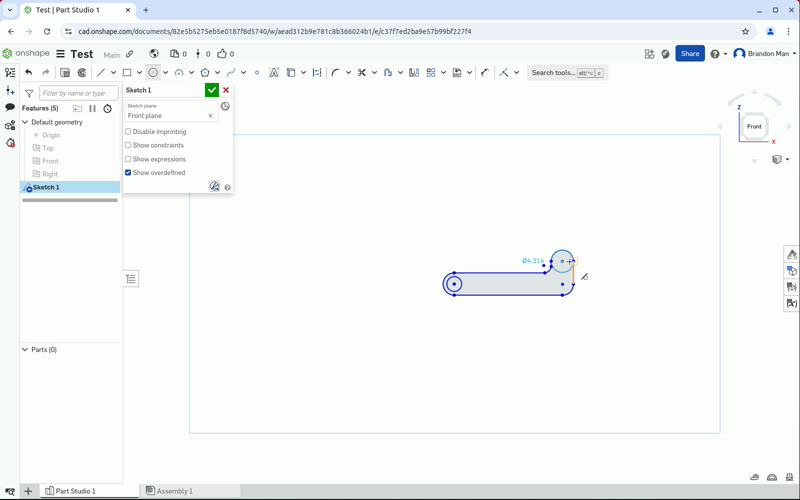
scroll(6)
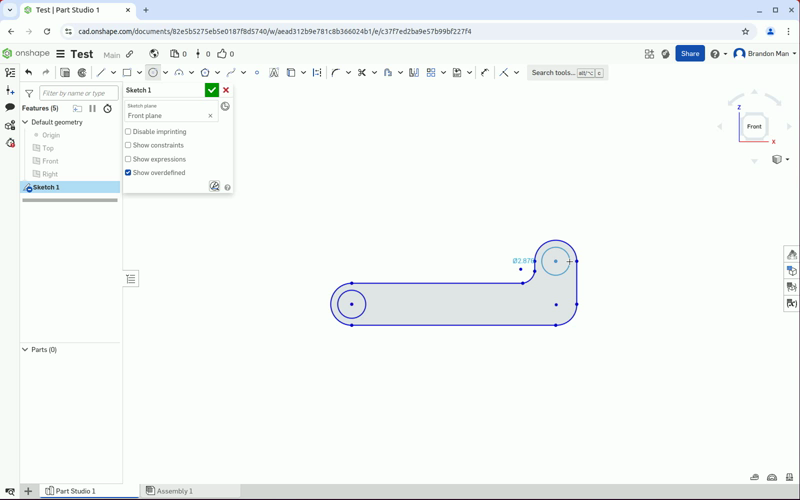
scroll(6)
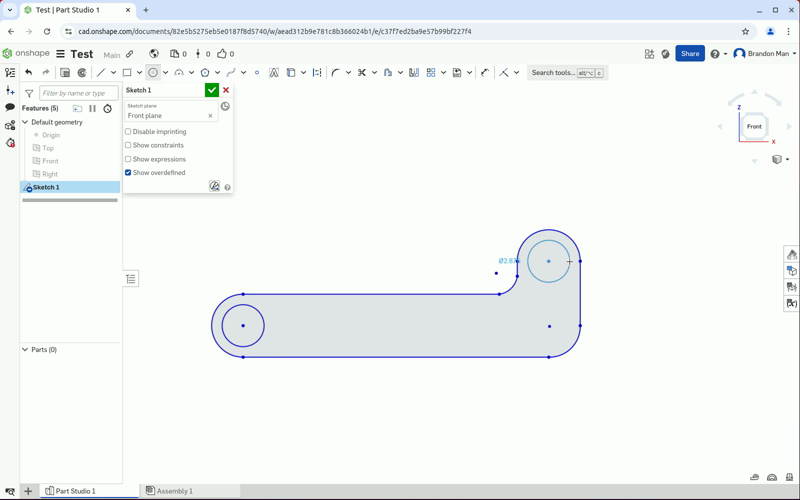
scroll(6)
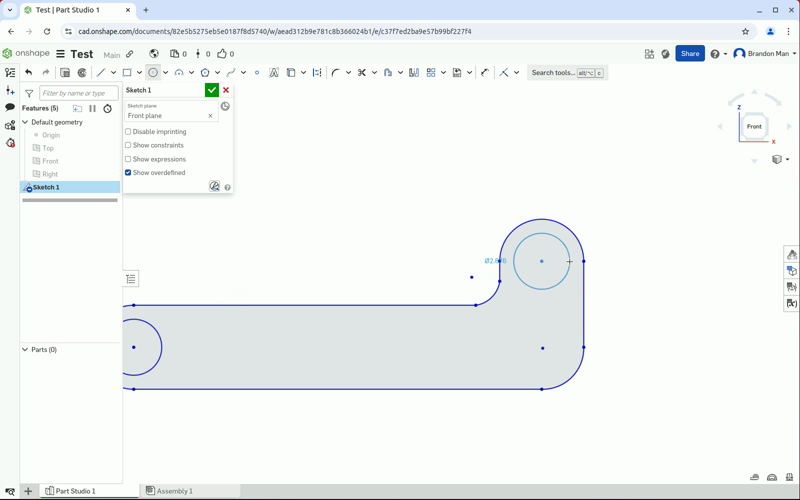
scroll(6)
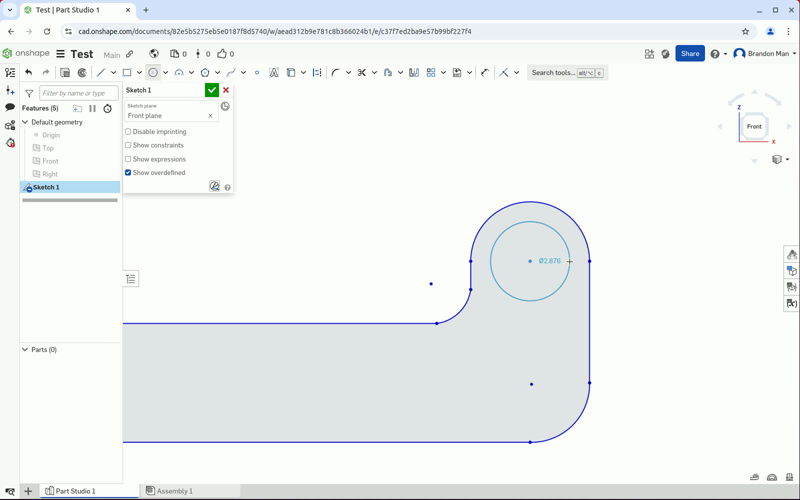
scroll(6)
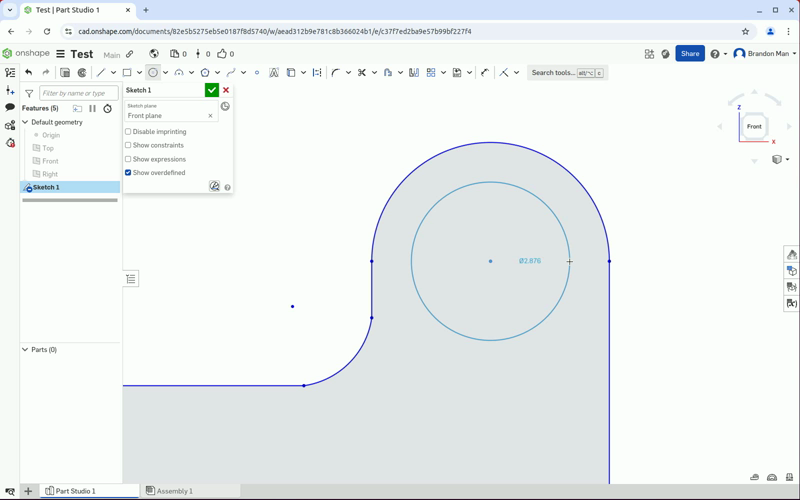
click(569, 261)
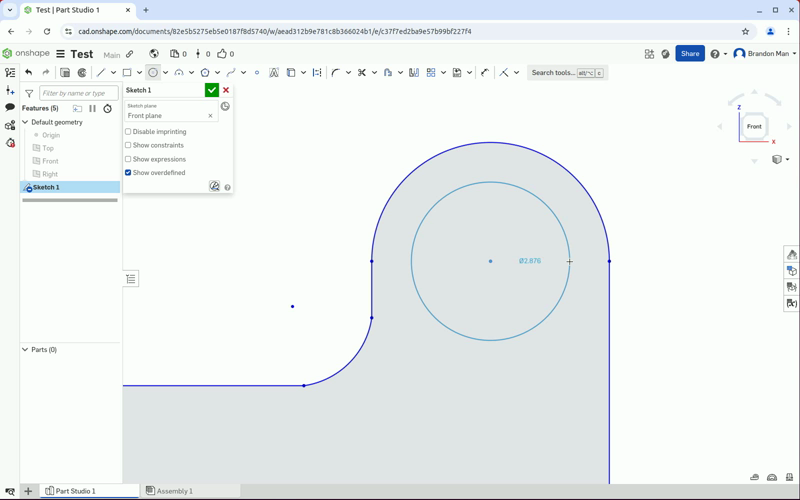
scroll(-6)
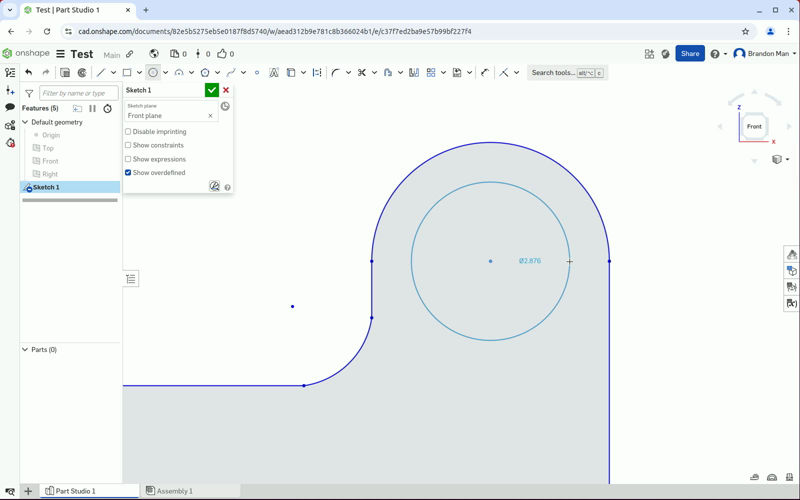
scroll(-6)
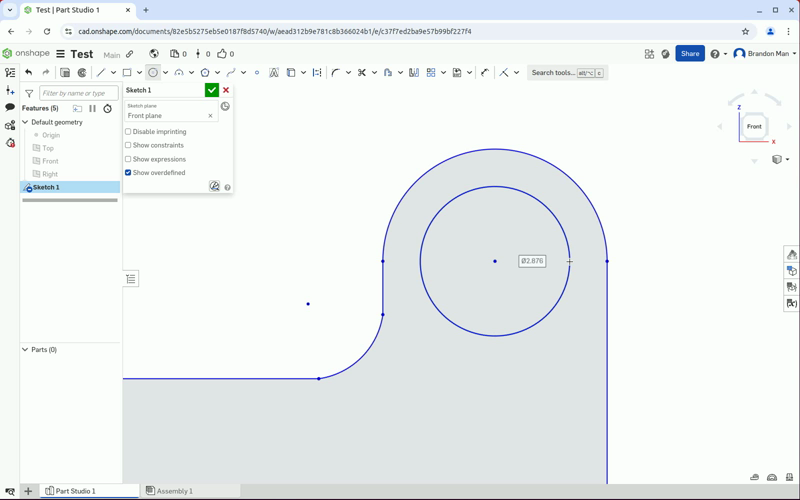
scroll(-6)
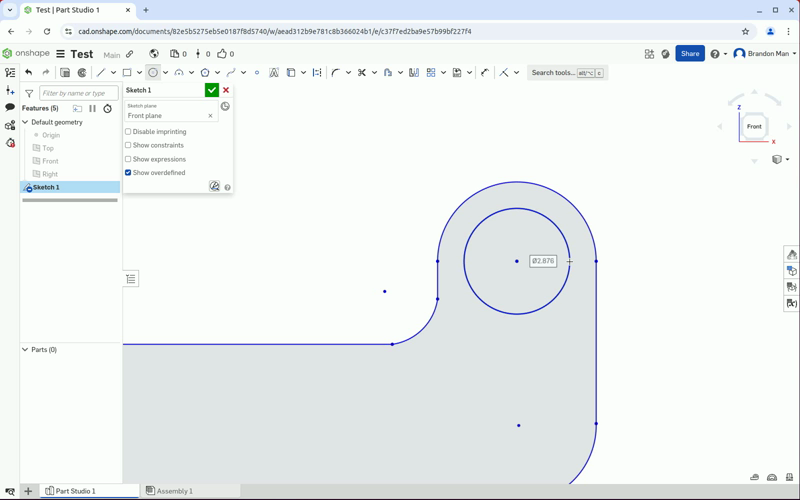
scroll(-6)
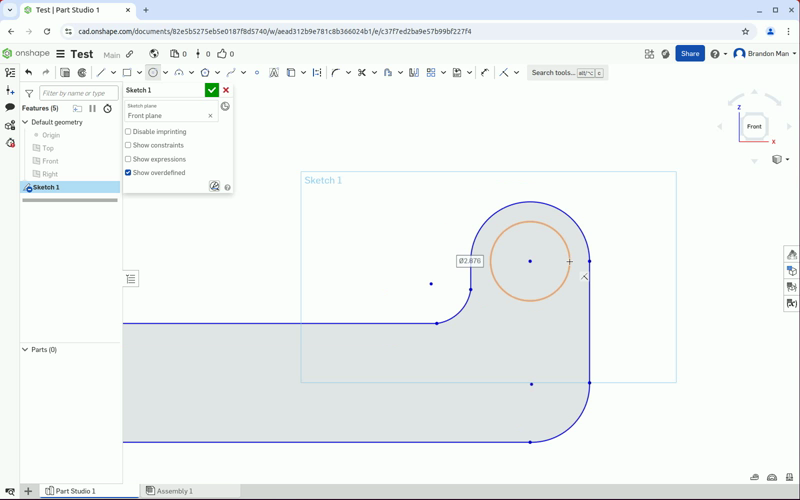
scroll(-6)
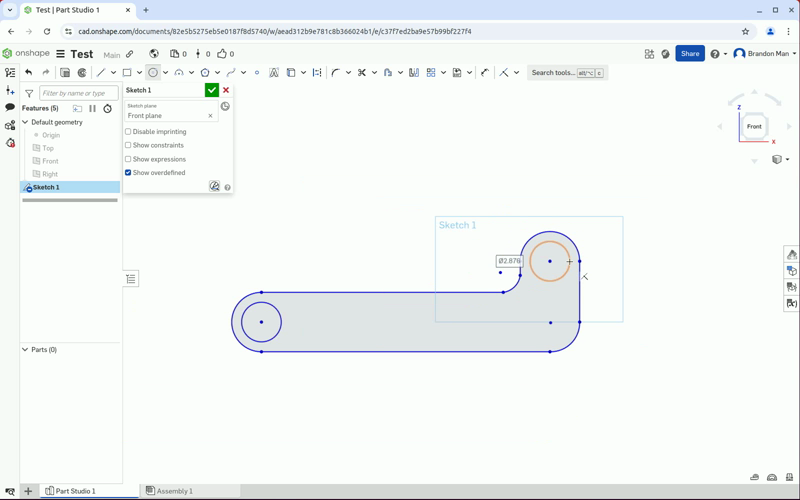
scroll(-6)
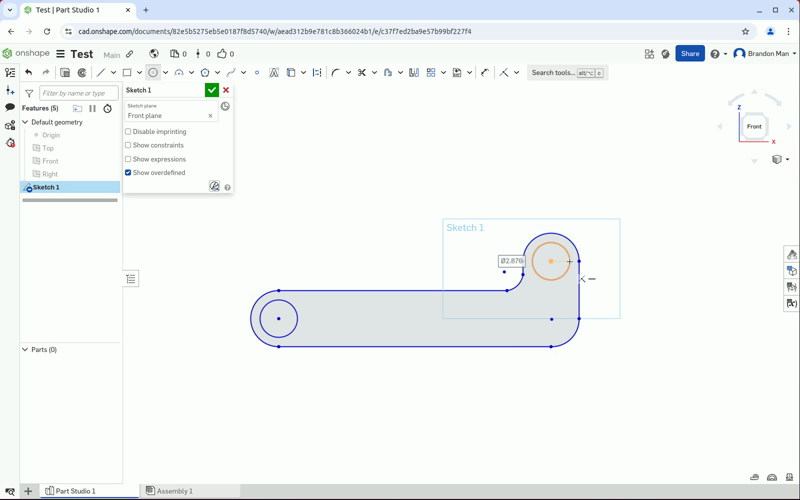
scroll(-6)
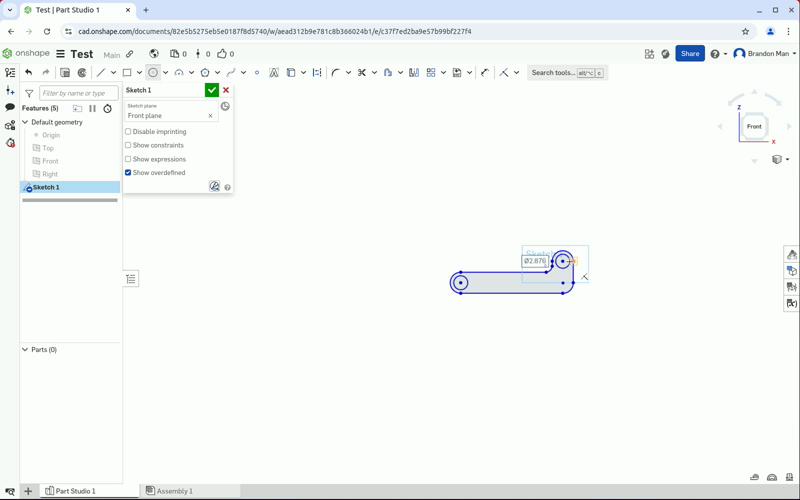
key(esc)
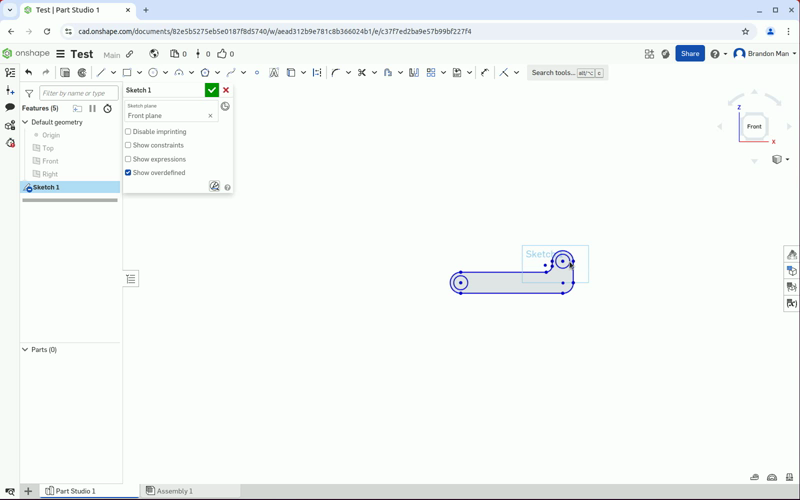
mouse_move(492, 290)
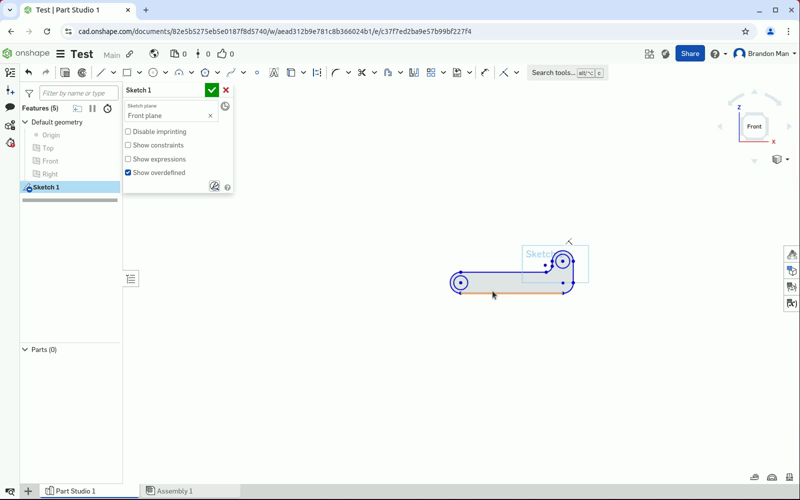
click(492, 290)
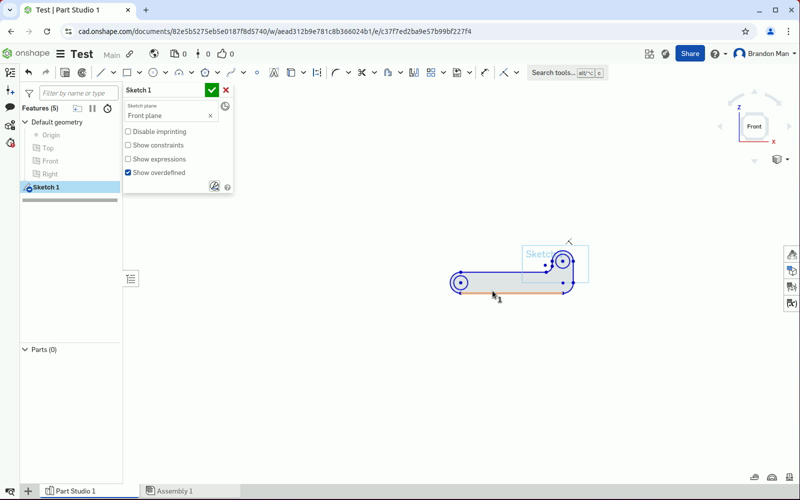
mouse_move(73, 352)
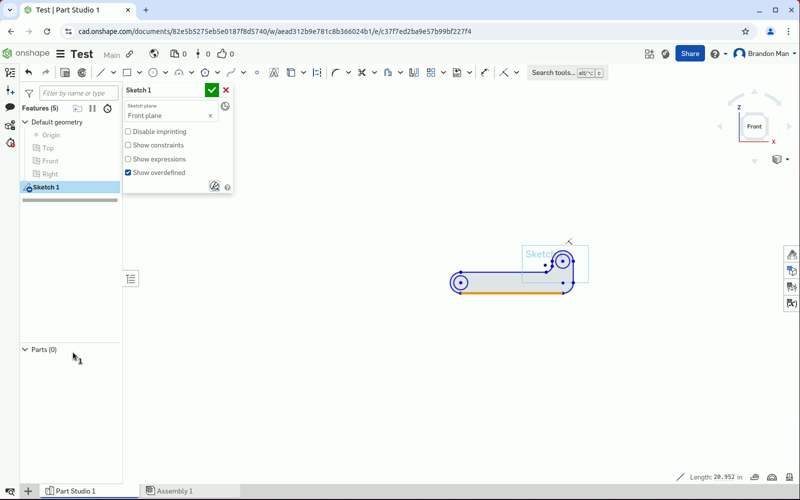
key(shift+y)
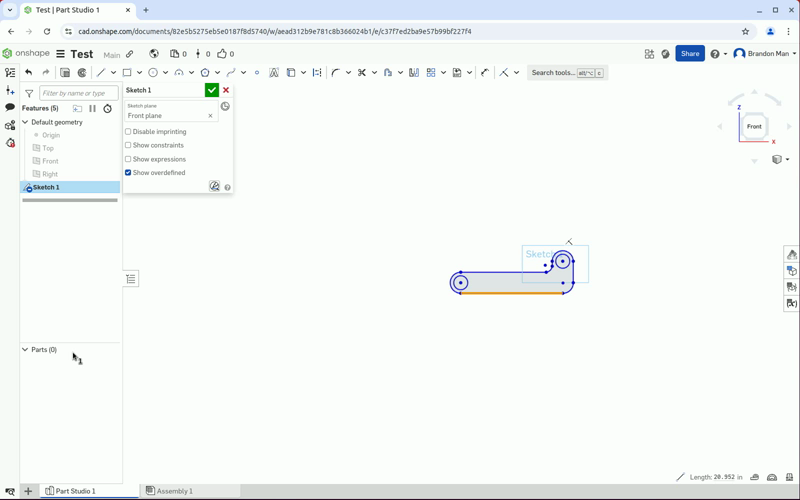
key(shift+e)
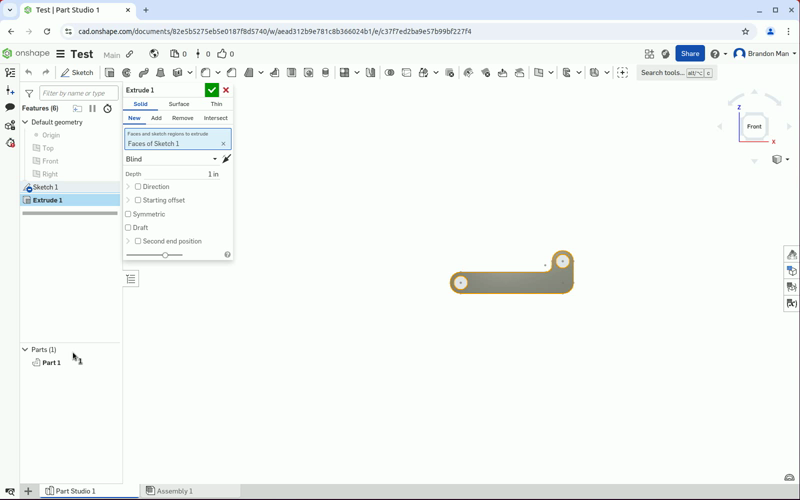
mouse_move(143, 106)
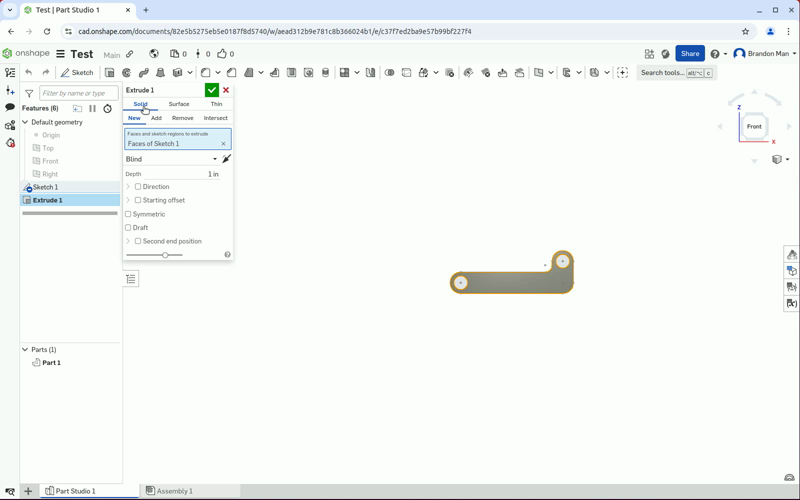
click(143, 106)
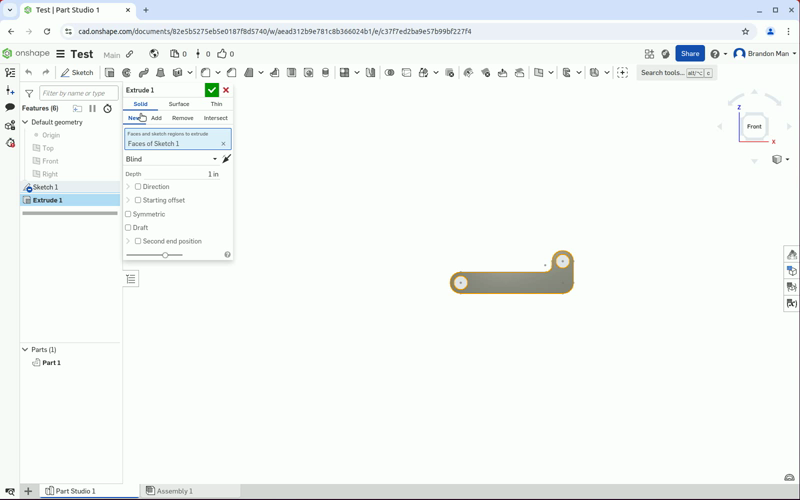
mouse_move(137, 120)
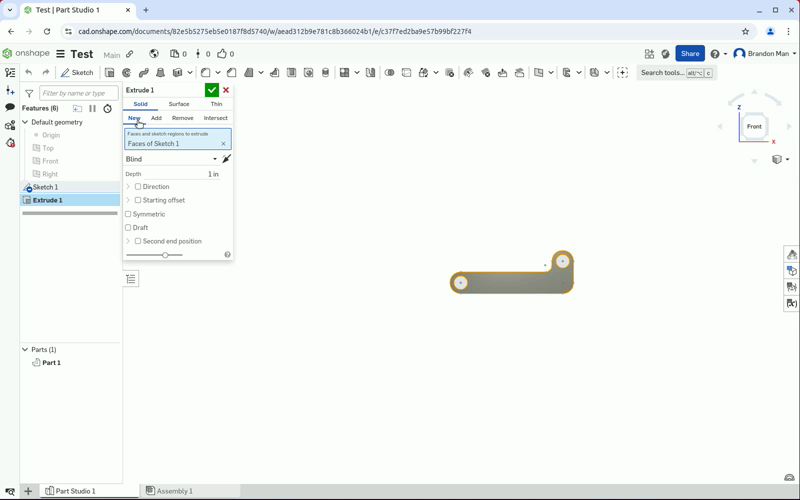
click(137, 120)
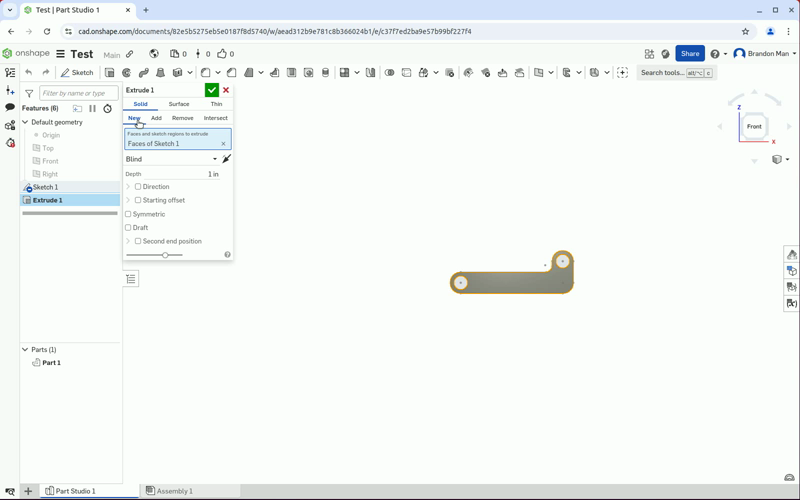
key(tab, 4)
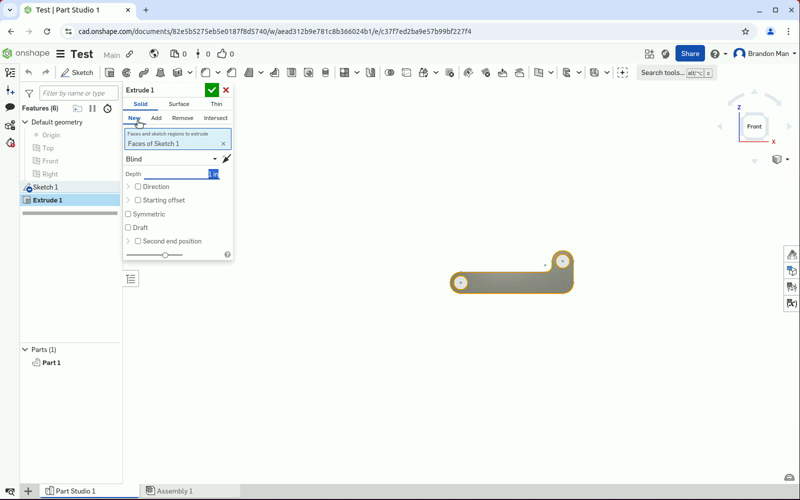
text(2.648)
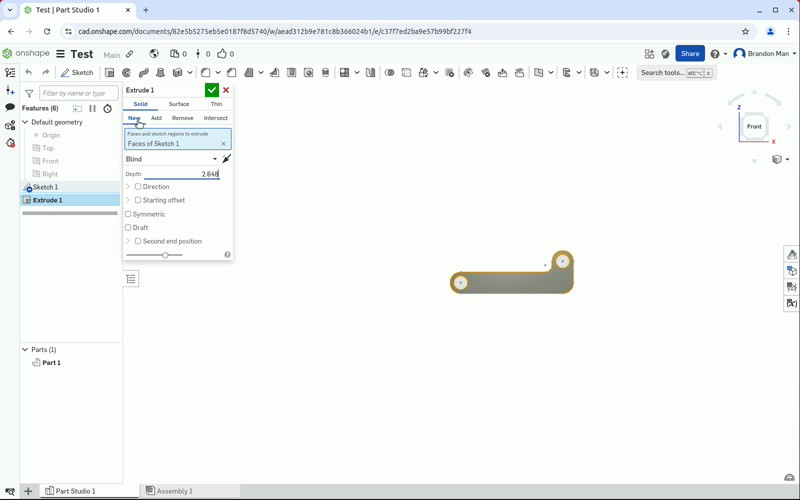
key(enter)
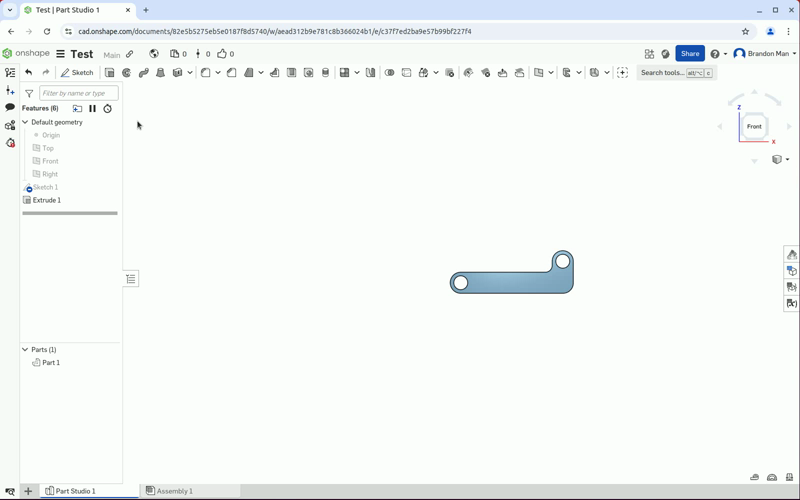
key(shift+h)
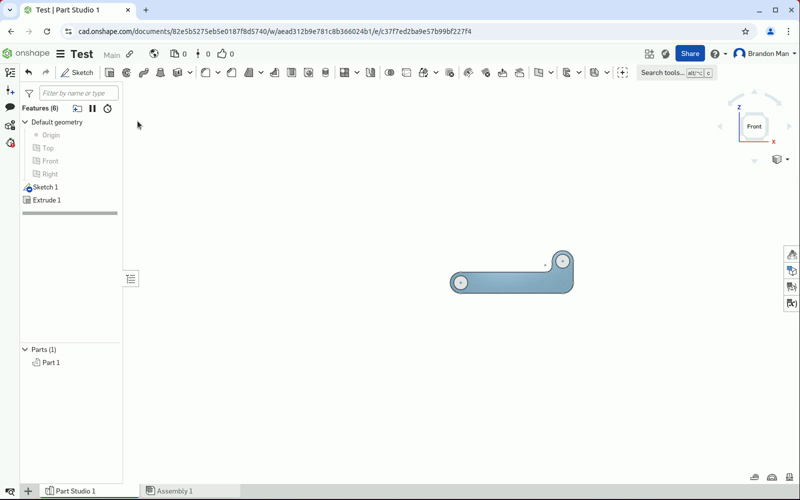
key(shift+h)
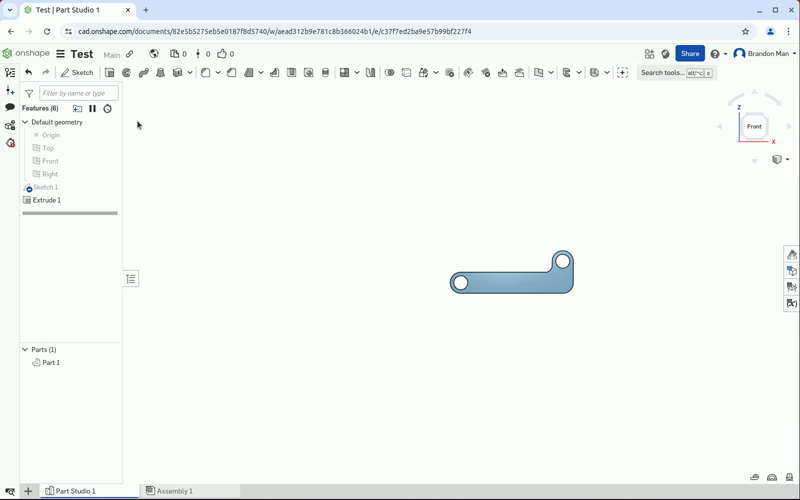
mouse_move(73, 189)
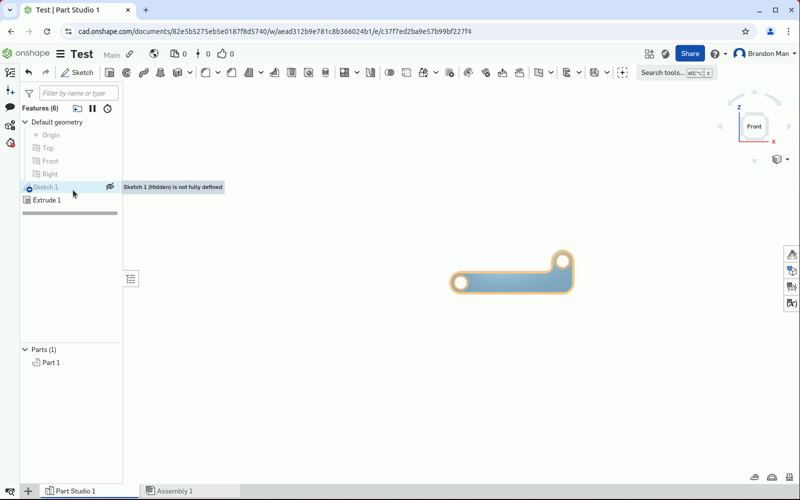
click(73, 189)
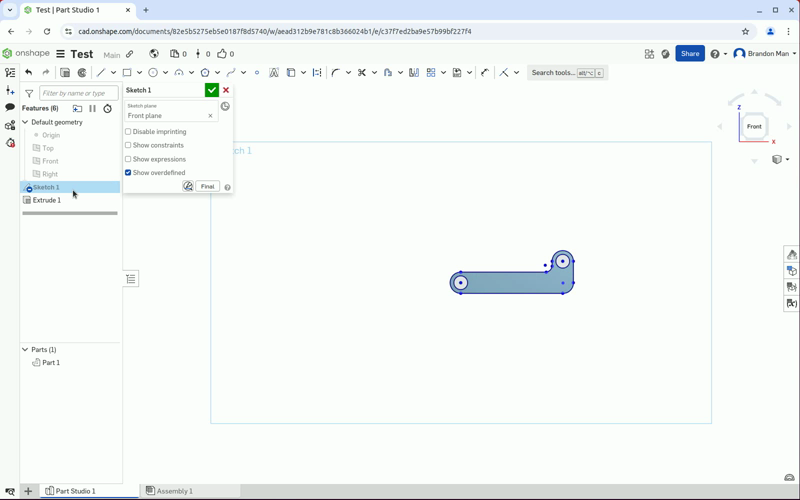
mouse_move(229, 92)
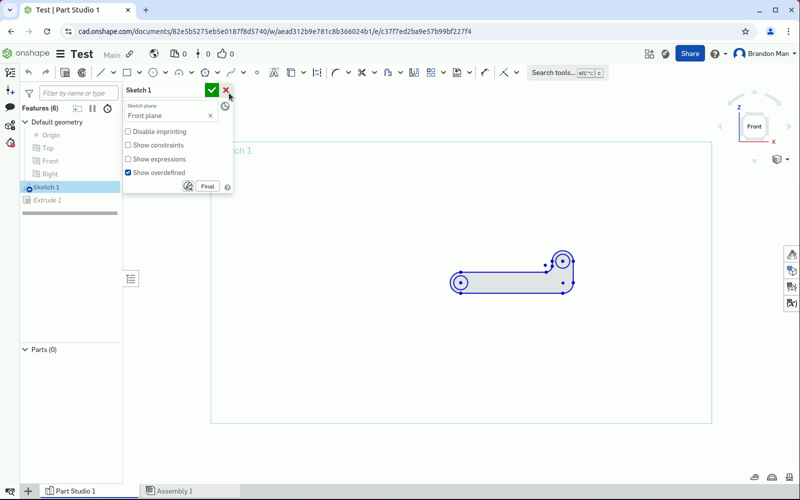
click(229, 92)
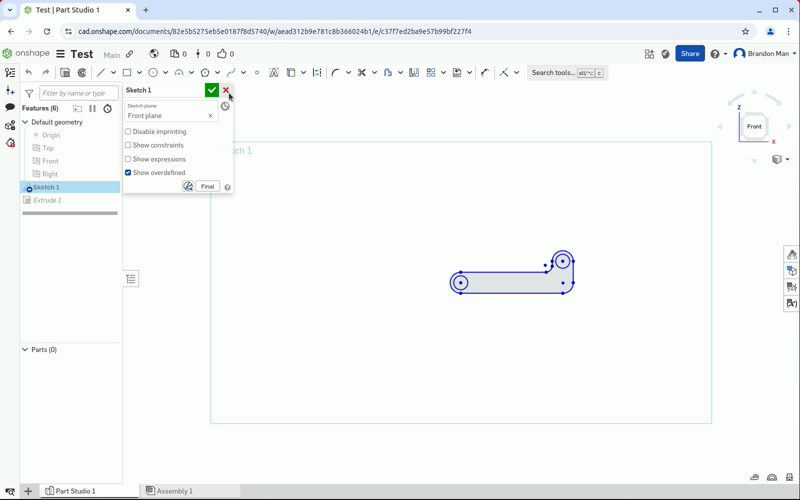
key(shift+s)
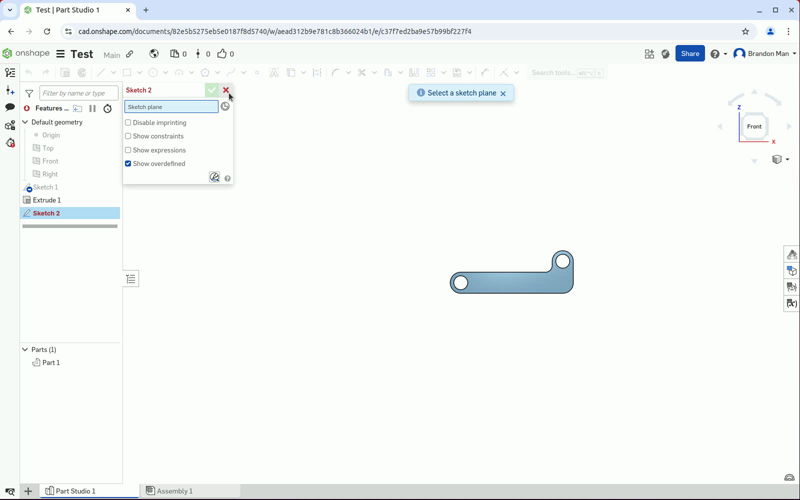
mouse_move(73, 163)
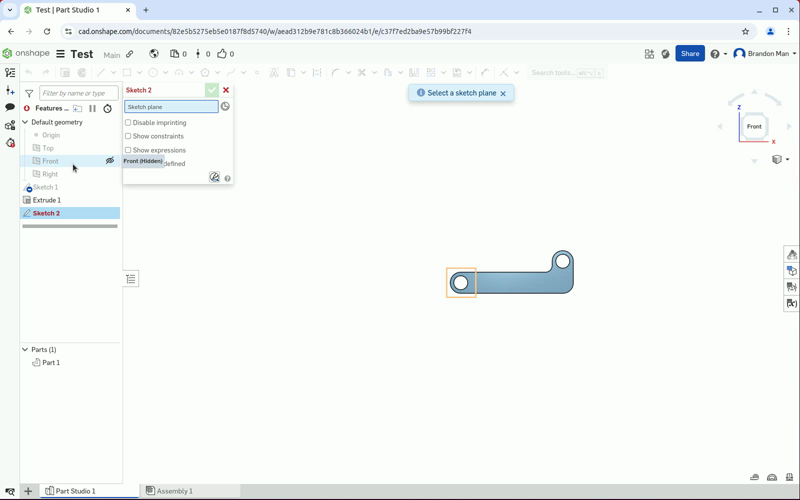
click(73, 163)
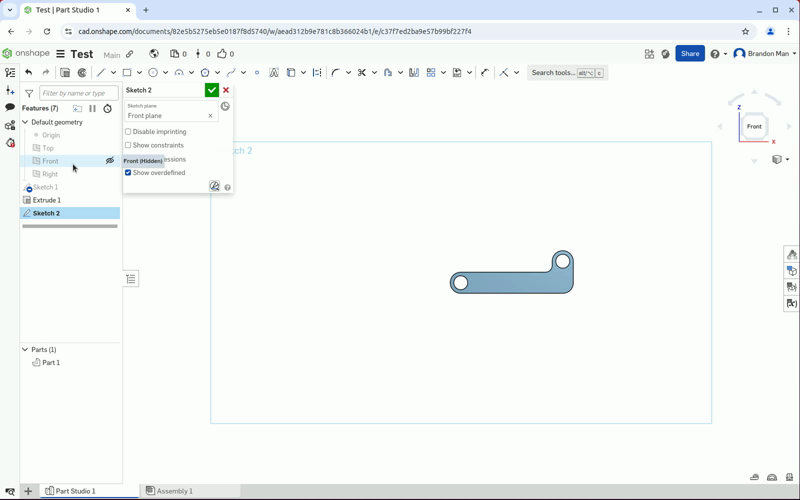
mouse_move(73, 352)
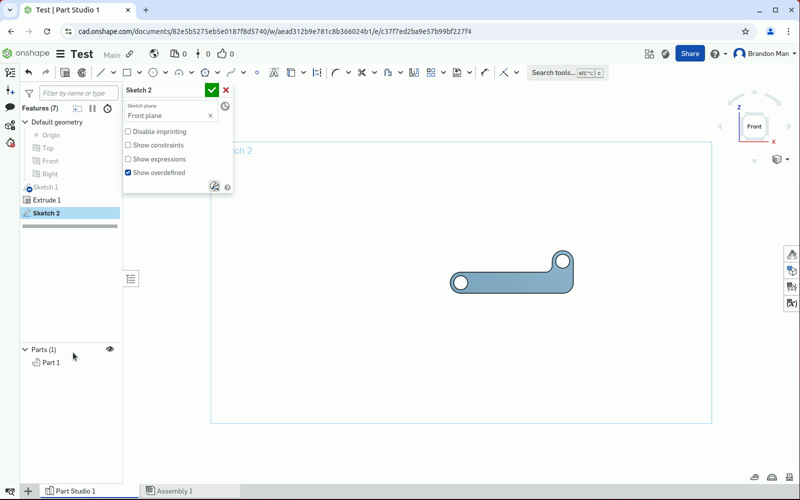
key(y)
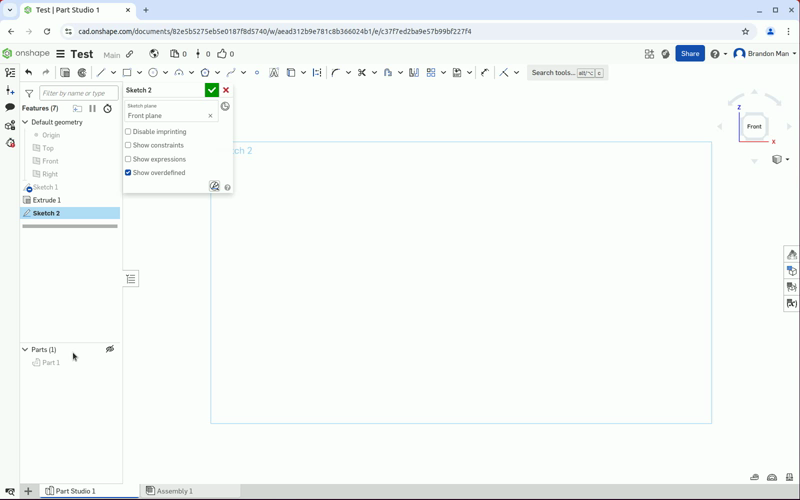
key(c)
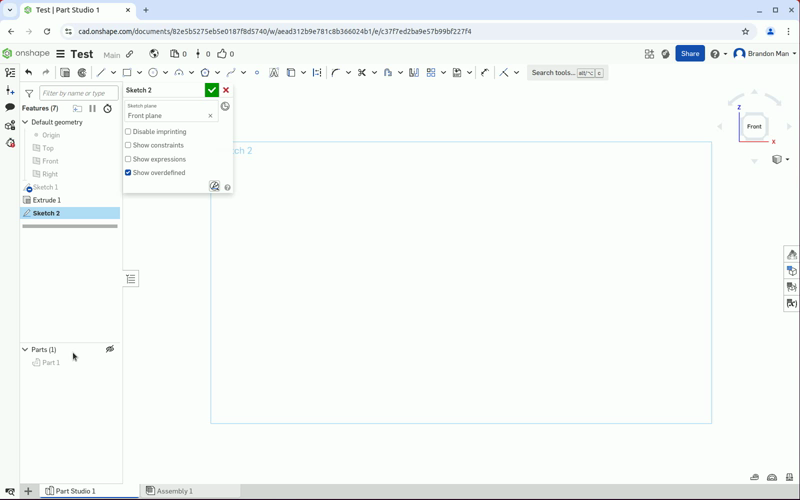
key_down(shift)
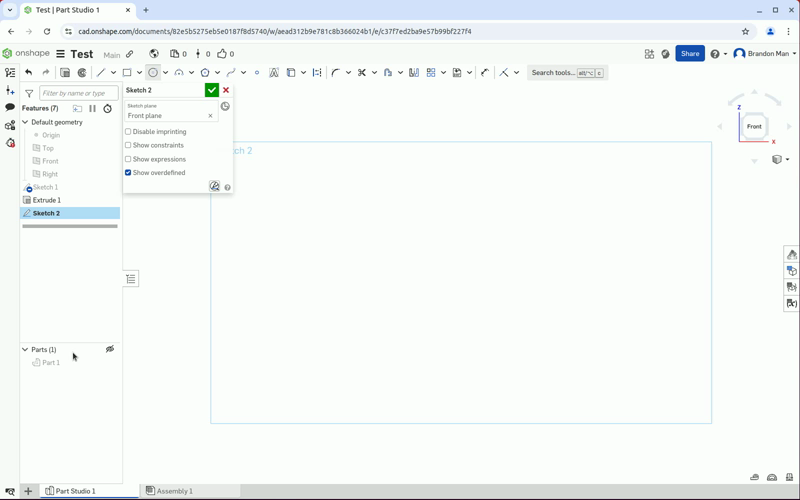
mouse_move(461, 282)
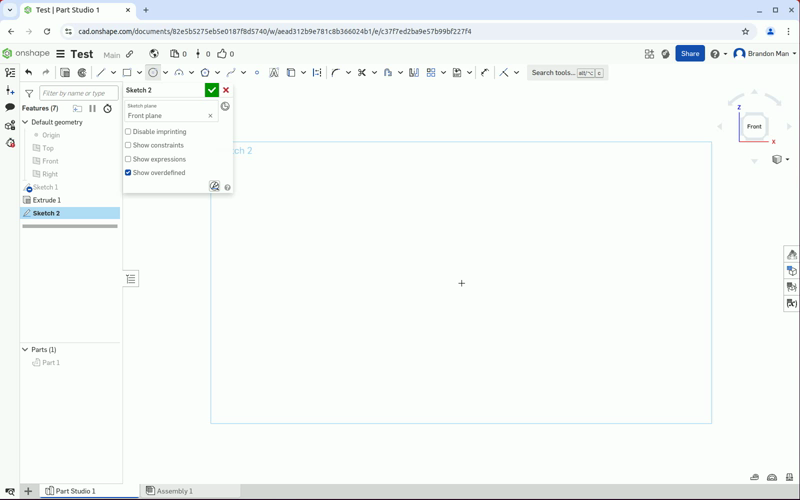
click(461, 282)
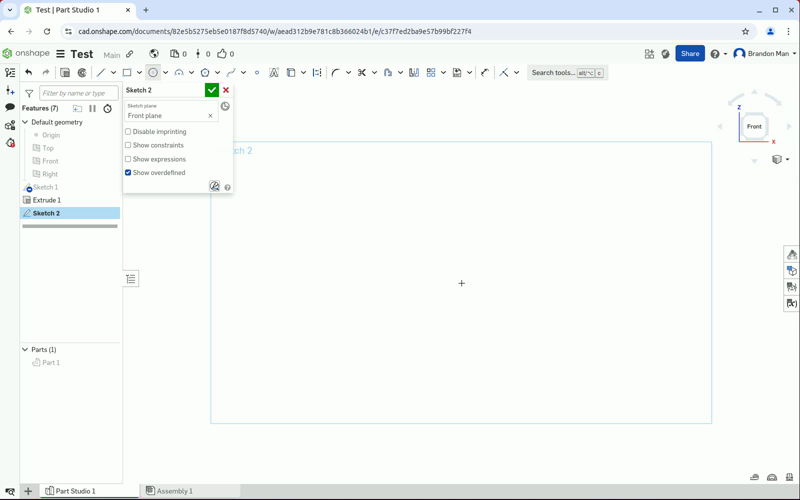
key_up(shift)
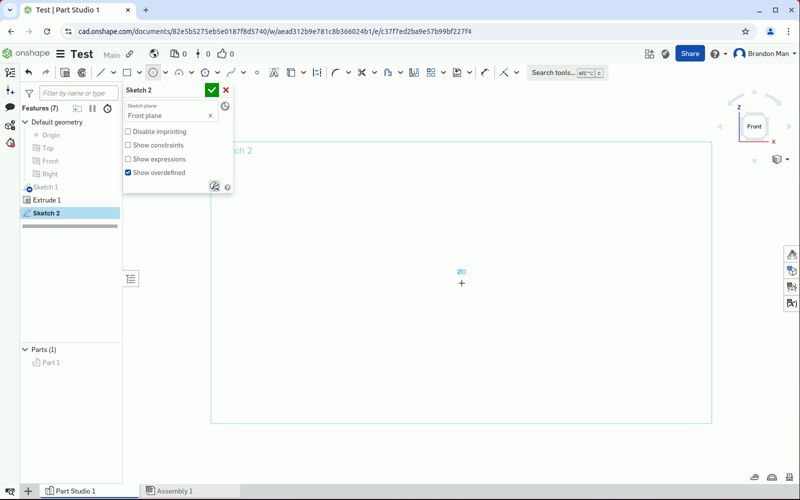
mouse_move(465, 282)
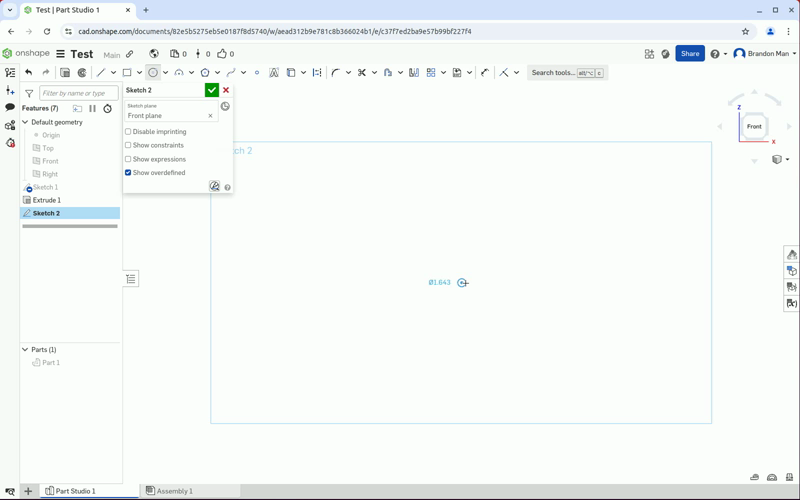
click(465, 282)
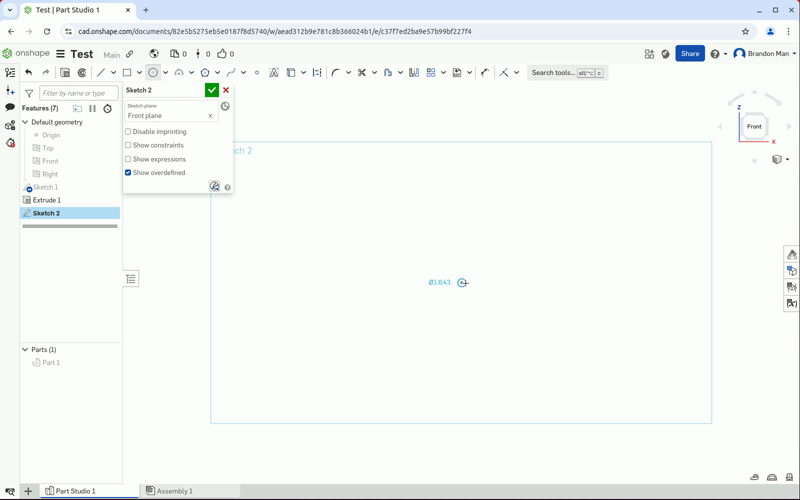
key(esc)
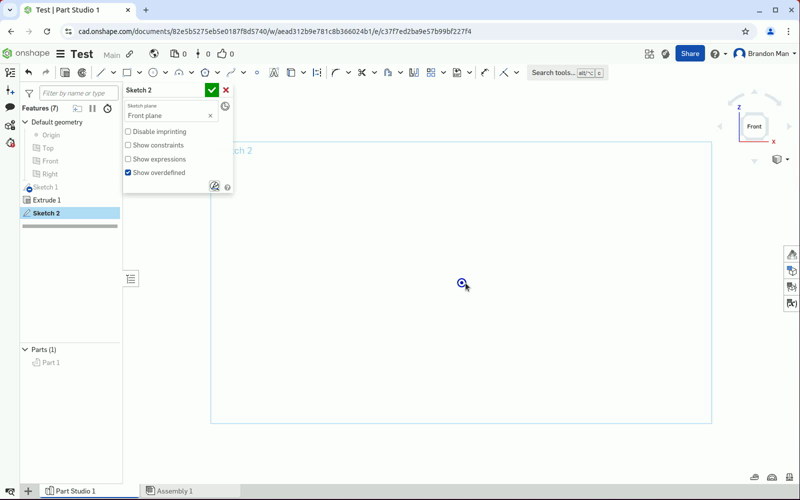
mouse_move(459, 280)
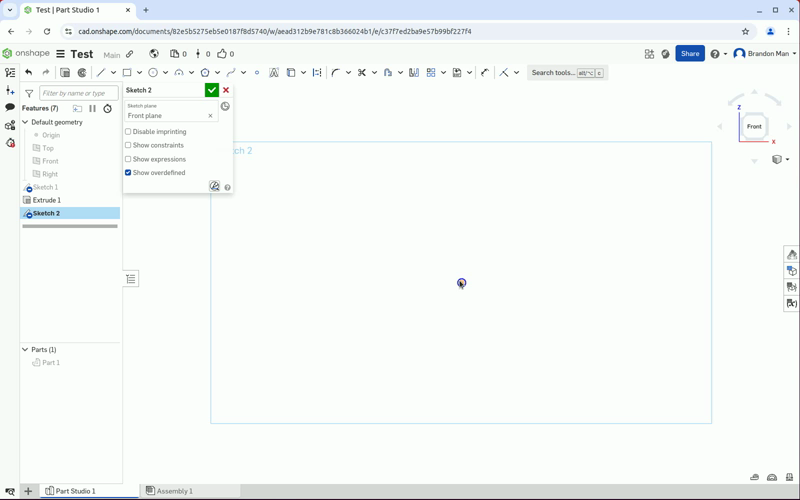
scroll(6)
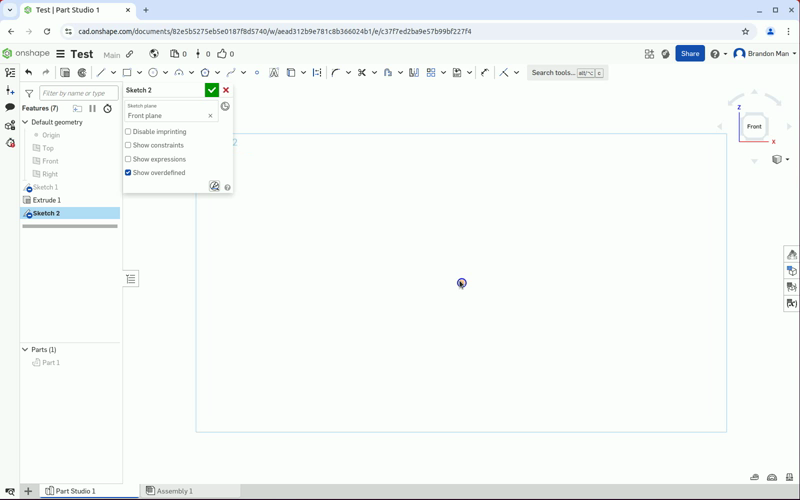
scroll(6)
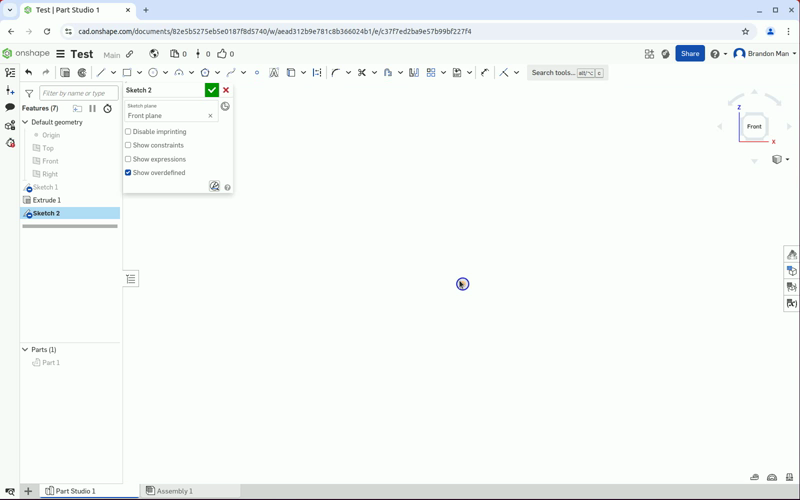
scroll(6)
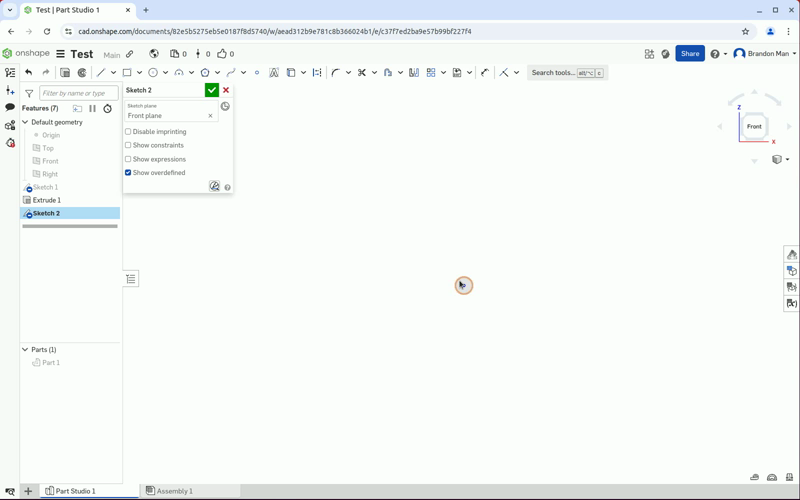
scroll(6)
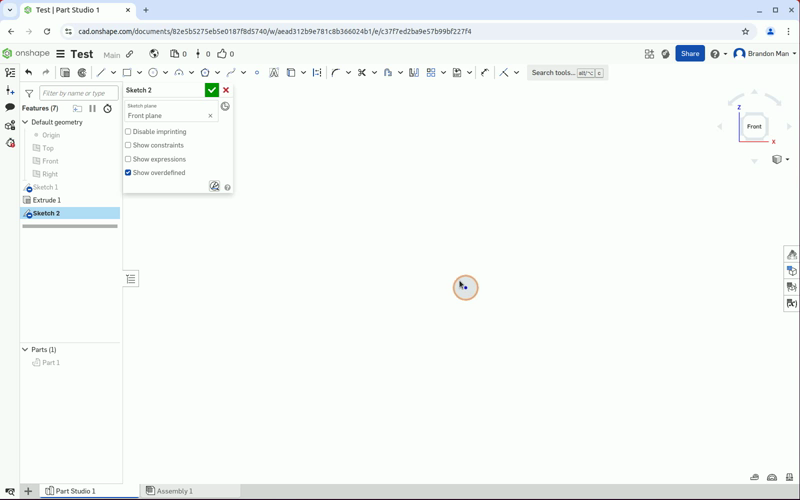
scroll(6)
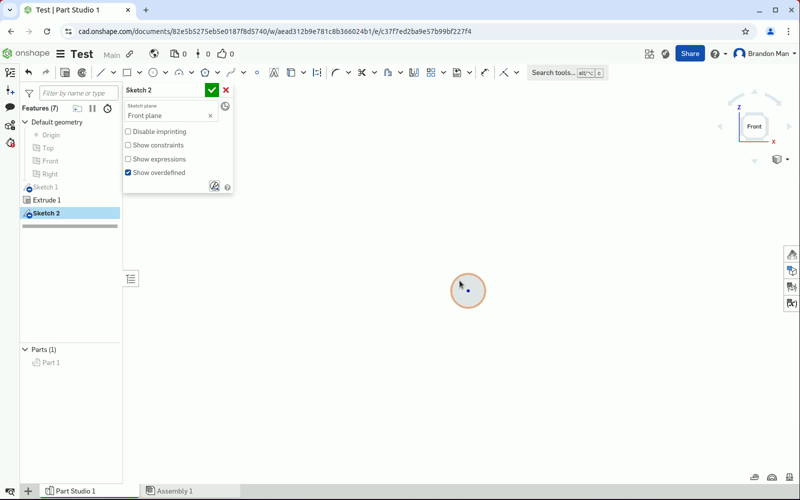
scroll(6)
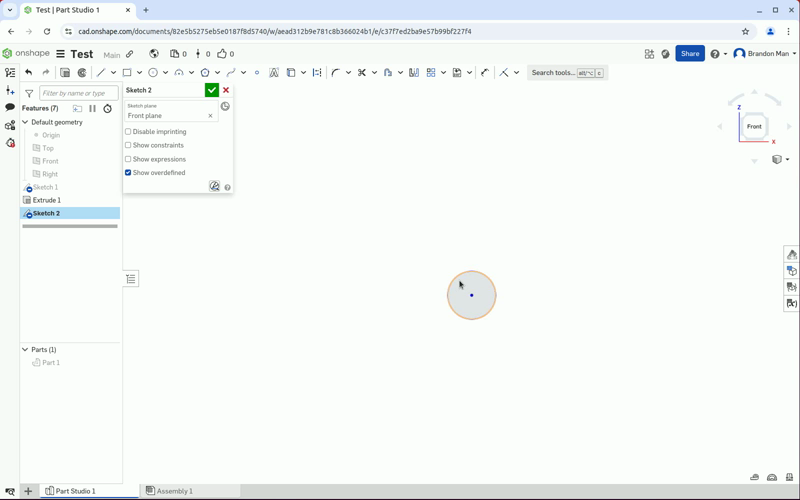
scroll(6)
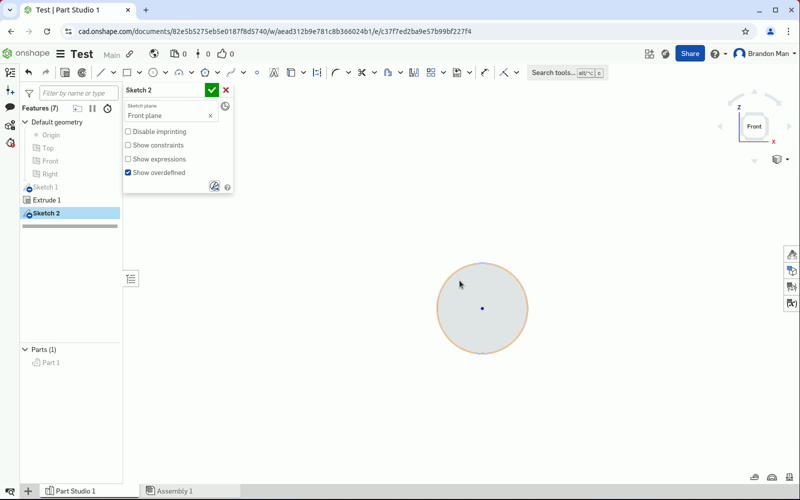
click(459, 280)
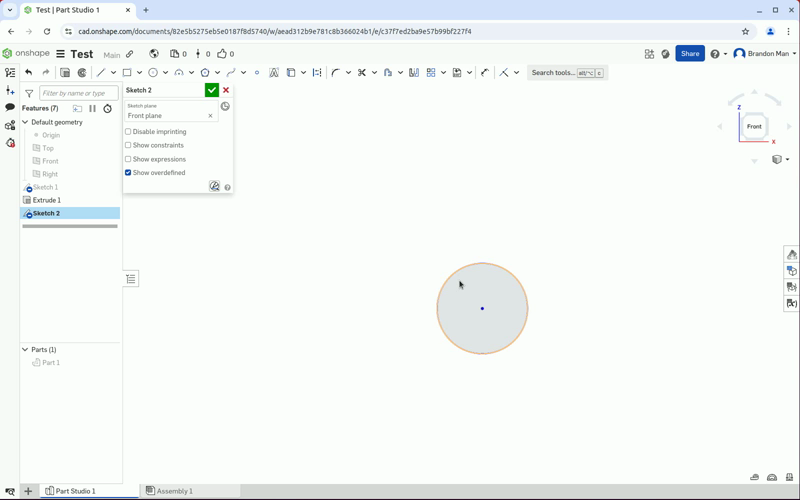
scroll(-6)
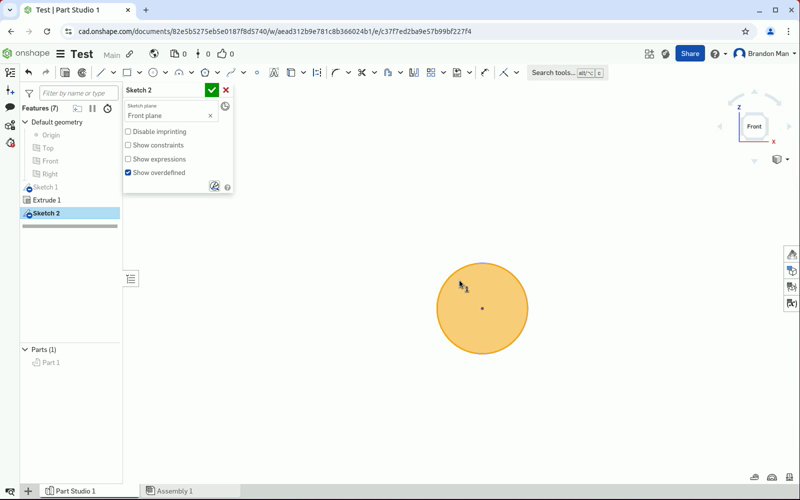
scroll(-6)
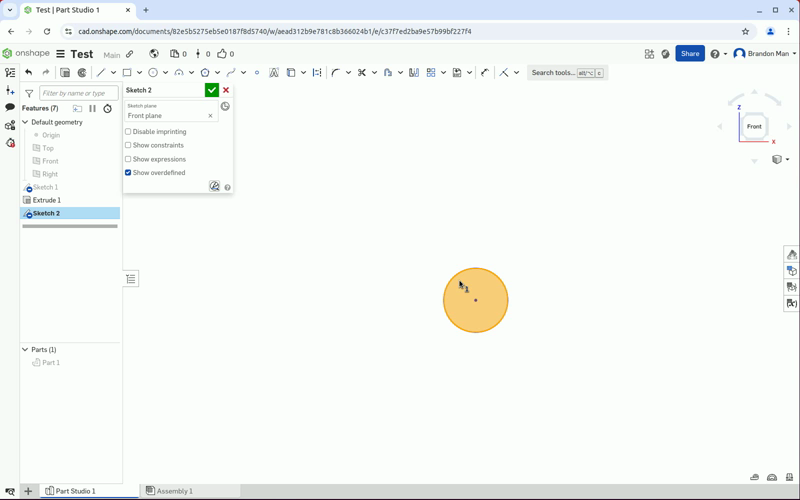
scroll(-6)
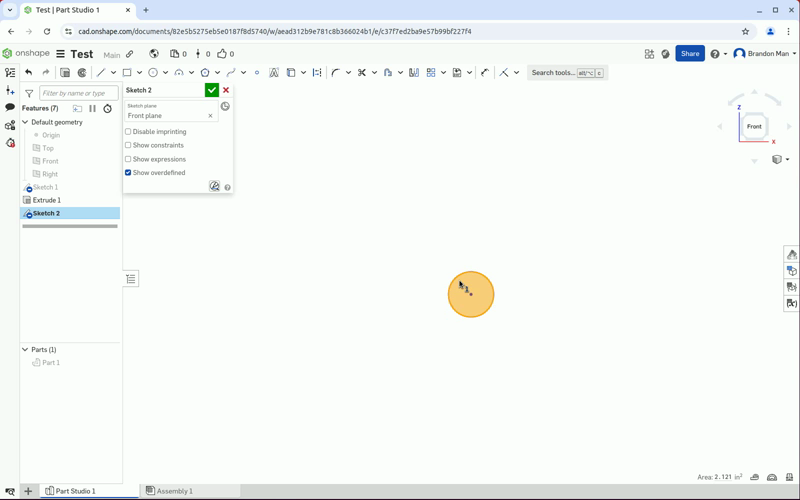
scroll(-6)
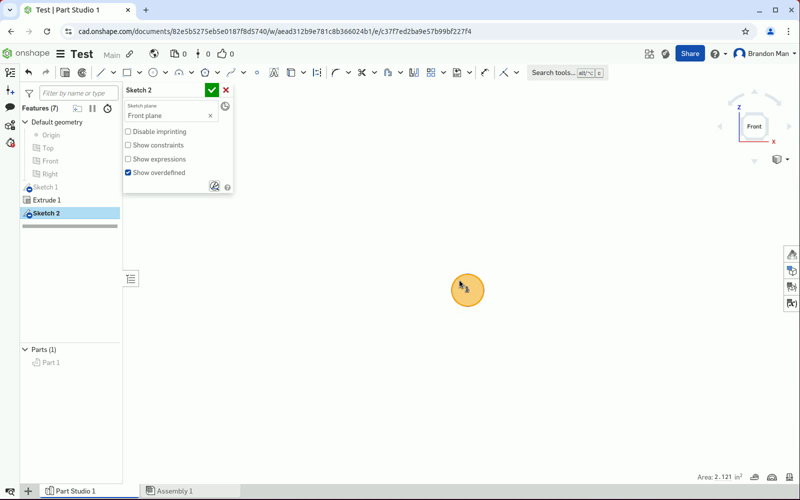
scroll(-6)
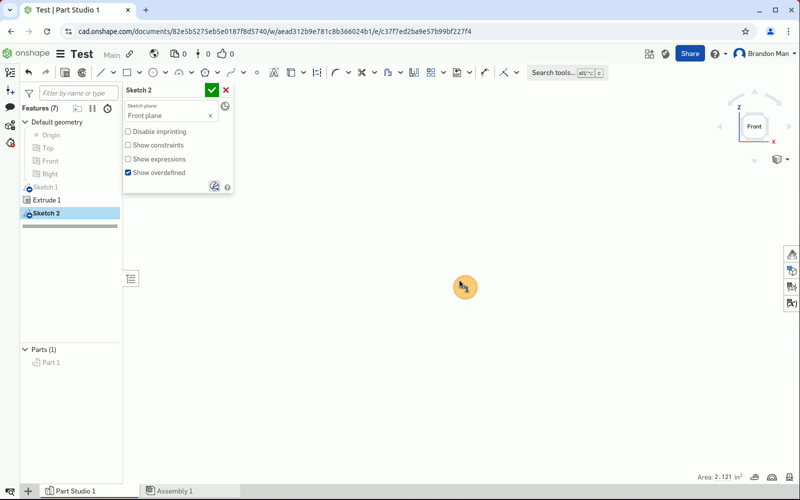
scroll(-6)
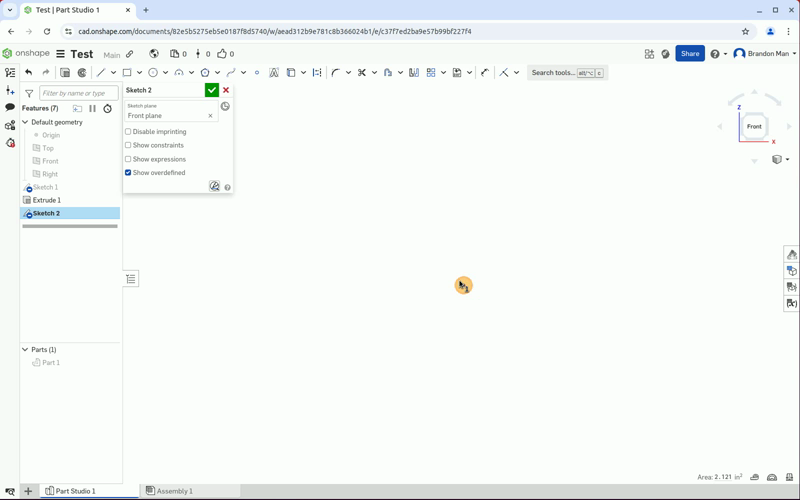
scroll(-6)
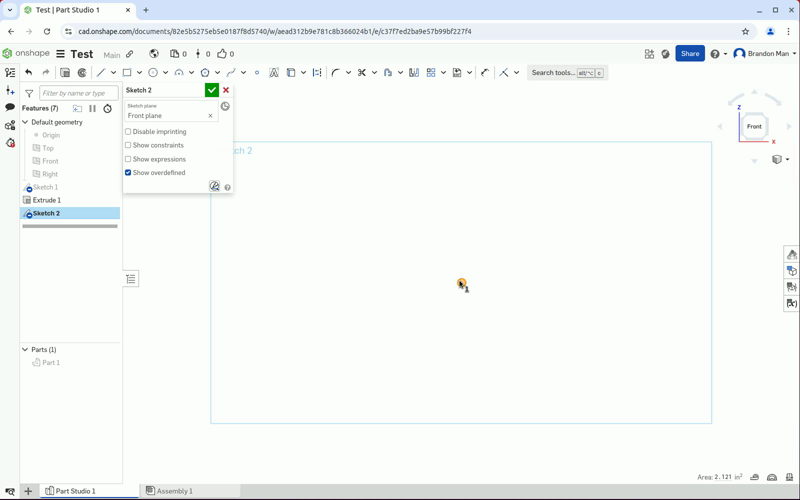
mouse_move(73, 352)
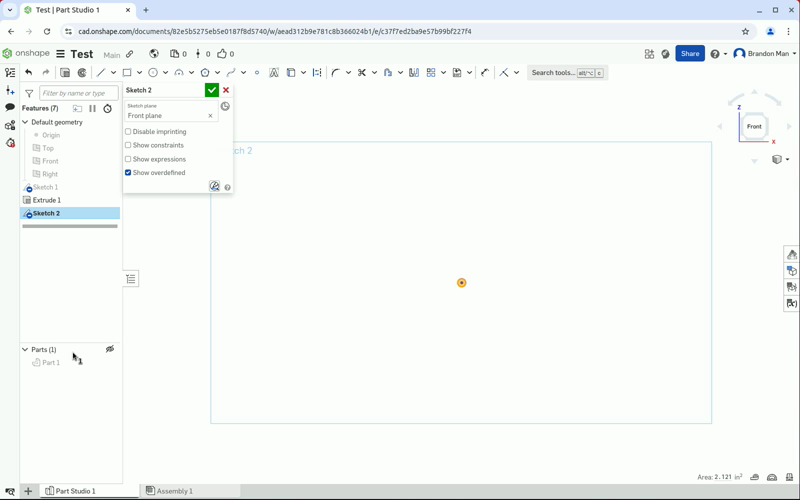
key(shift+y)
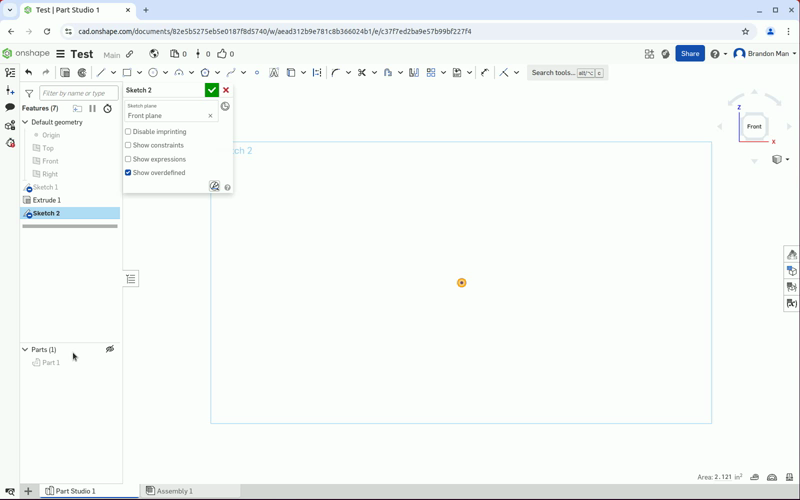
key(shift+e)
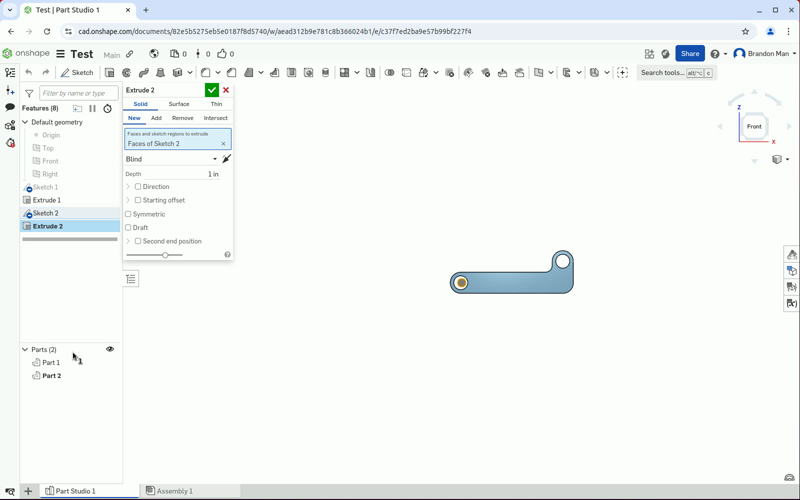
mouse_move(143, 106)
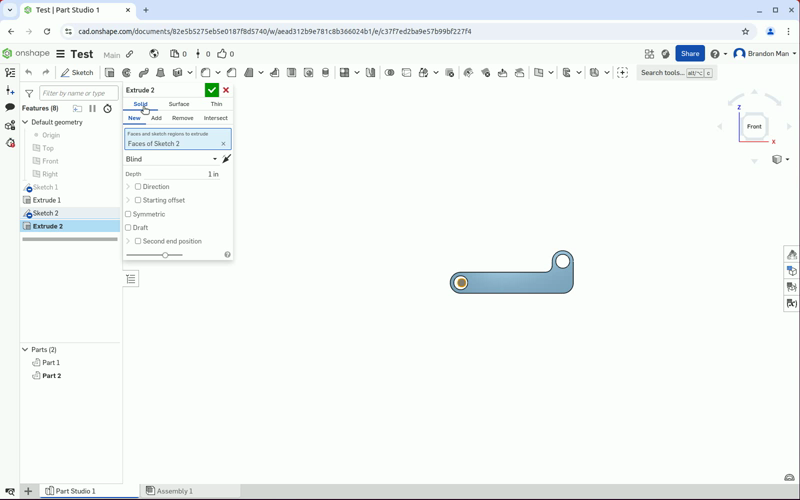
click(143, 106)
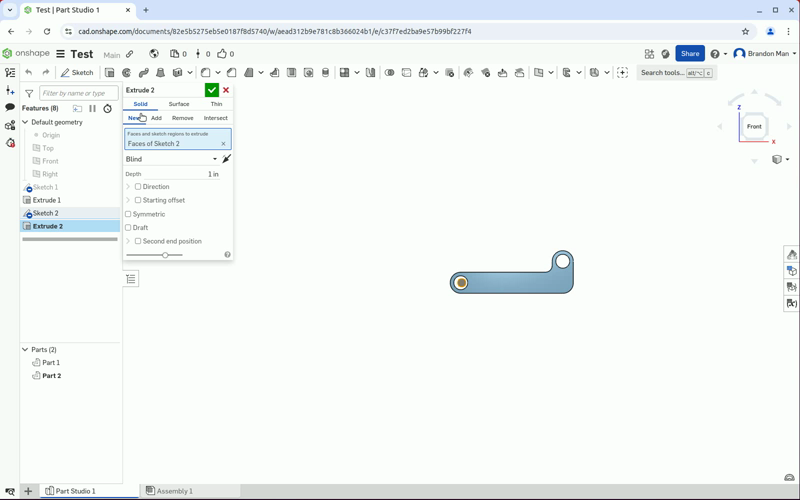
mouse_move(137, 120)
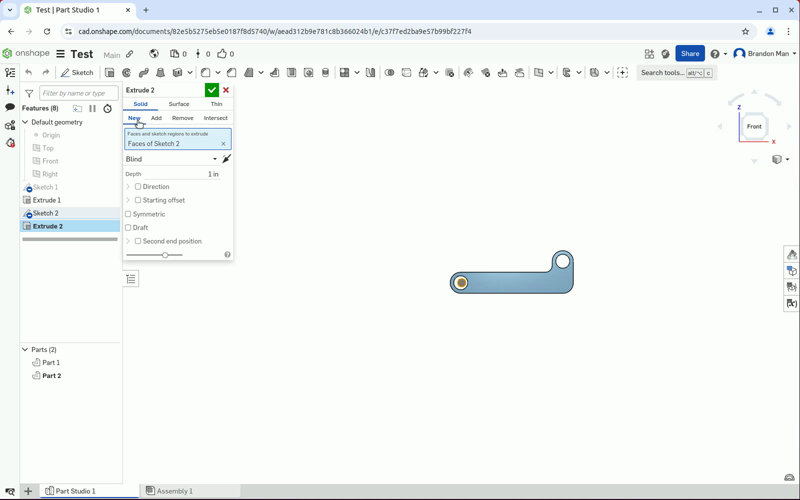
click(137, 120)
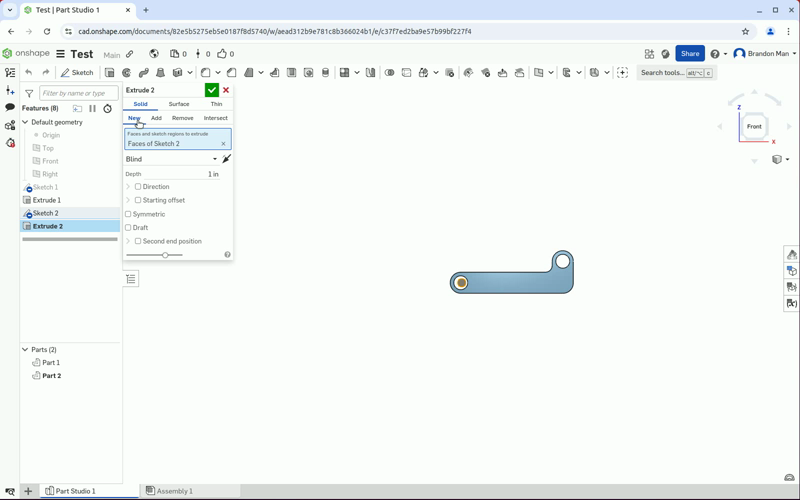
key(tab, 4)
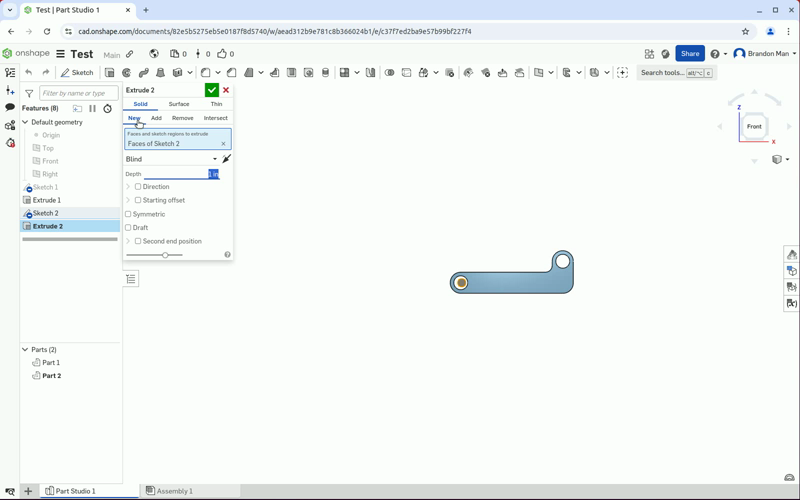
text(2.648)
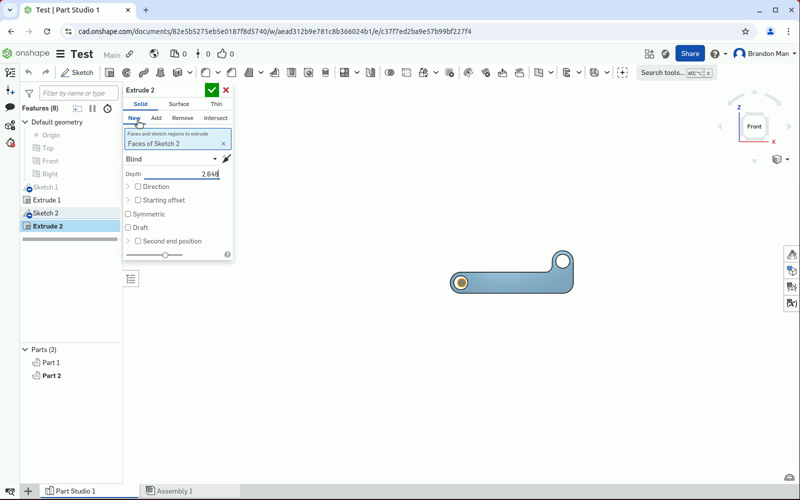
key(enter)
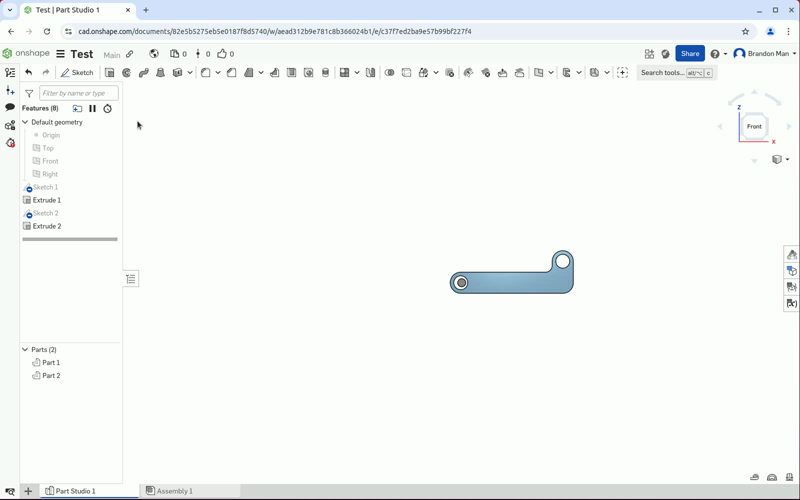
key(shift+h)
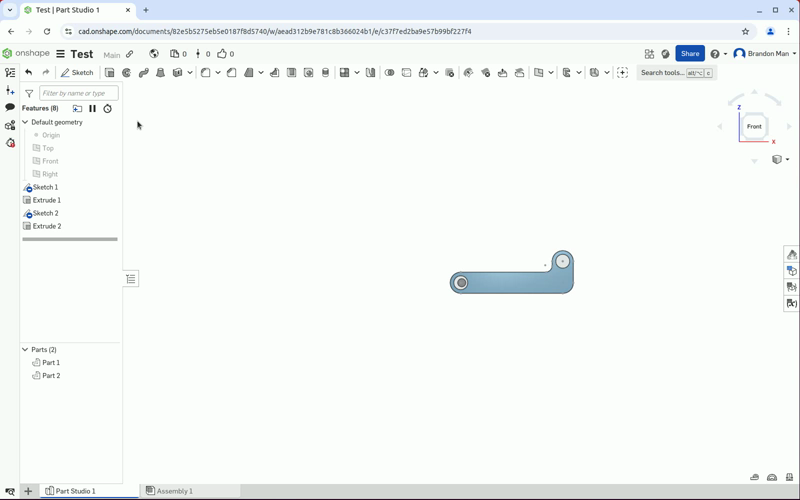
key(shift+h)
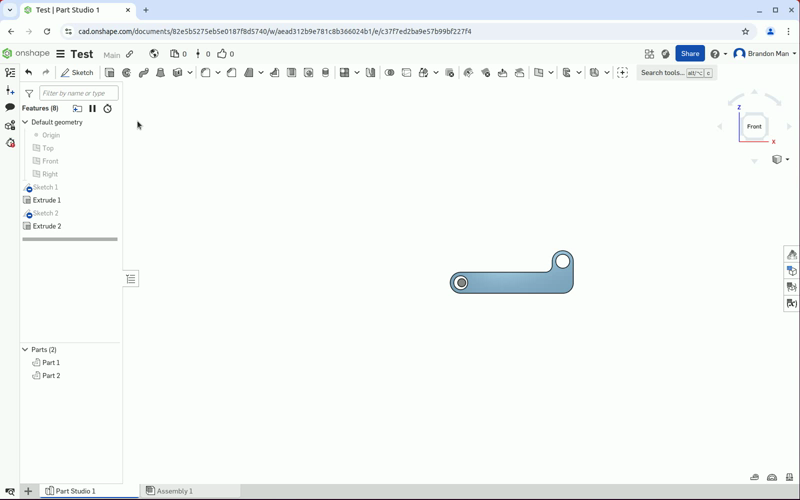
mouse_move(73, 189)
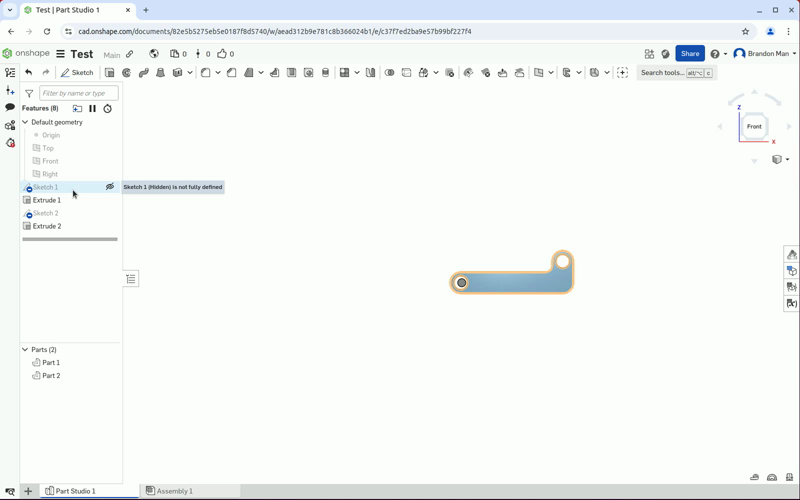
click(73, 189)
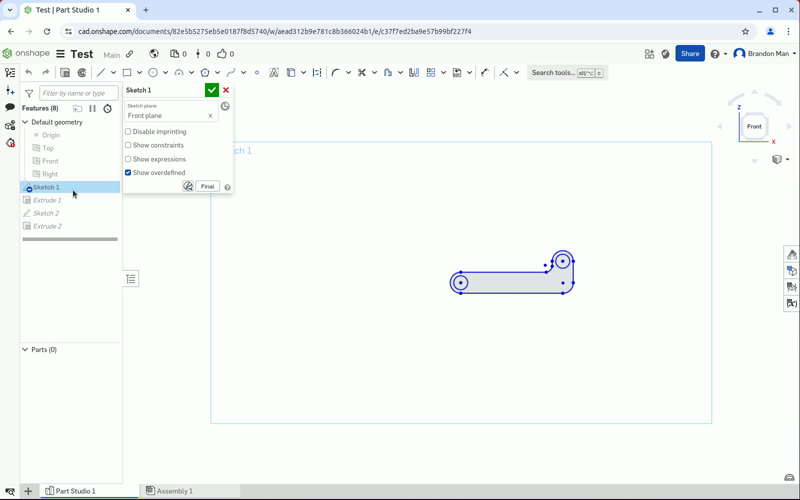
mouse_move(229, 92)
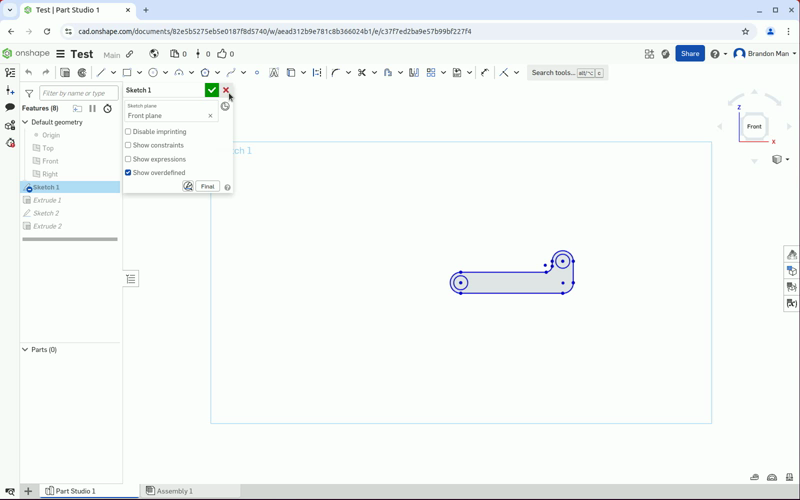
click(229, 92)
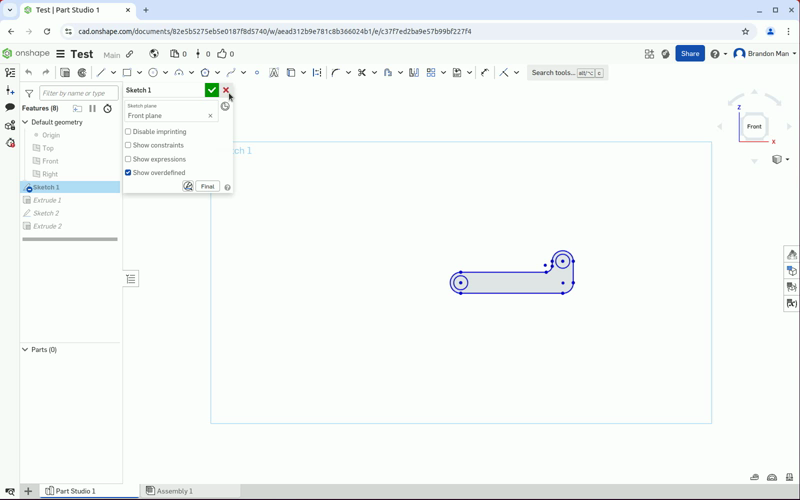
key(shift+s)
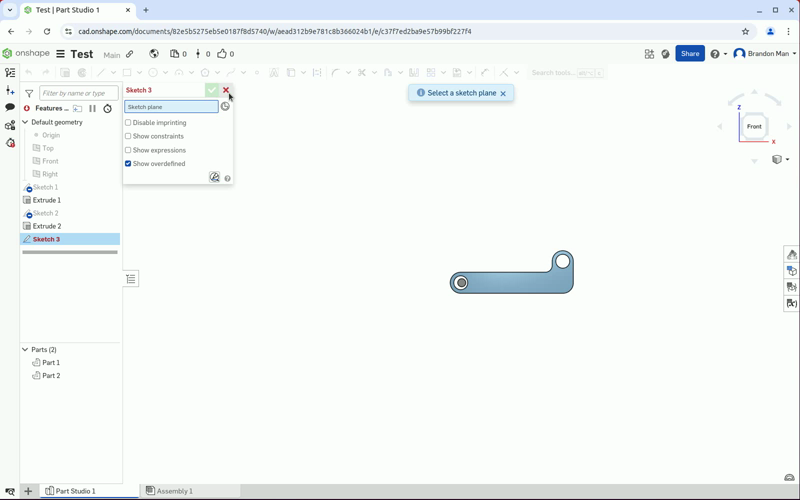
mouse_move(73, 163)
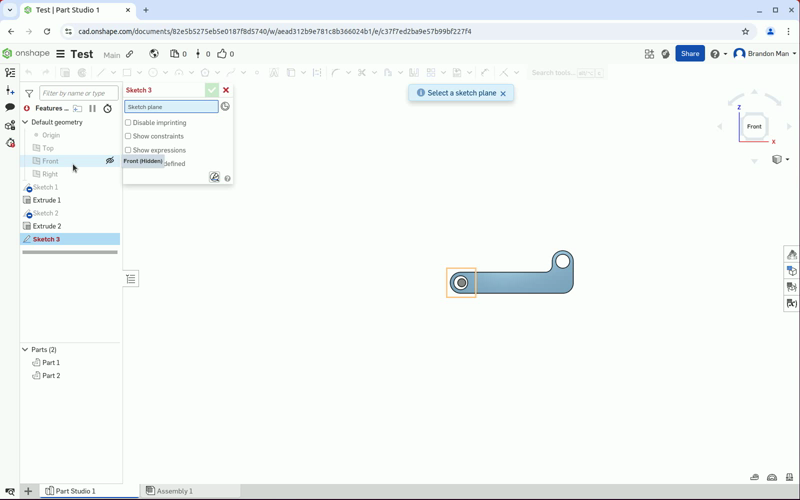
click(73, 163)
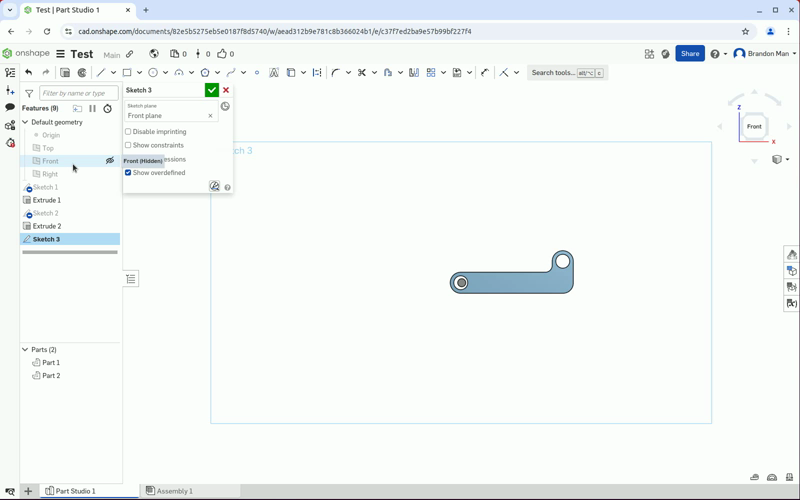
mouse_move(73, 352)
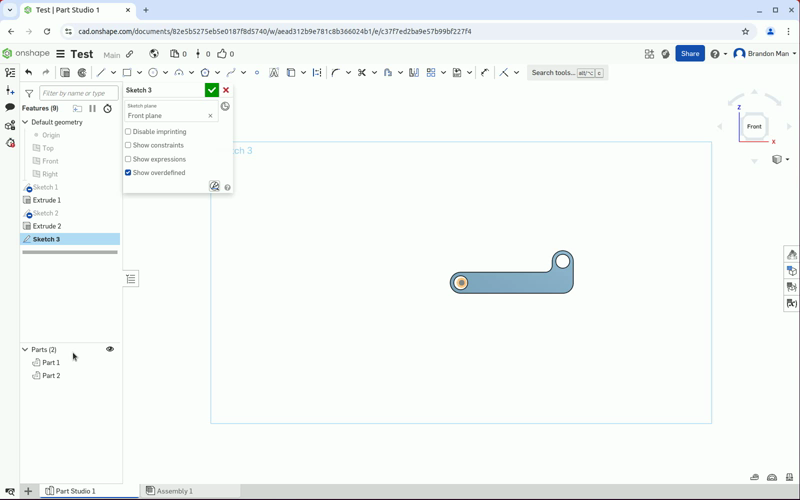
key(y)
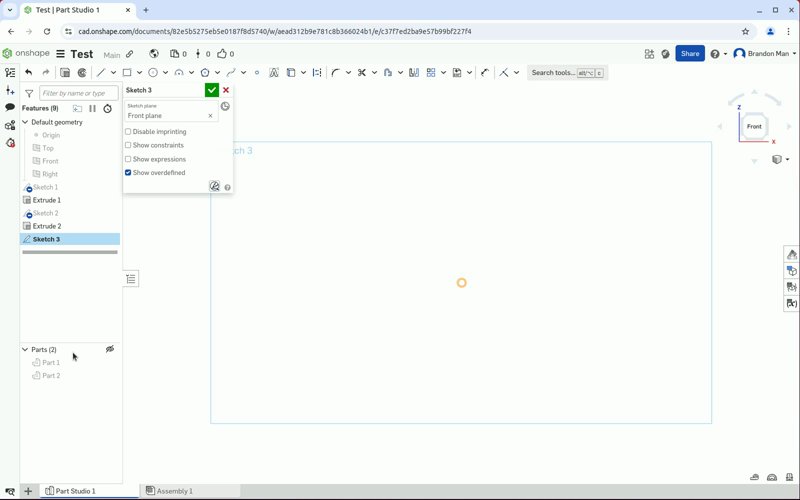
key(c)
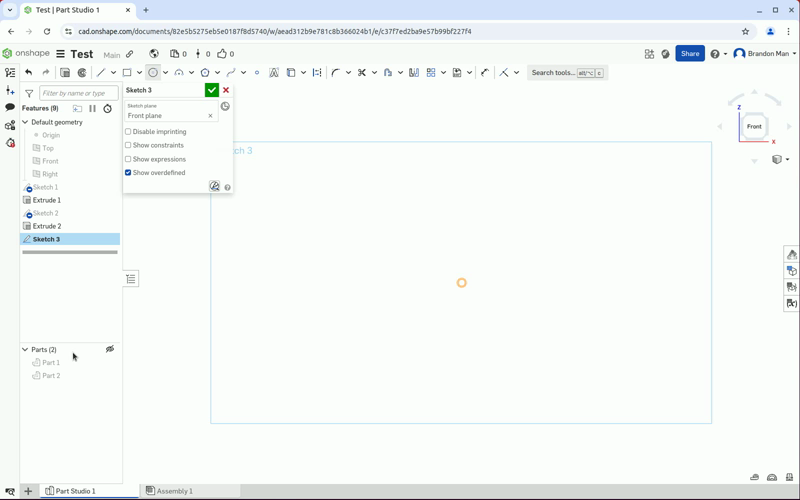
key_down(shift)
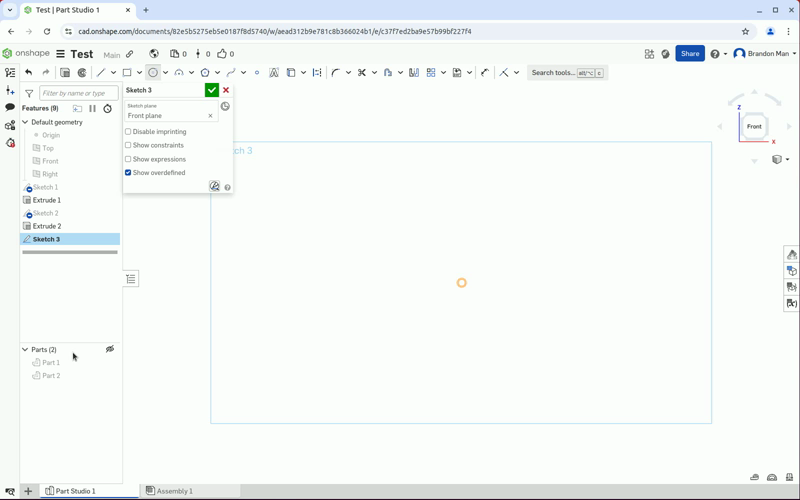
mouse_move(564, 261)
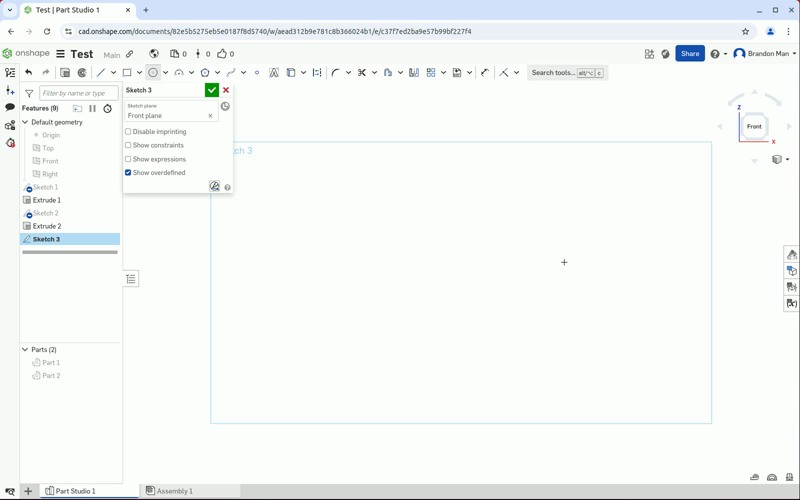
click(564, 261)
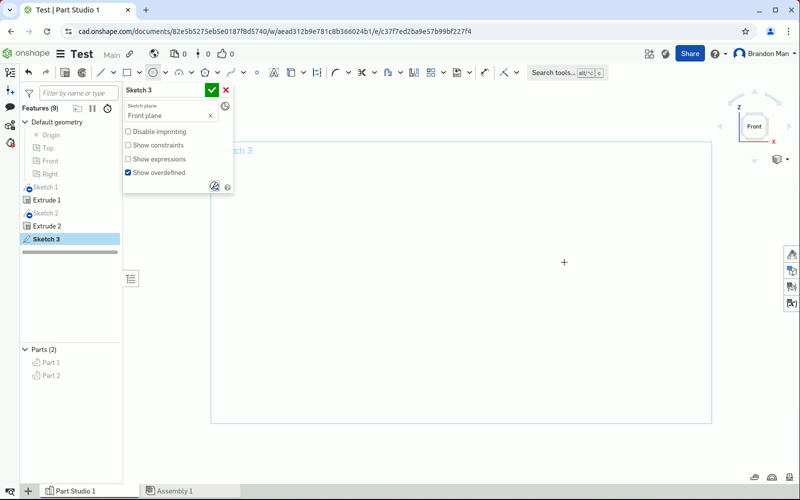
key_up(shift)
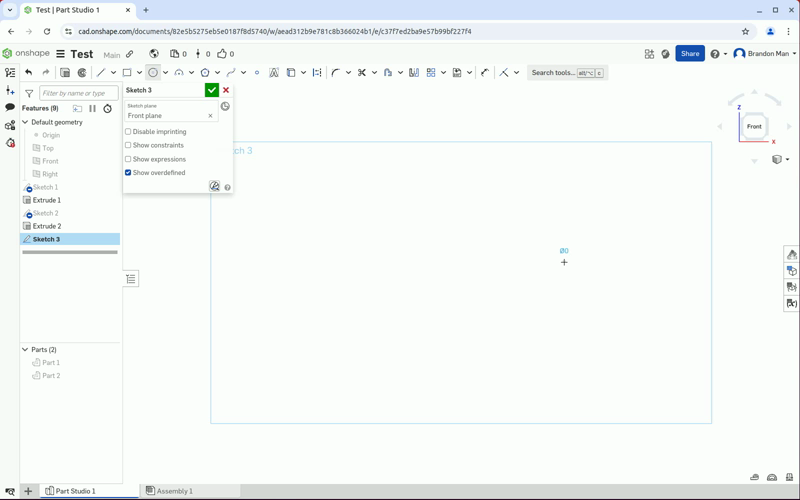
mouse_move(567, 261)
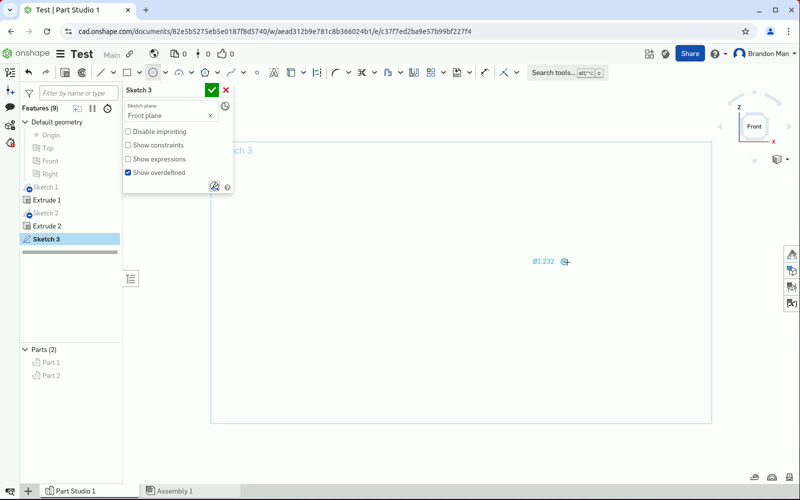
click(567, 261)
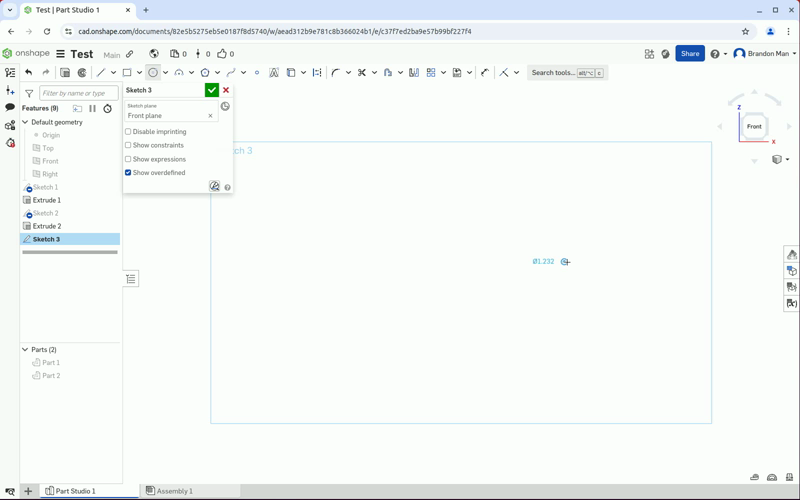
key(esc)
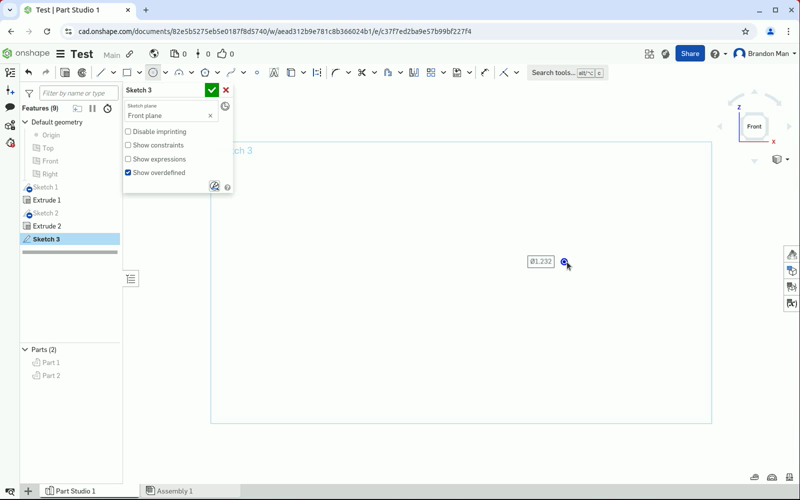
mouse_move(562, 259)
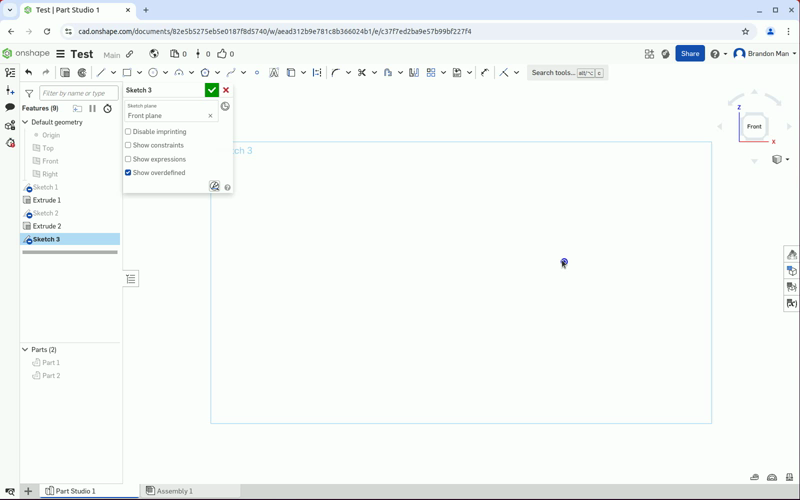
scroll(6)
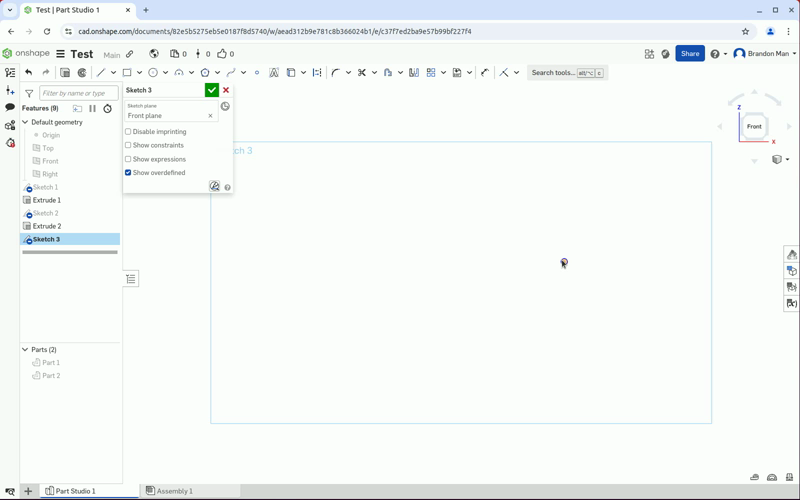
scroll(6)
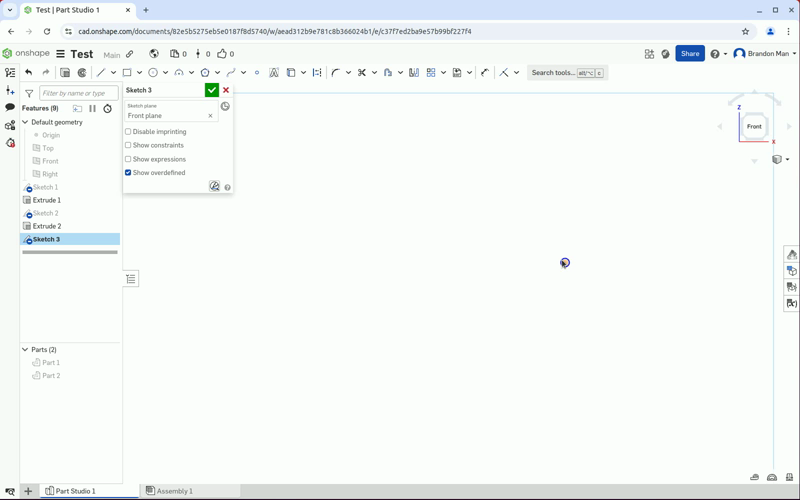
scroll(6)
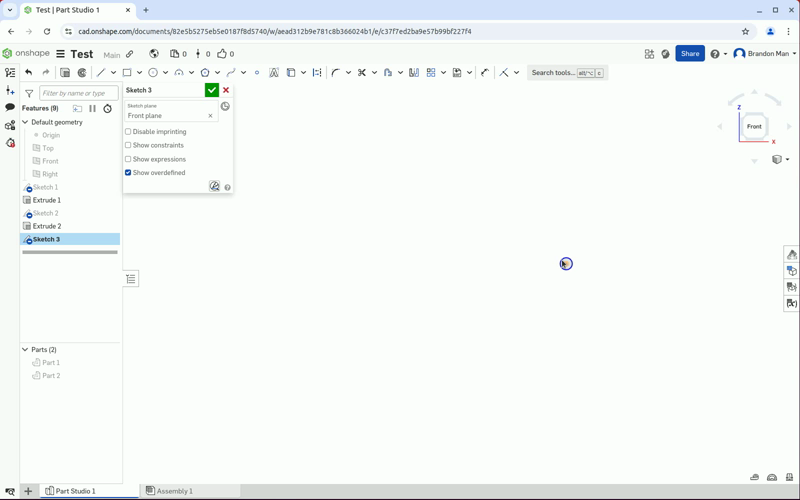
scroll(6)
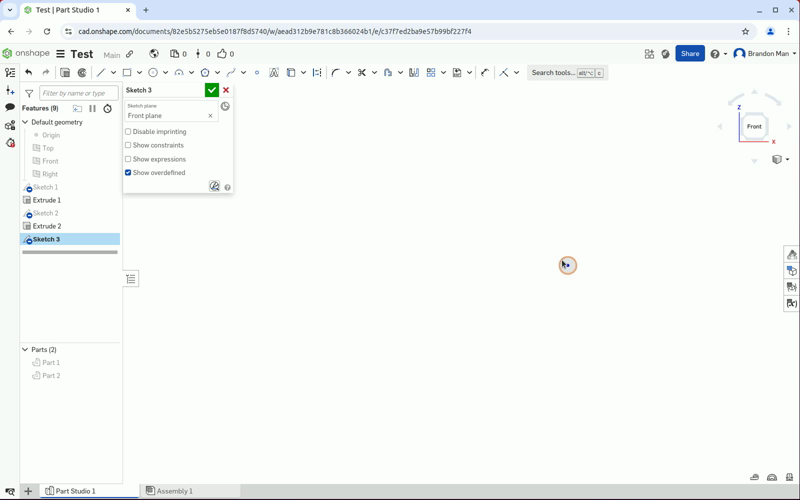
scroll(6)
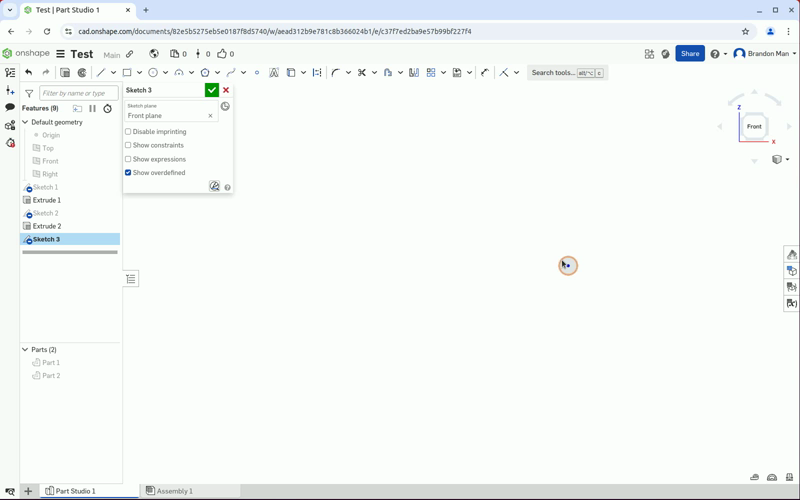
scroll(6)
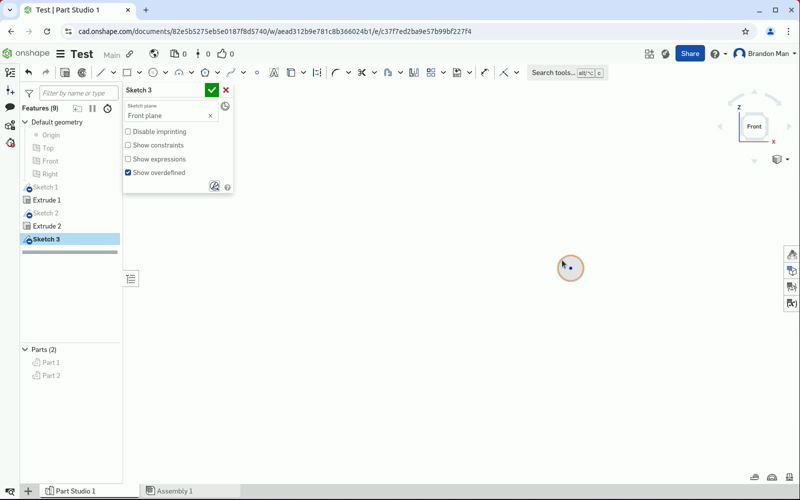
scroll(6)
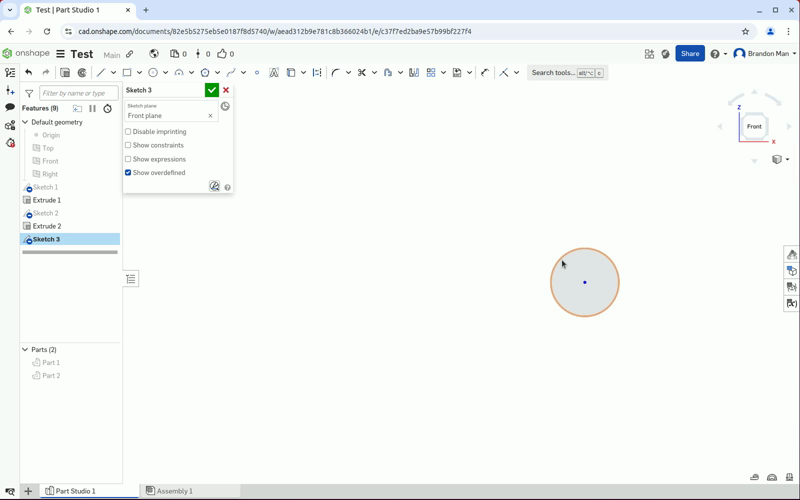
click(562, 259)
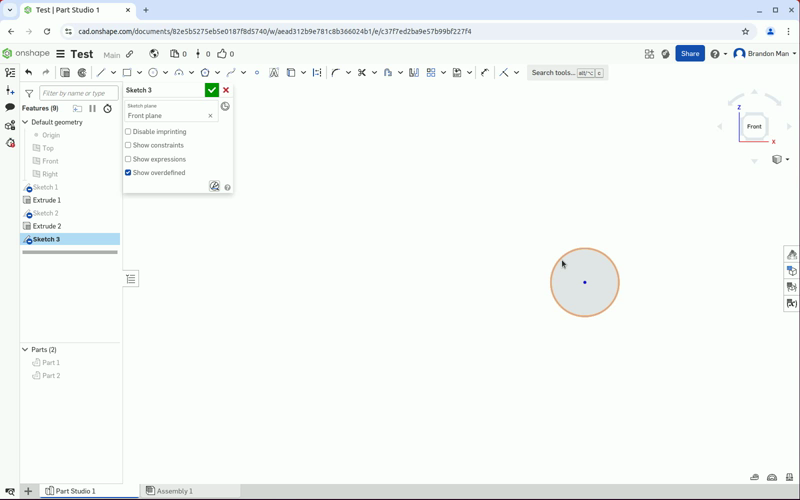
scroll(-6)
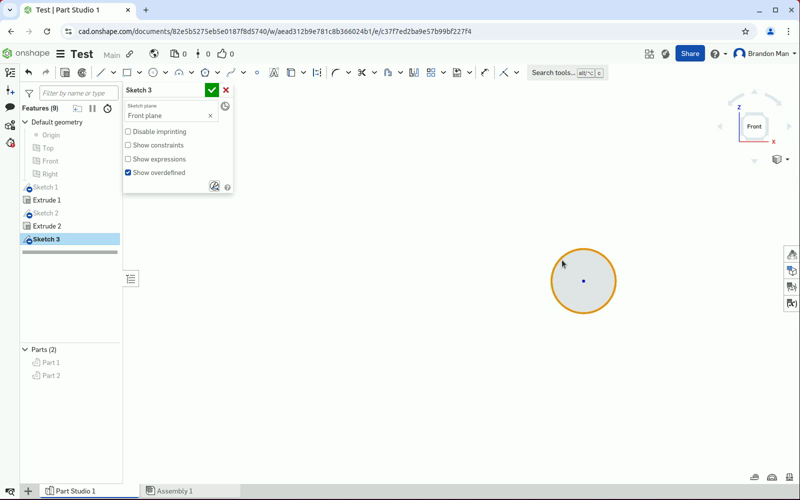
scroll(-6)
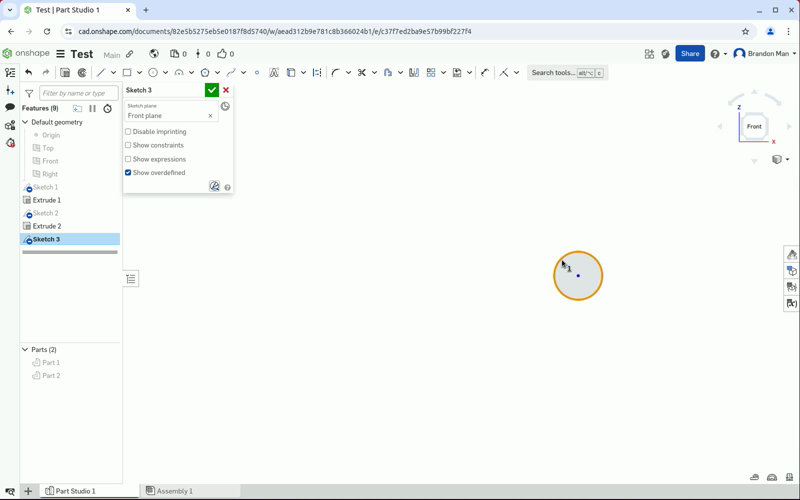
scroll(-6)
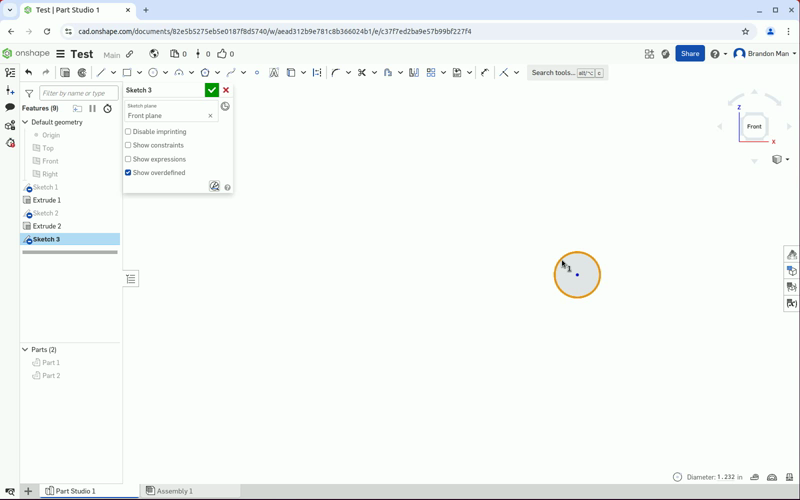
scroll(-6)
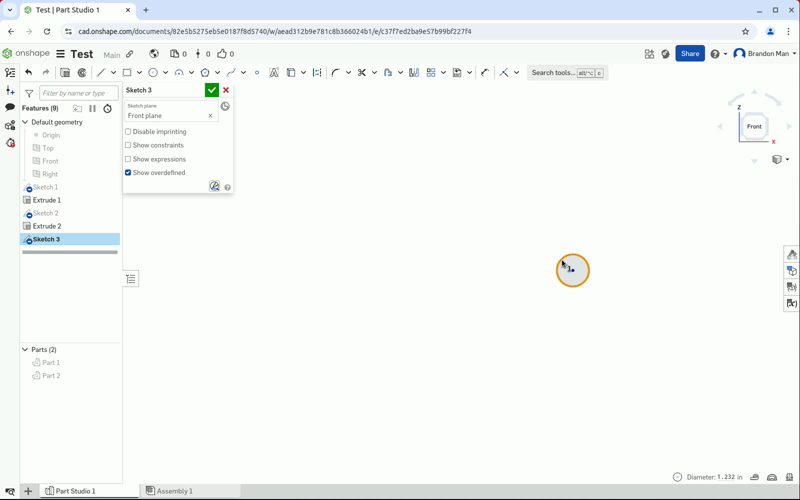
scroll(-6)
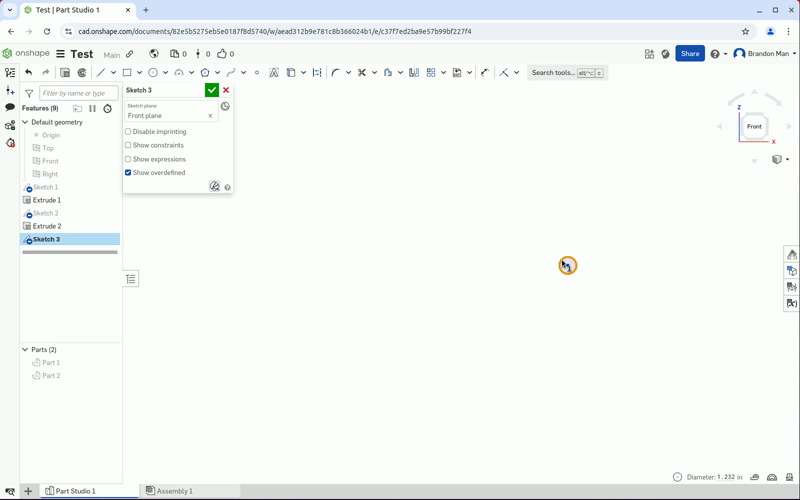
scroll(-6)
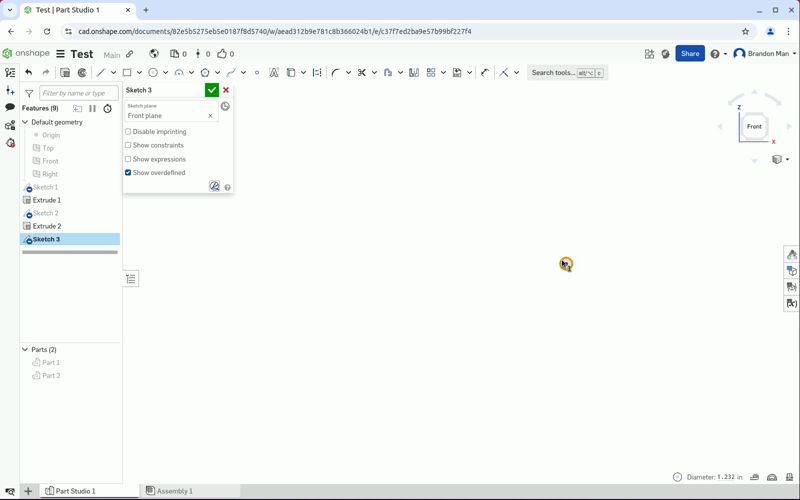
scroll(-6)
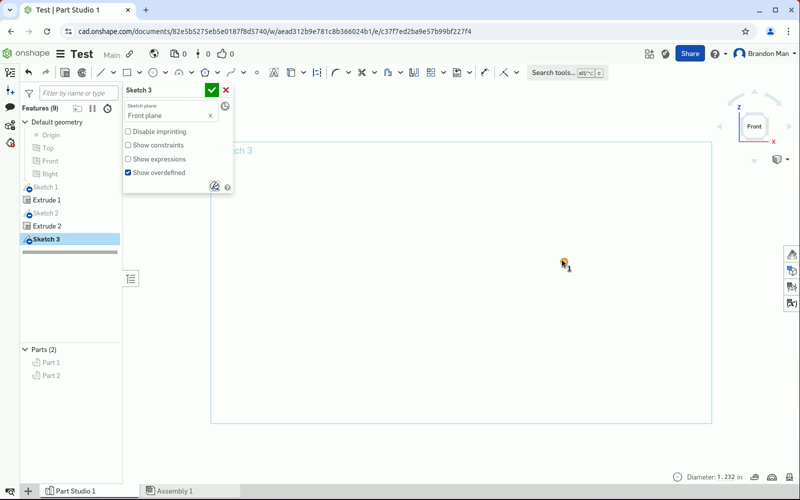
mouse_move(73, 352)
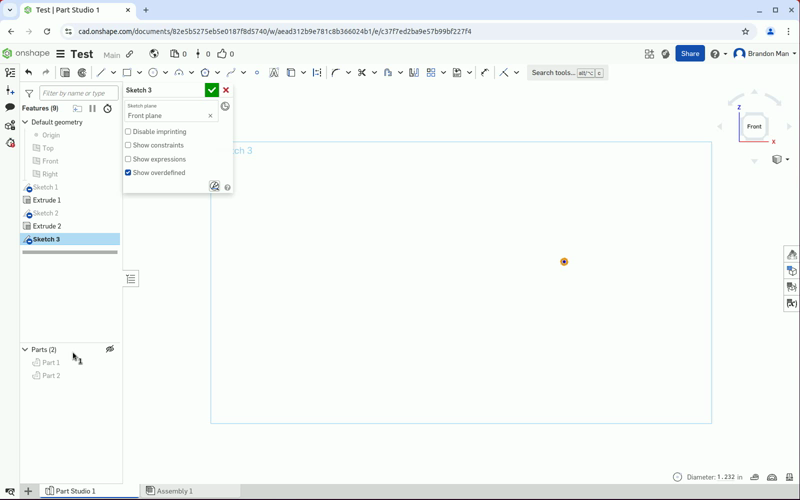
key(shift+y)
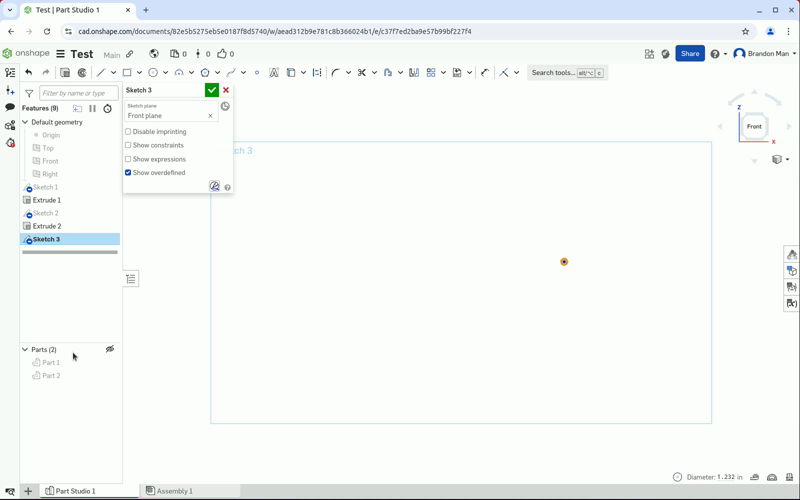
key(shift+e)
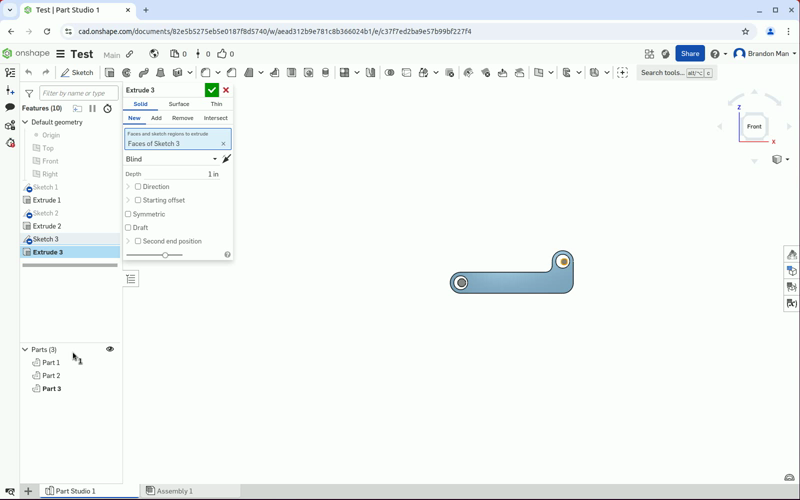
mouse_move(143, 106)
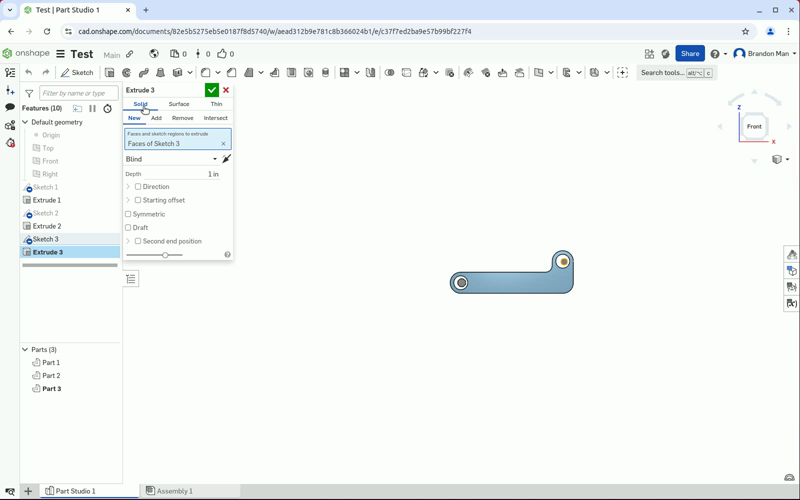
click(143, 106)
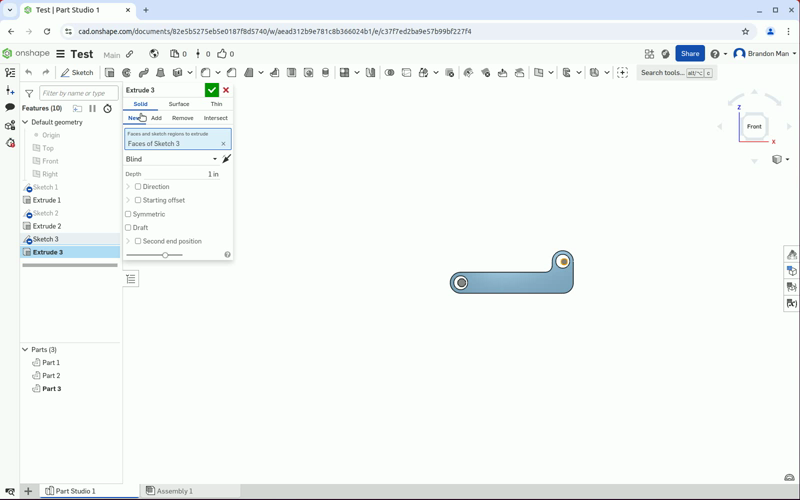
mouse_move(137, 120)
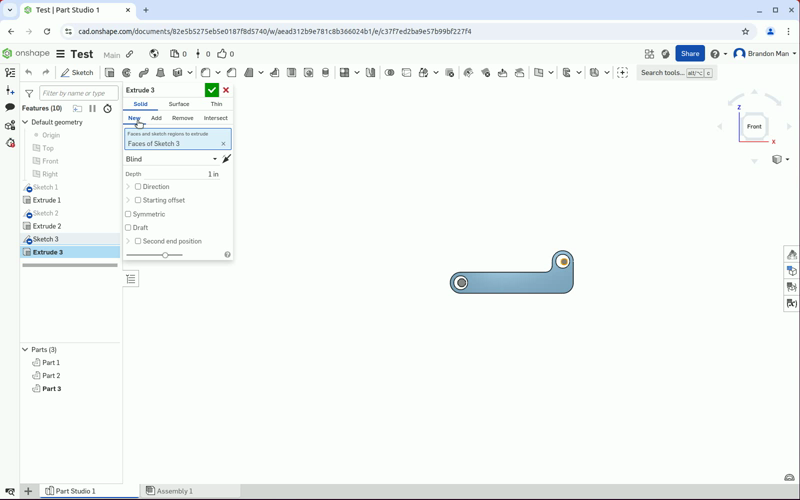
click(137, 120)
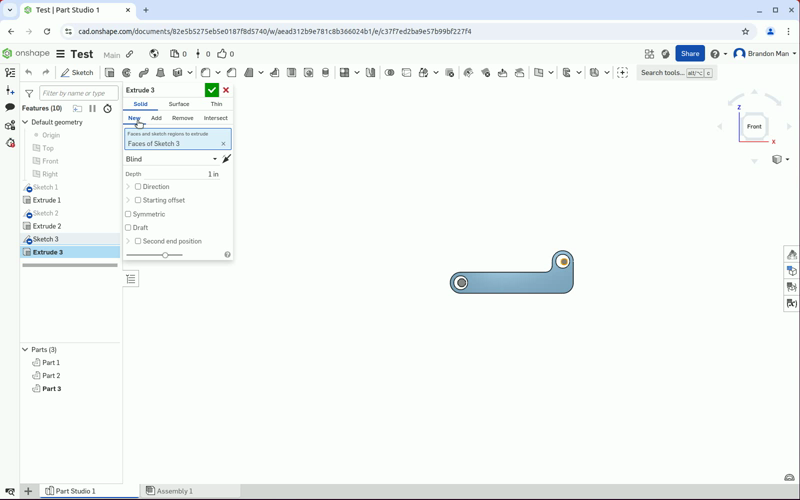
key(tab, 4)
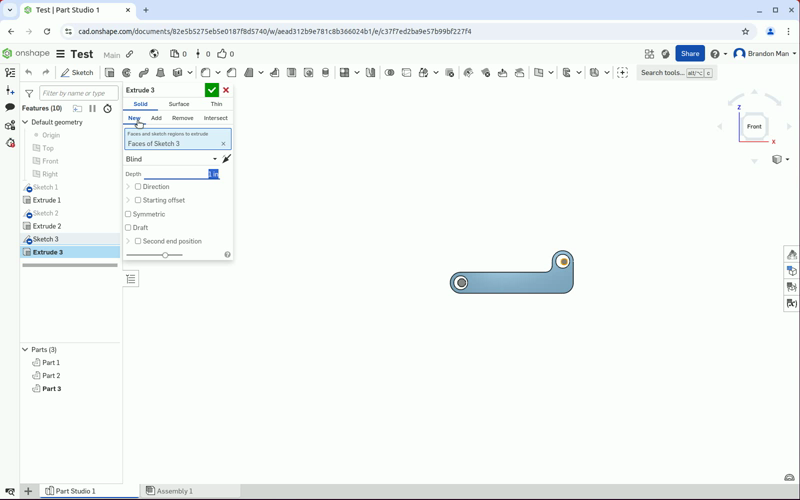
text(2.648)
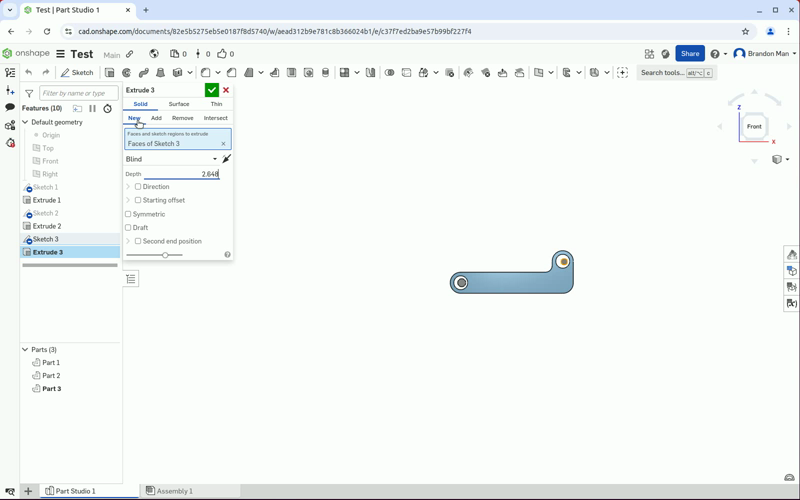
key(enter)
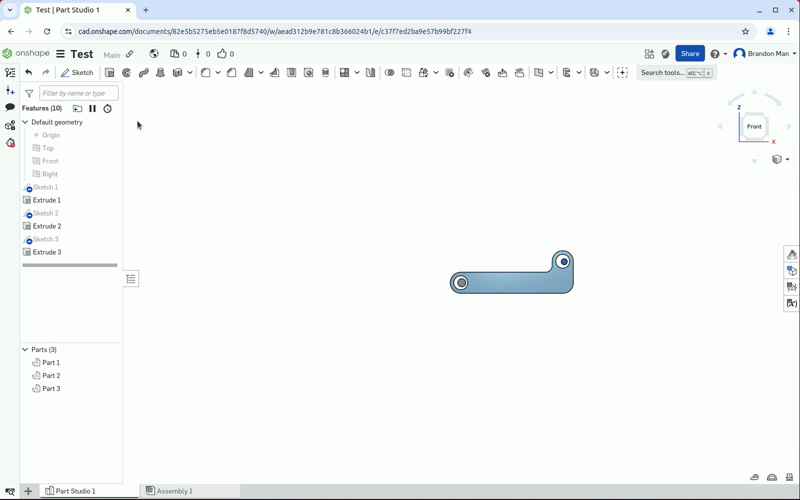
key(shift+h)
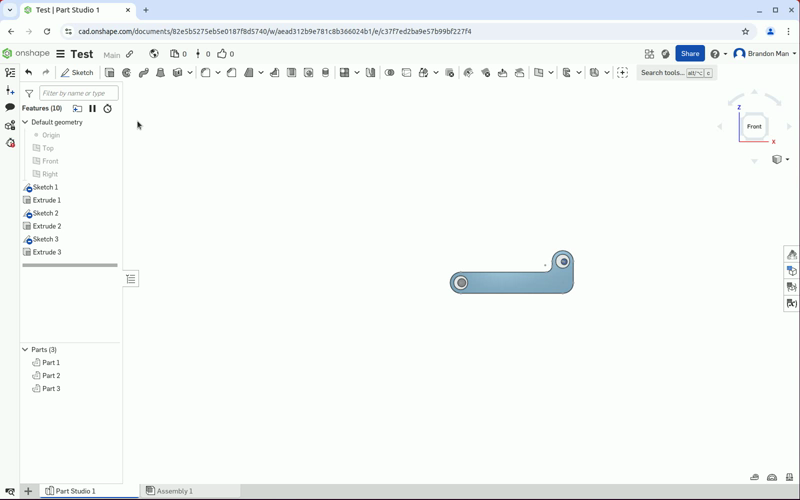
key(shift+h)
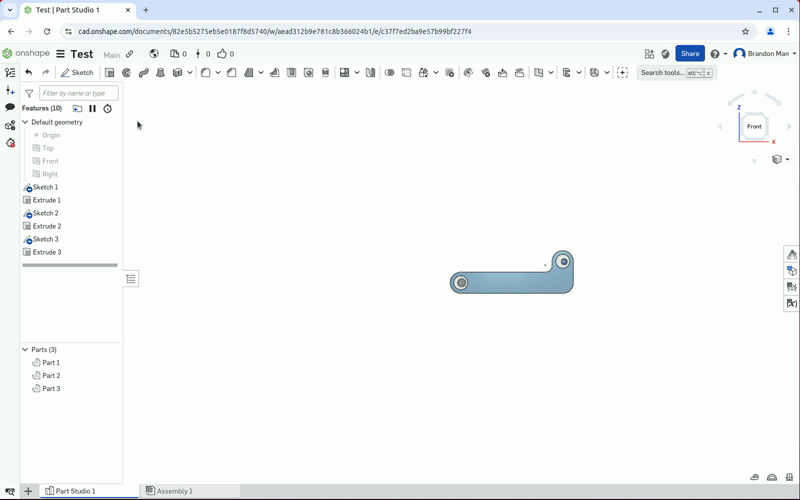
key(shift+7)
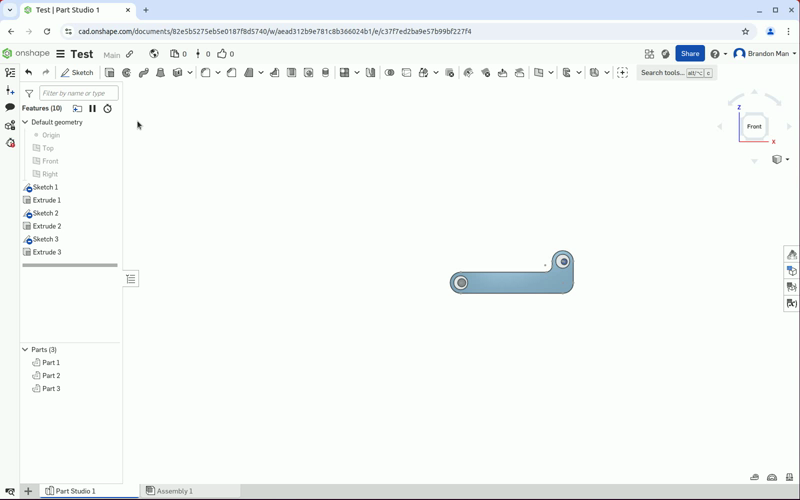
key(left, 2)
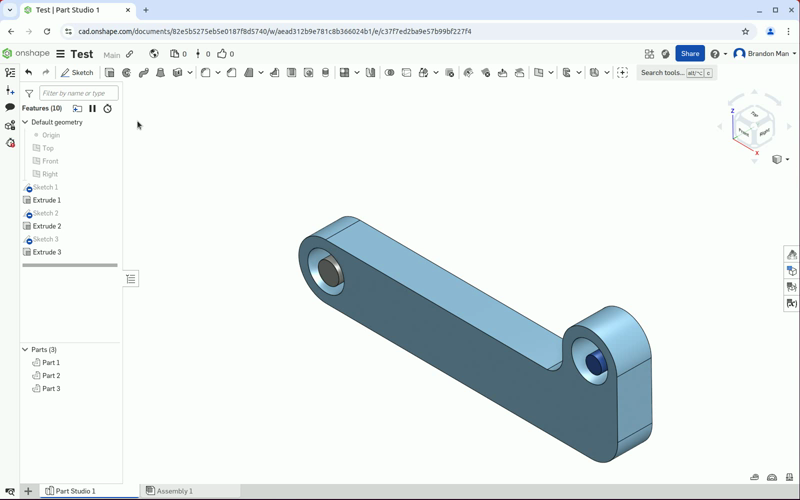
key(down, 2)
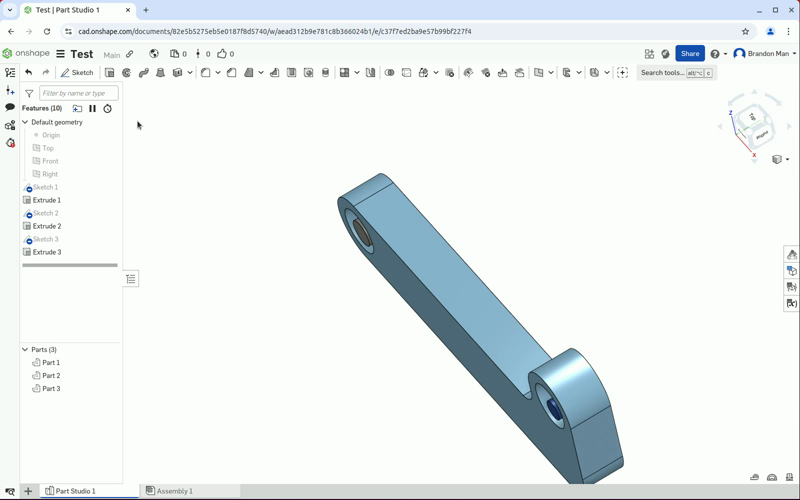
key(up, 2)
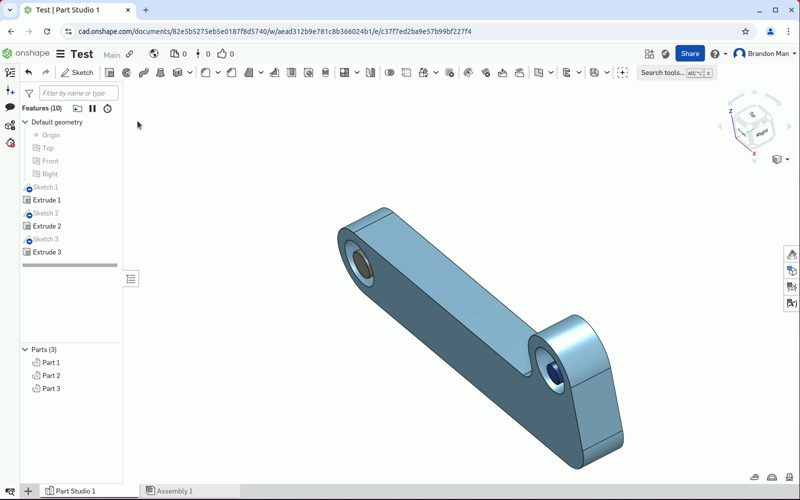
key(right, 2)
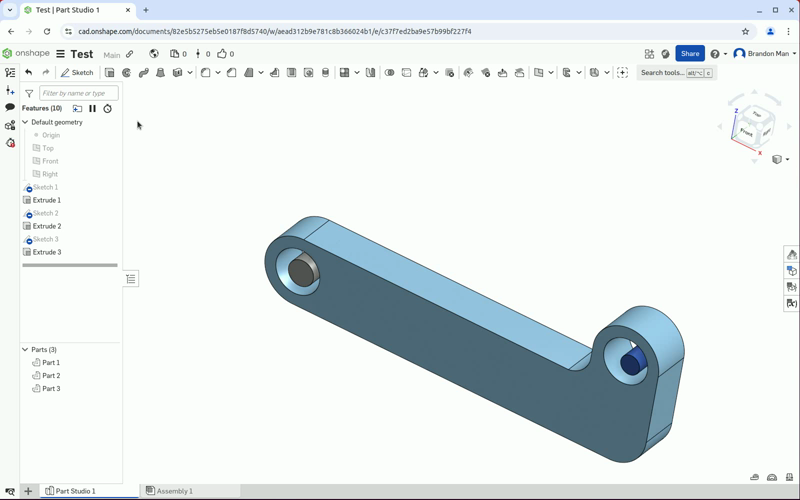
mouse_move(73, 189)
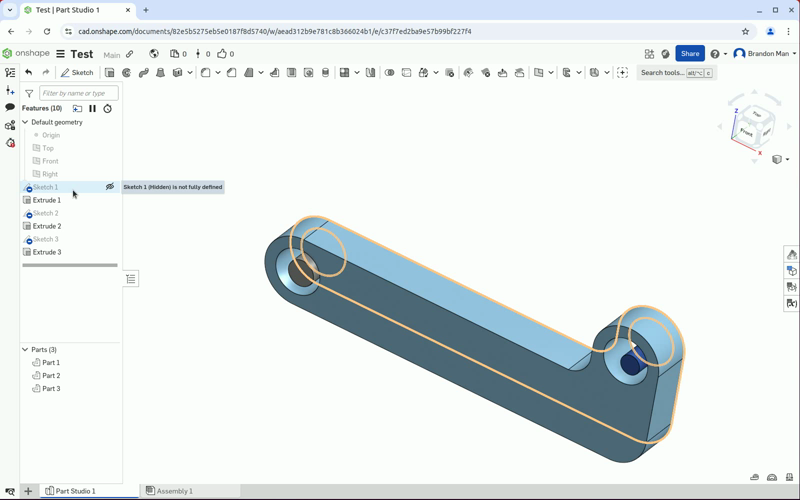
click(73, 189)